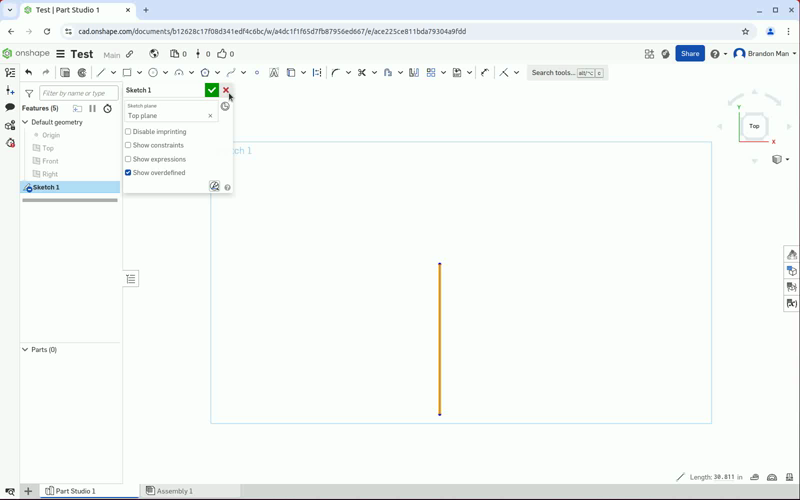
key(shift+h)
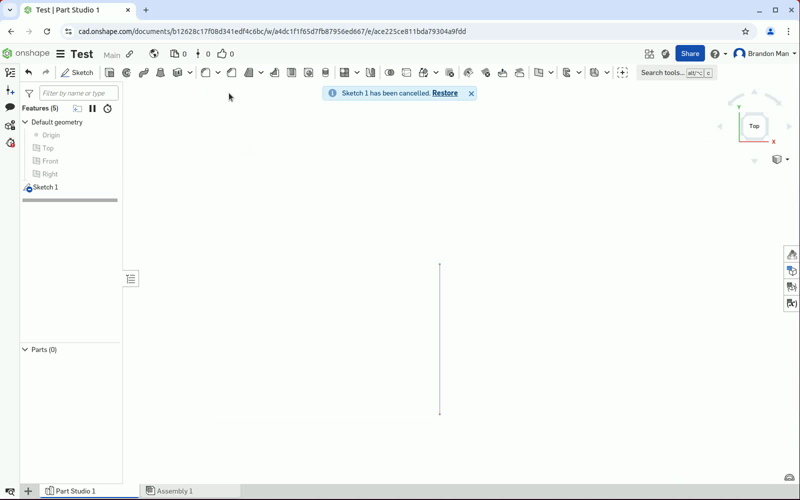
key(shift+s)
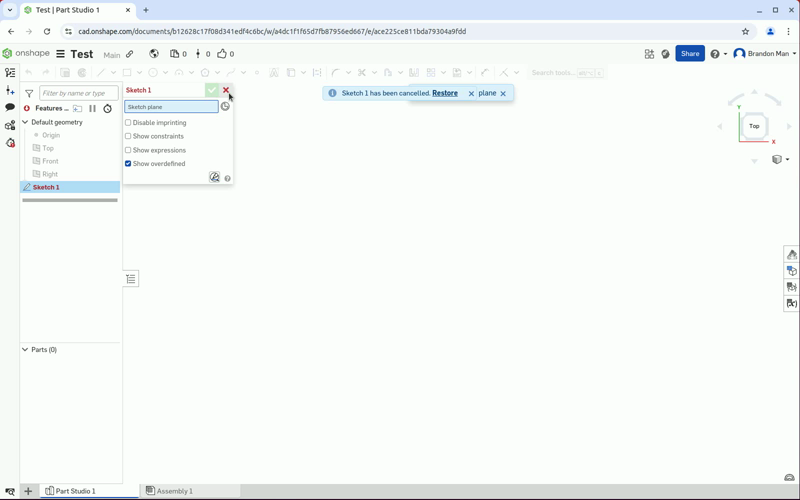
mouse_move(73, 150)
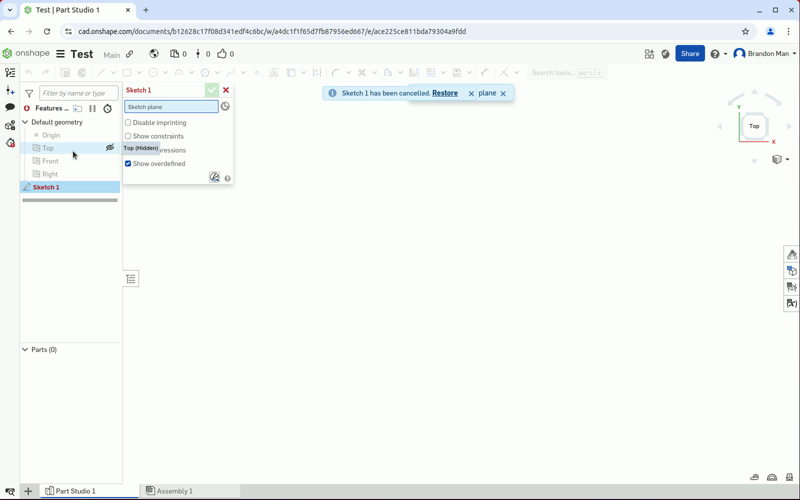
click(73, 150)
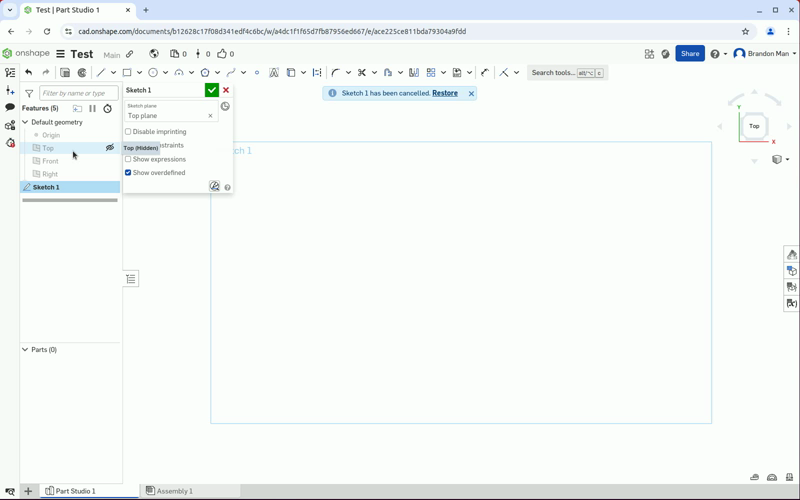
mouse_move(73, 352)
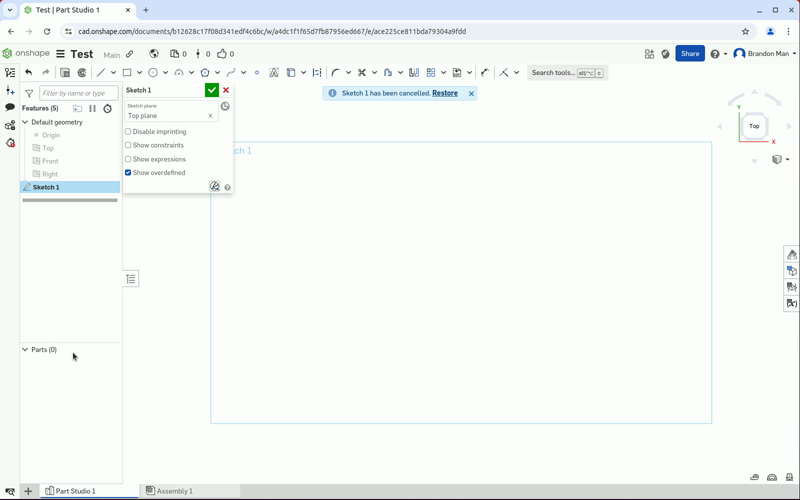
key(y)
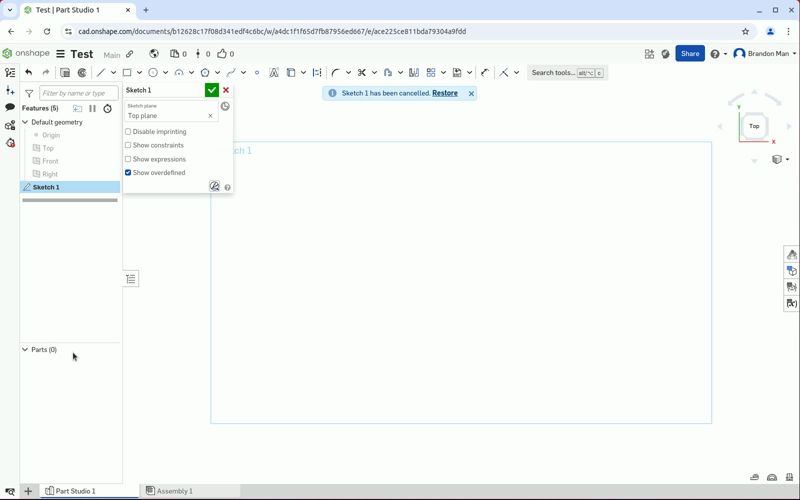
key(l)
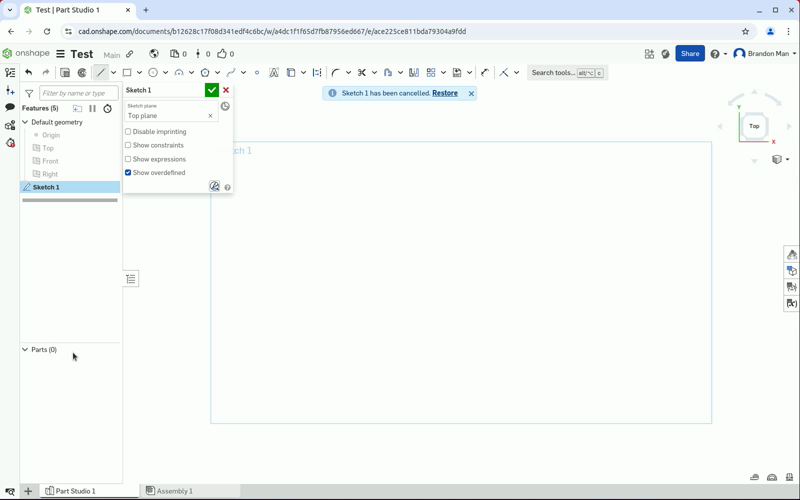
key_down(shift)
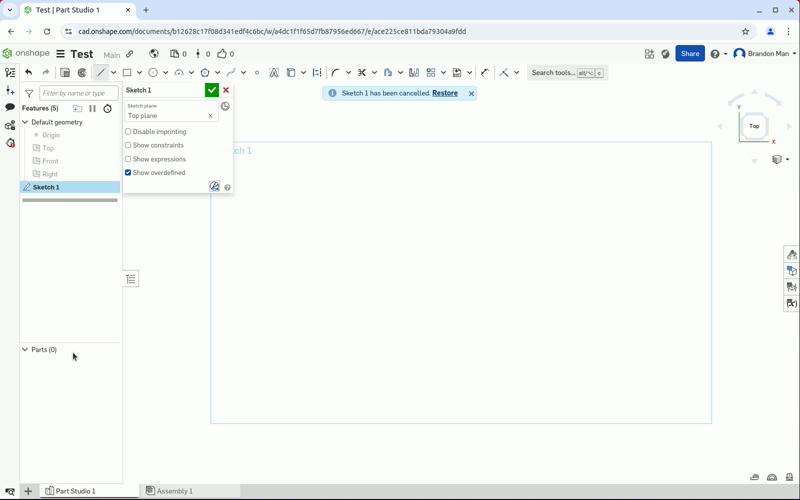
mouse_move(391, 334)
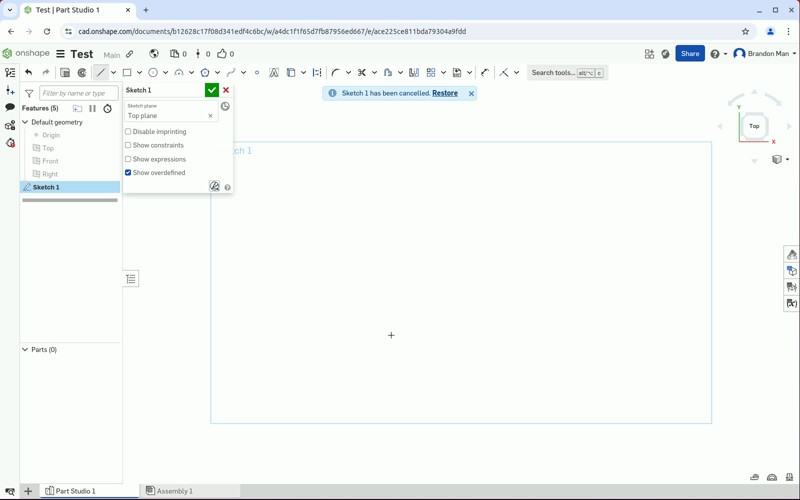
click(391, 334)
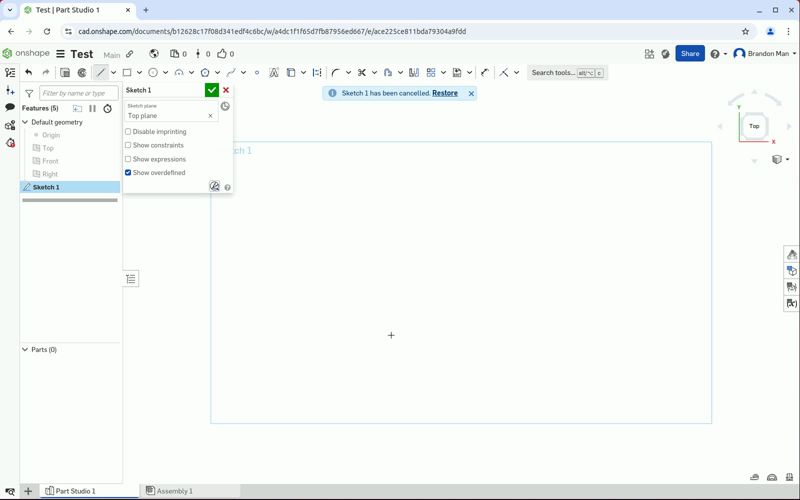
key_up(shift)
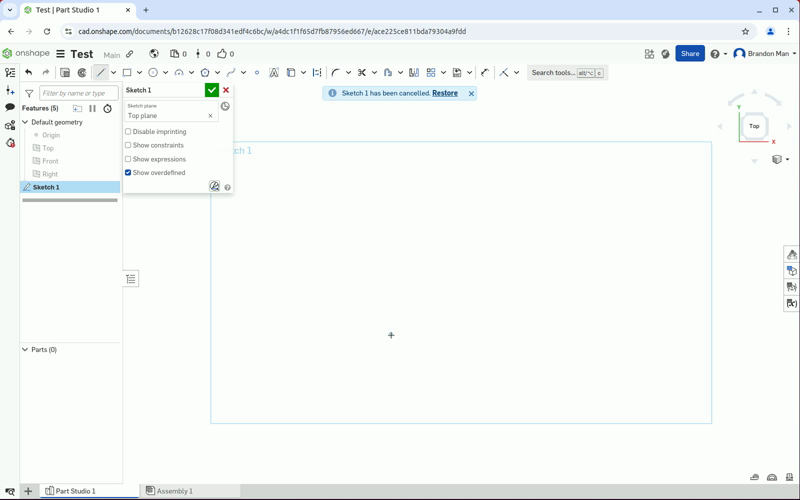
key_down(shift)
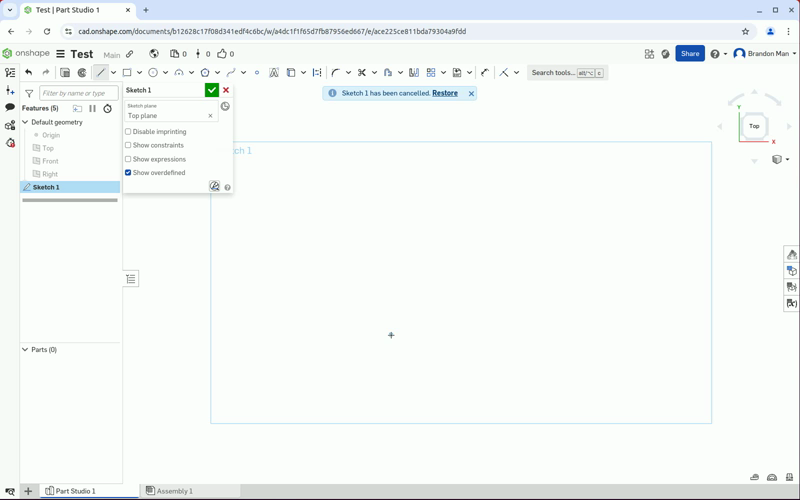
mouse_move(529, 334)
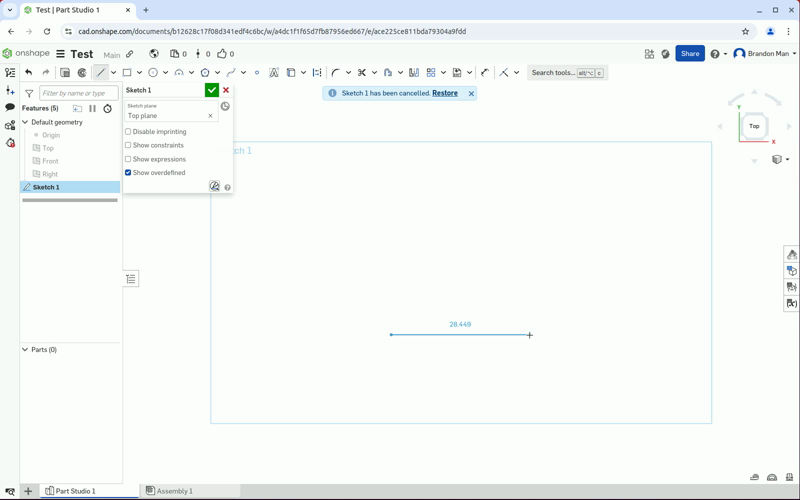
click(529, 334)
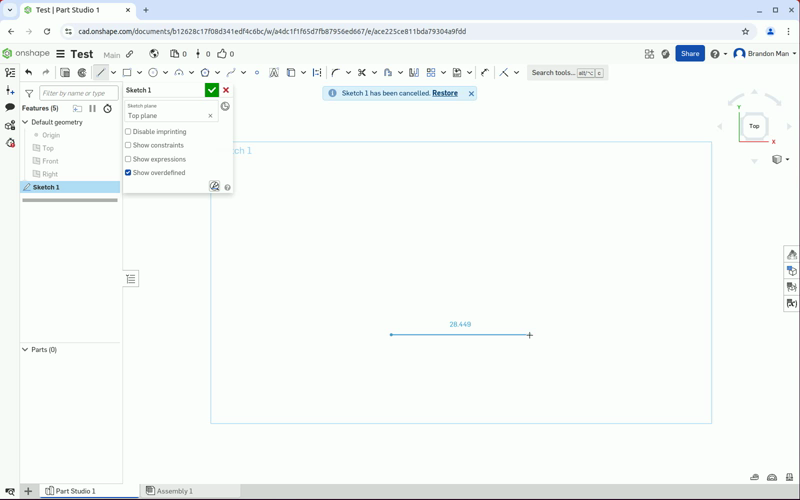
key_up(shift)
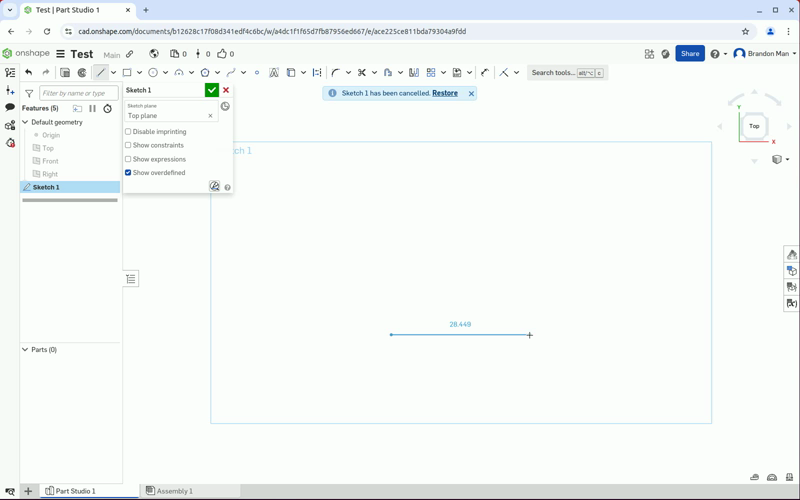
key_down(shift)
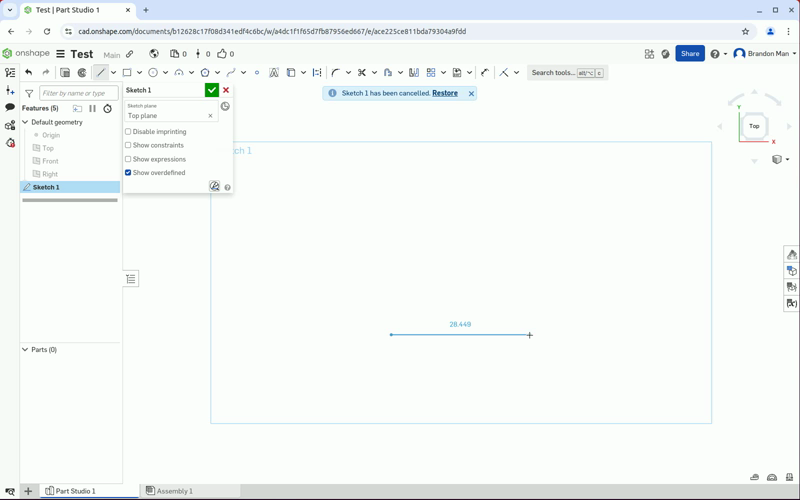
mouse_move(529, 231)
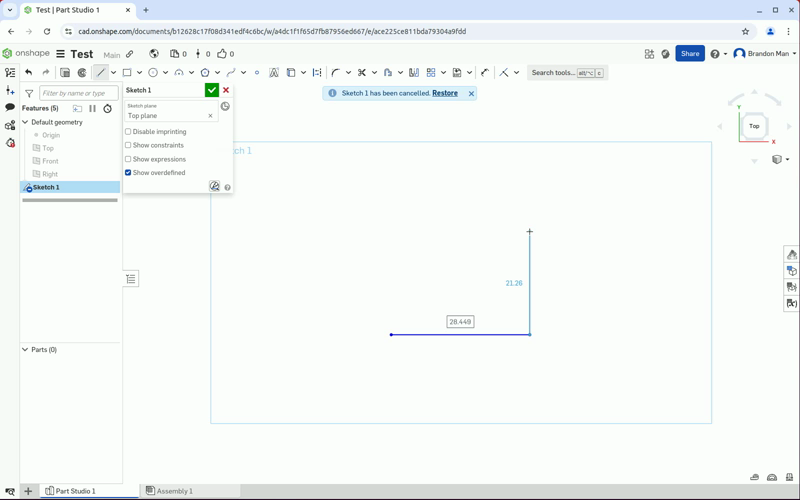
click(529, 231)
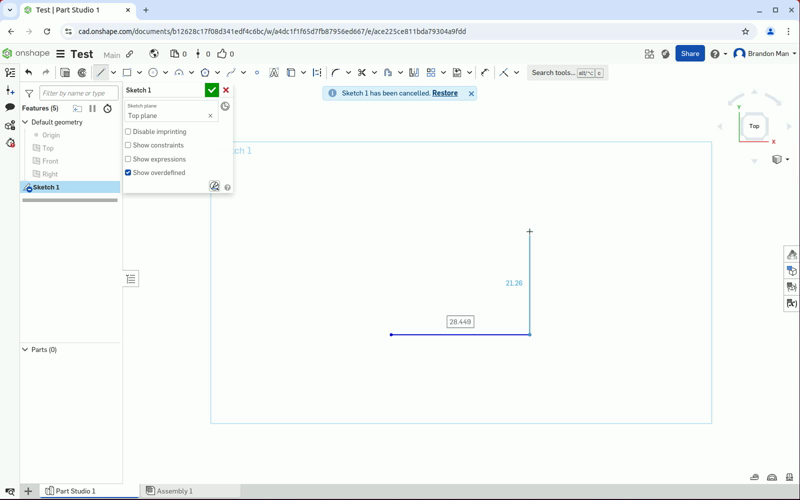
key_up(shift)
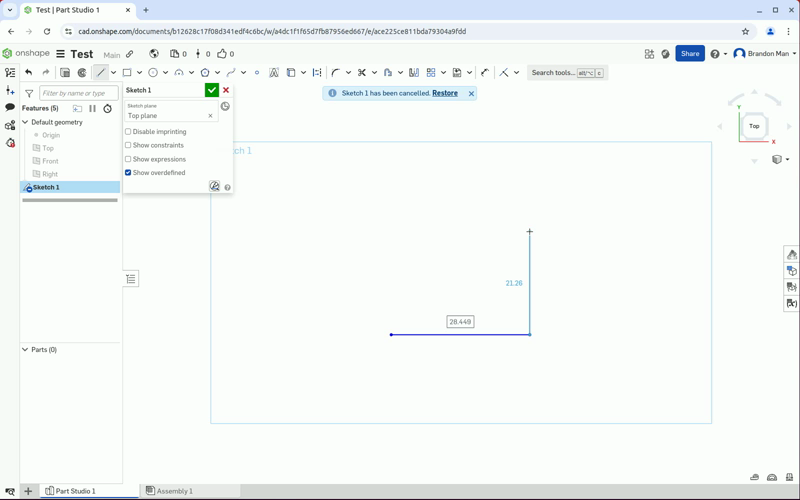
key_down(shift)
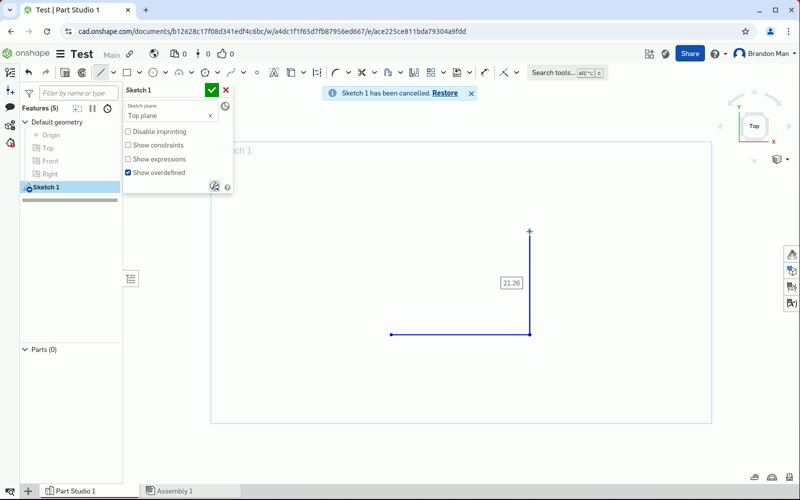
mouse_move(391, 231)
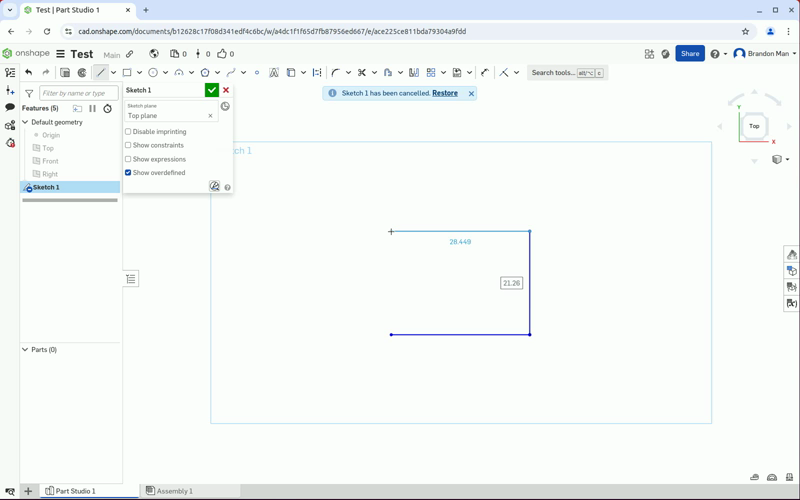
click(391, 231)
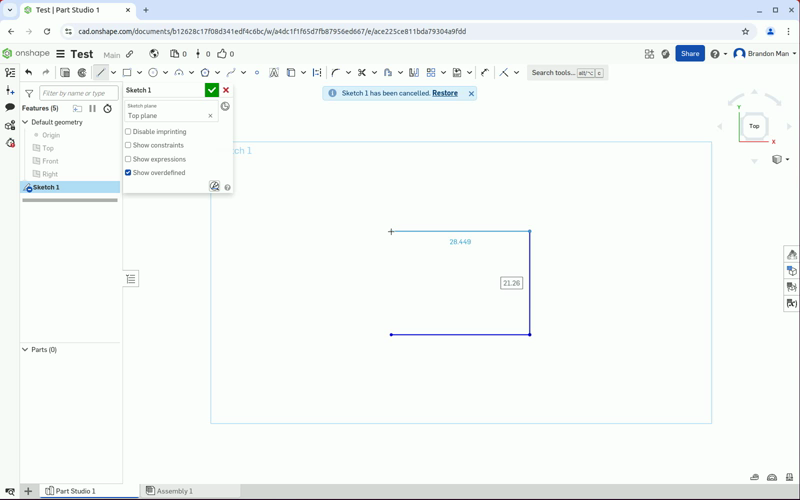
key_up(shift)
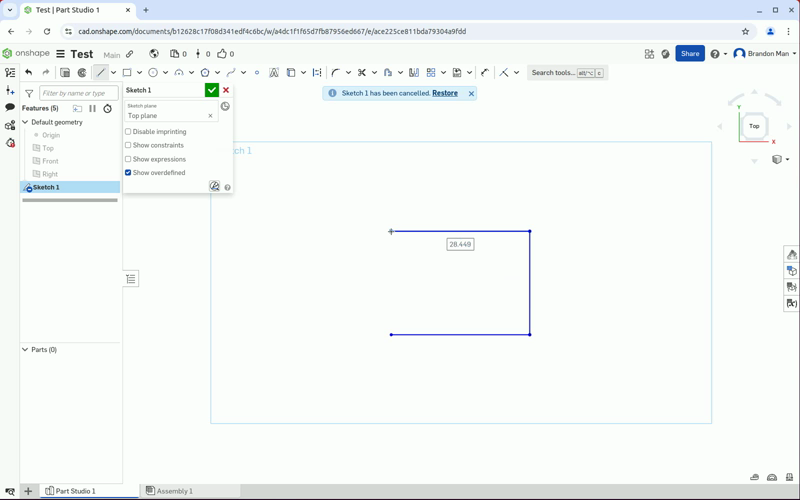
key_down(shift)
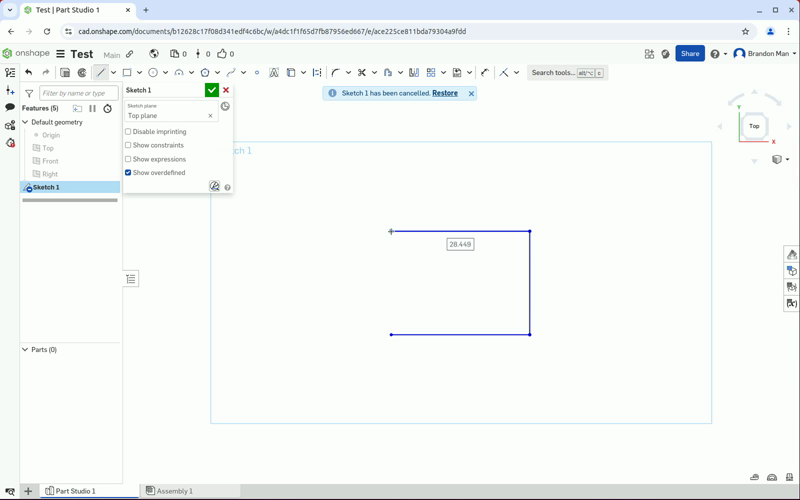
mouse_move(391, 334)
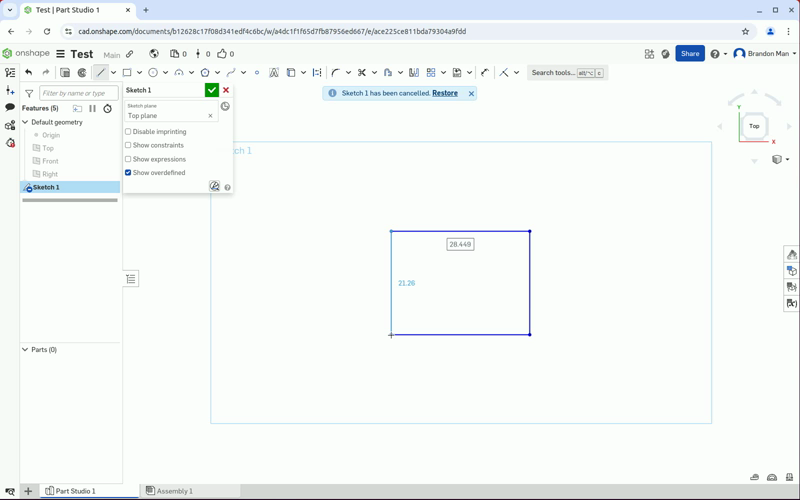
key_up(shift)
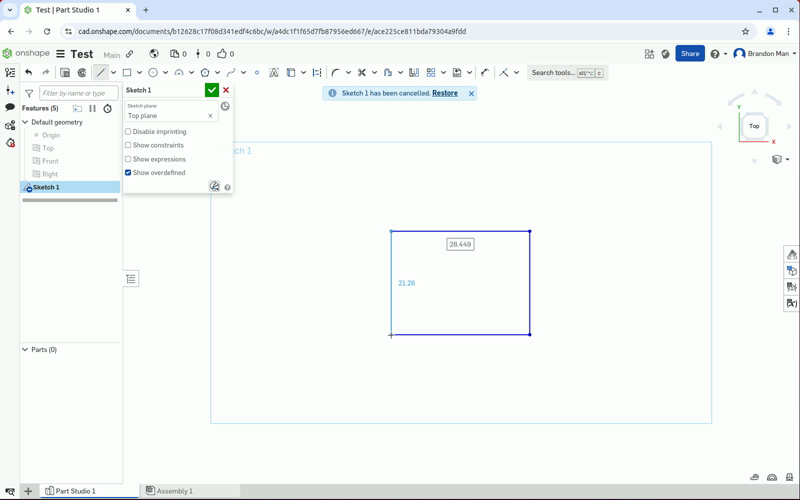
click(391, 334)
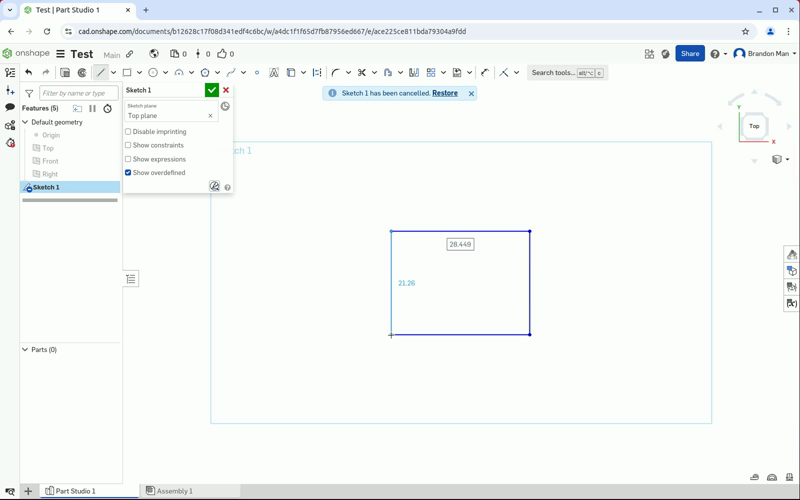
key(esc)
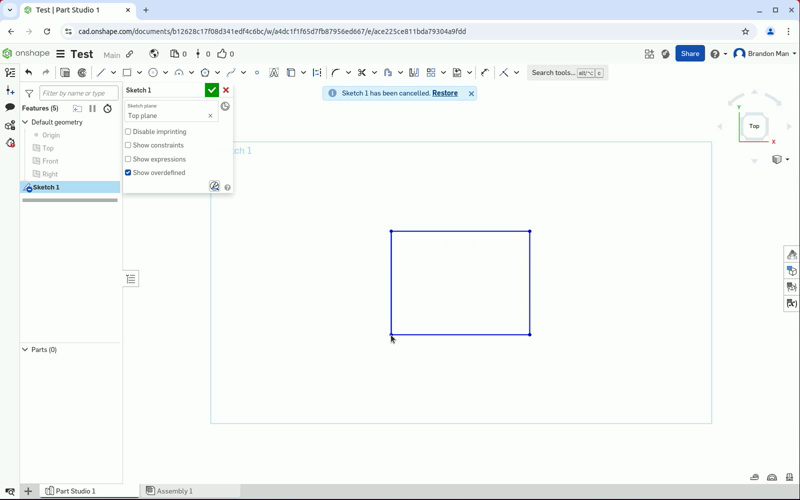
mouse_move(466, 283)
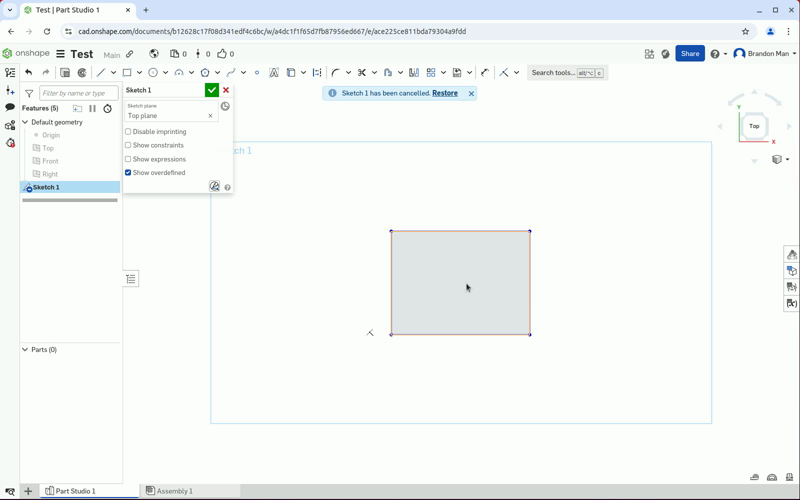
click(466, 283)
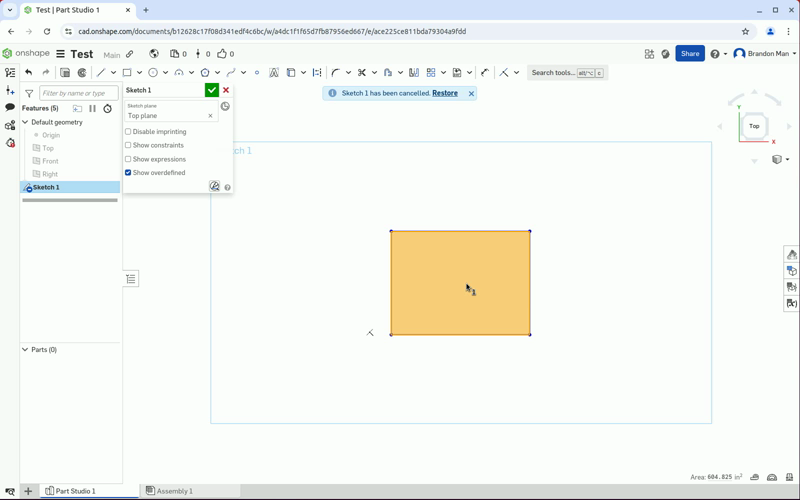
mouse_move(73, 352)
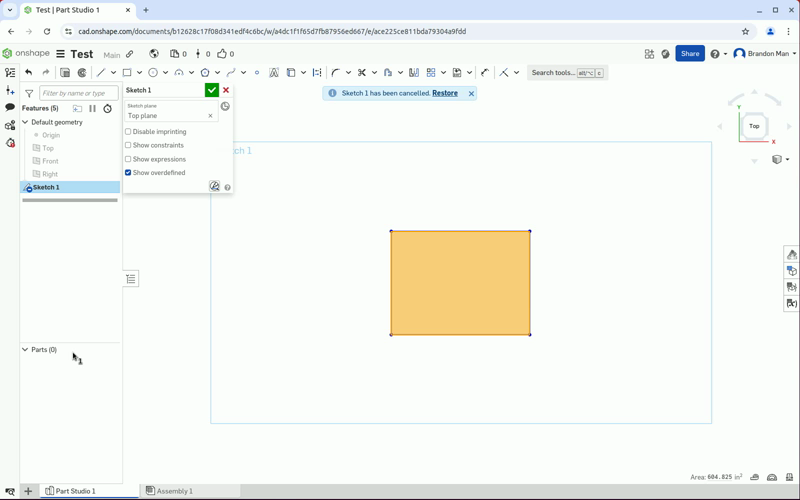
key(shift+y)
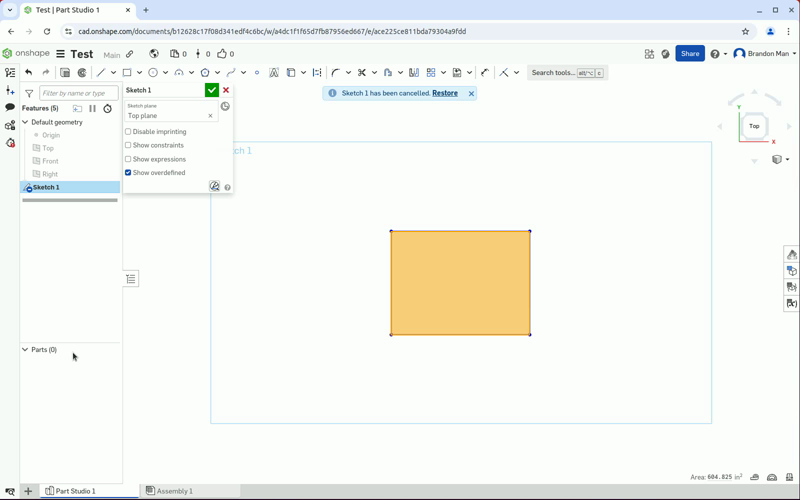
key(shift+e)
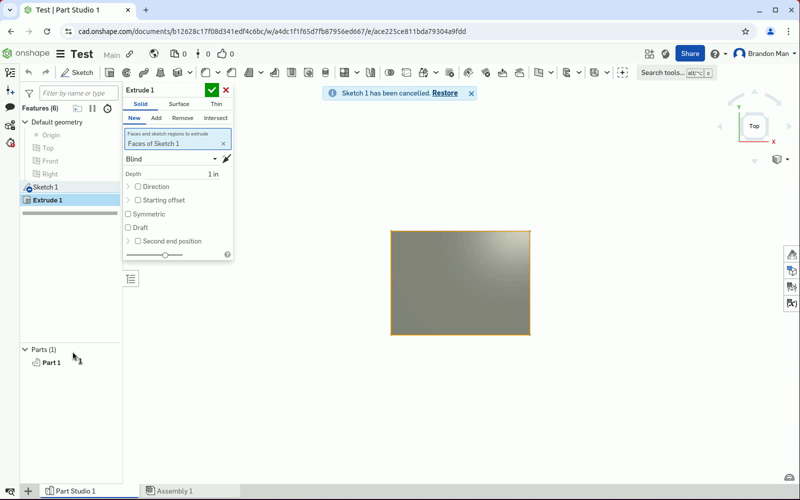
mouse_move(143, 106)
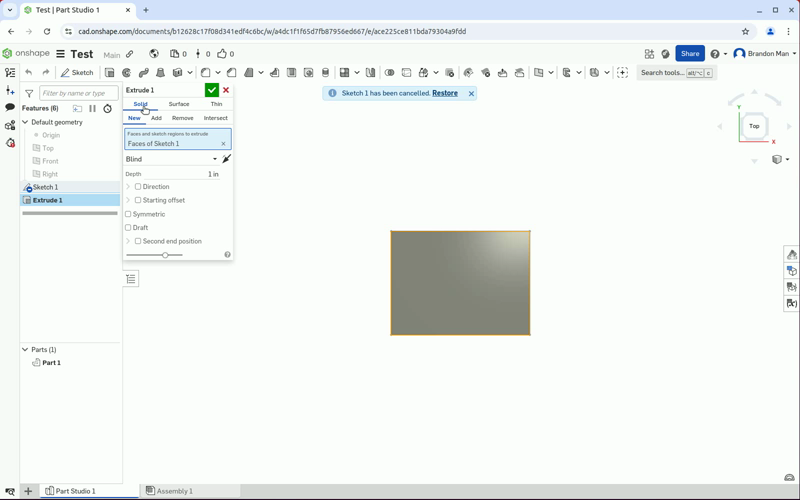
click(143, 106)
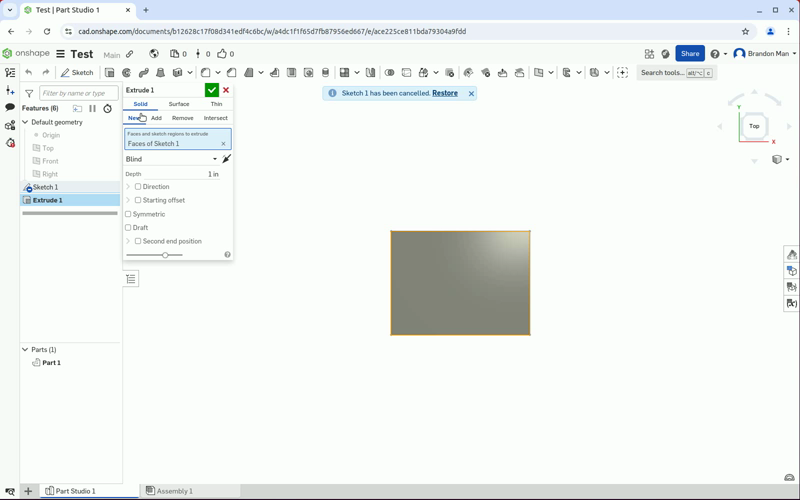
mouse_move(137, 120)
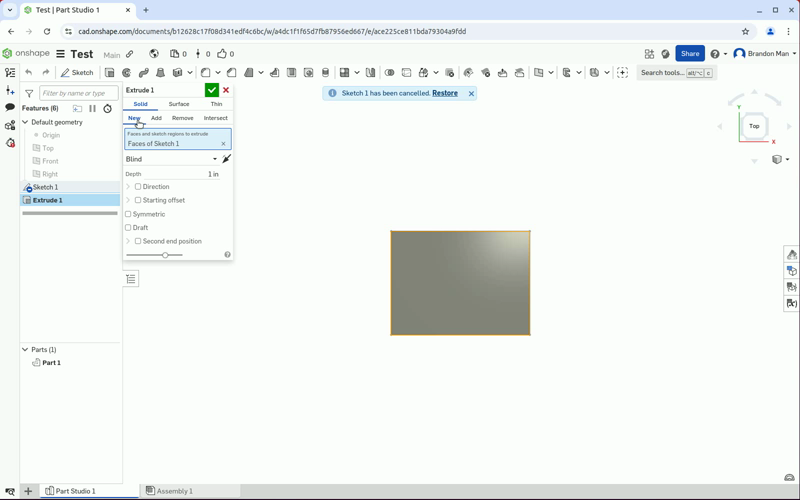
click(137, 120)
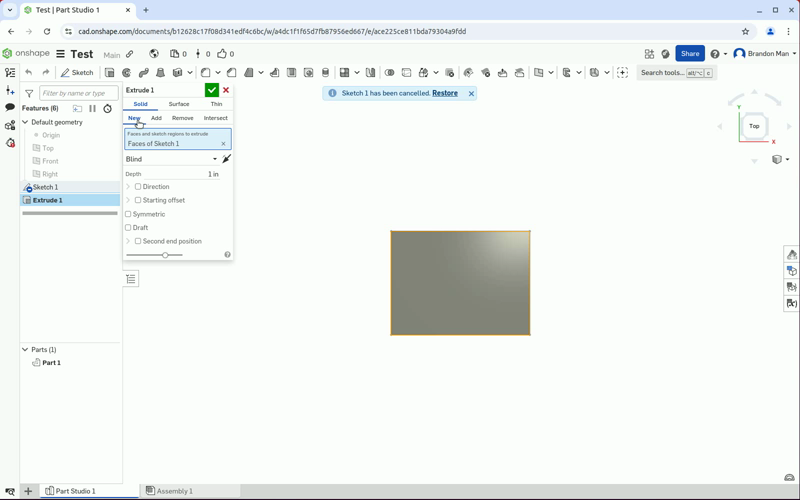
key(tab, 4)
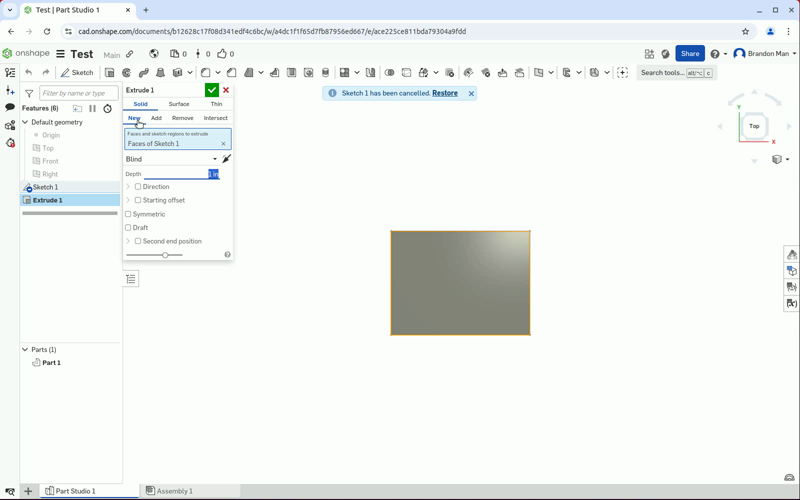
text(17.813)
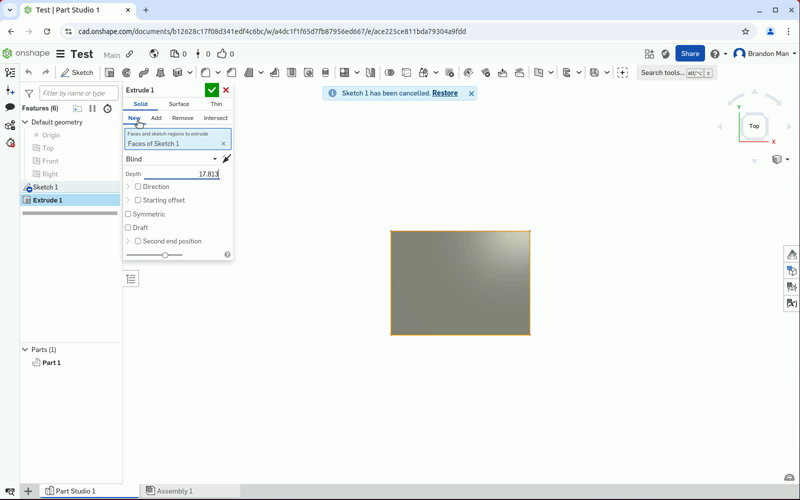
key(enter)
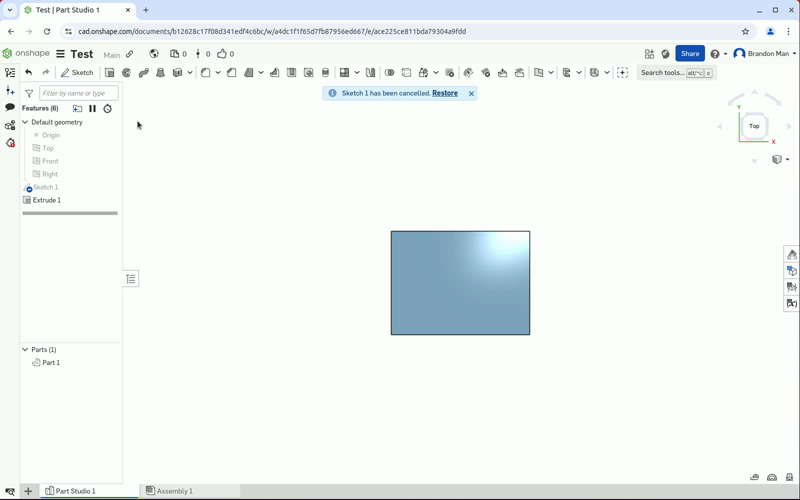
key(shift+h)
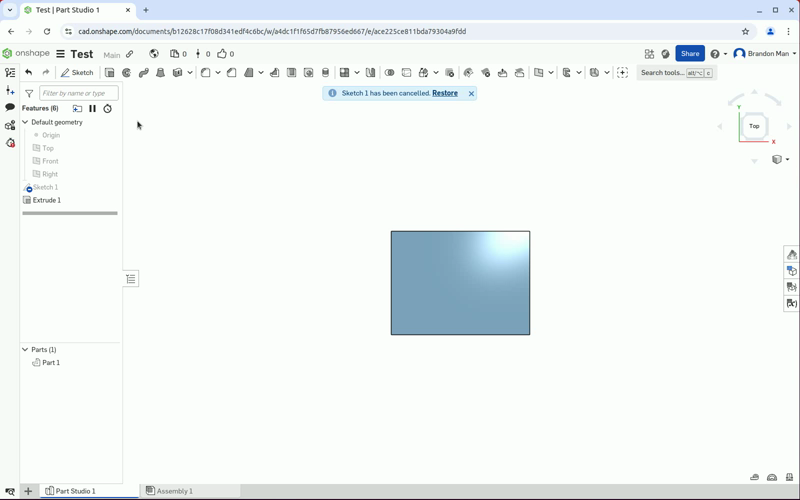
key(shift+h)
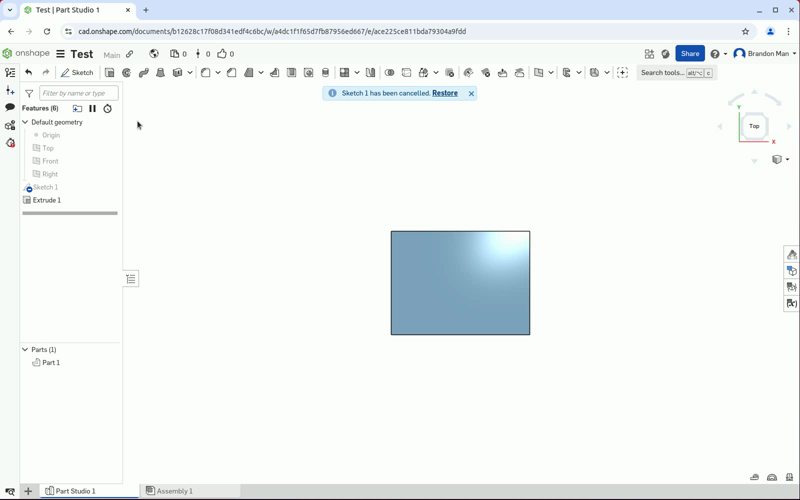
mouse_move(73, 189)
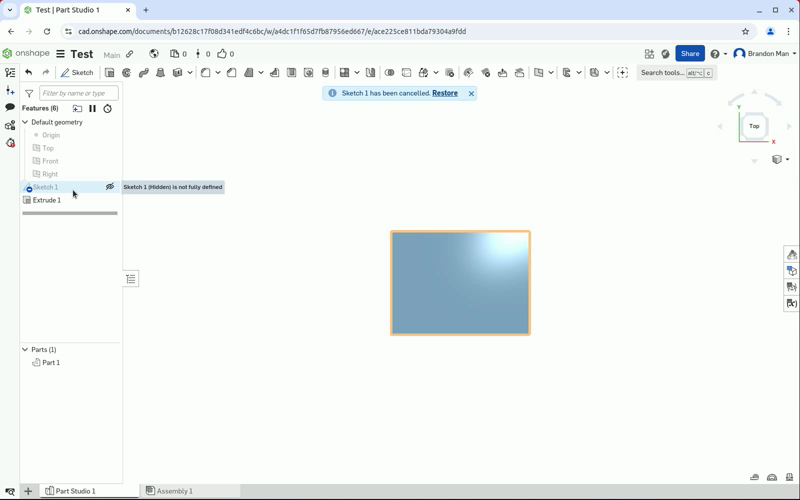
click(73, 189)
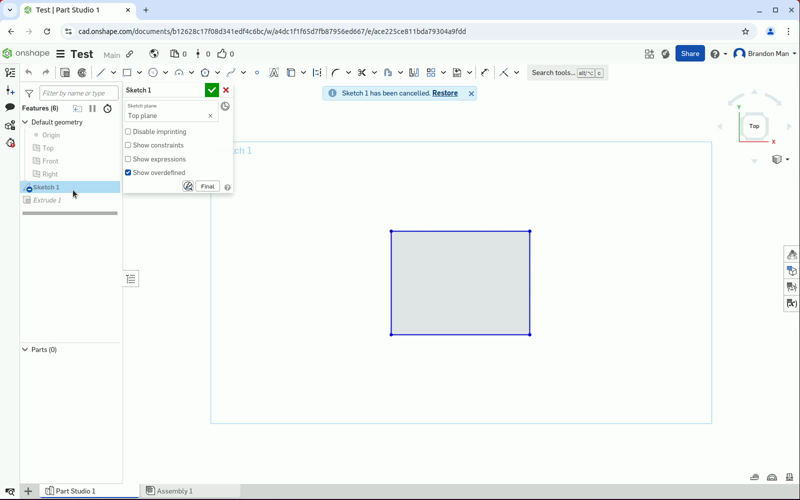
mouse_move(229, 92)
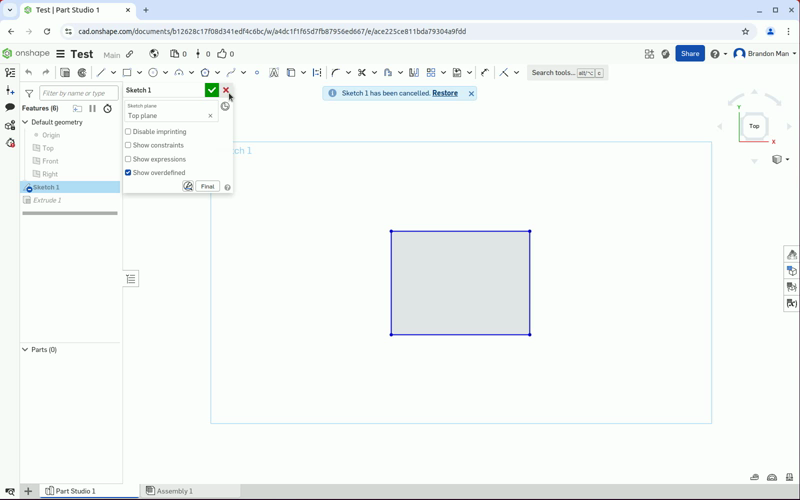
click(229, 92)
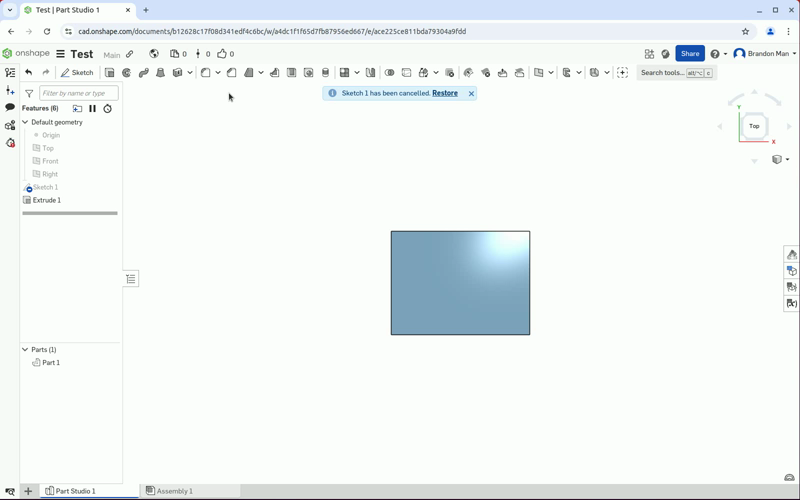
mouse_move(541, 75)
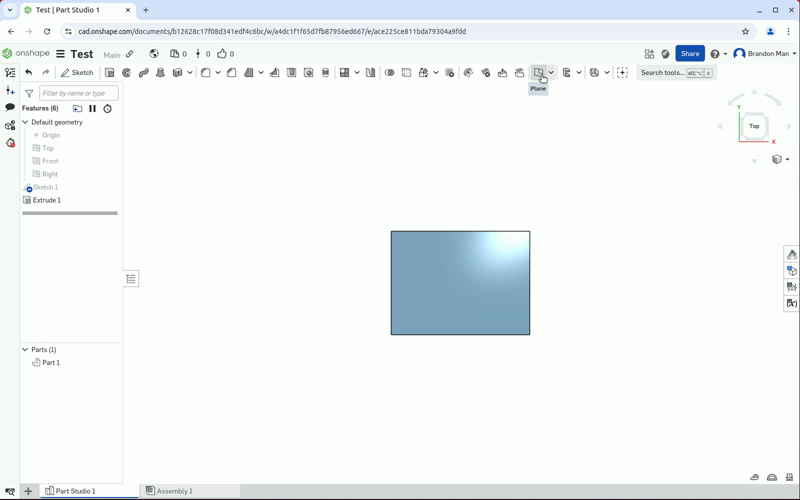
click(541, 75)
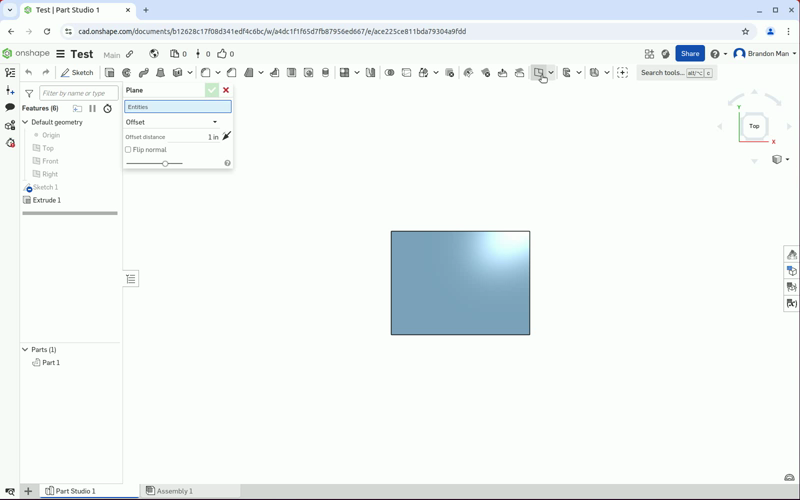
mouse_move(73, 150)
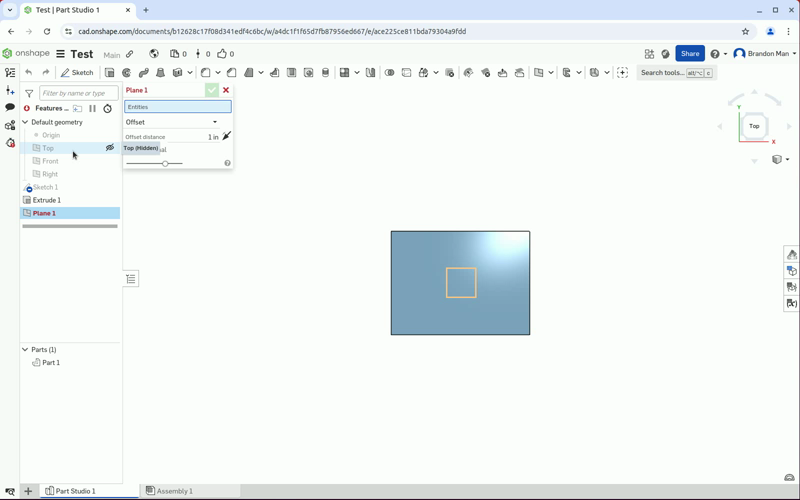
click(73, 150)
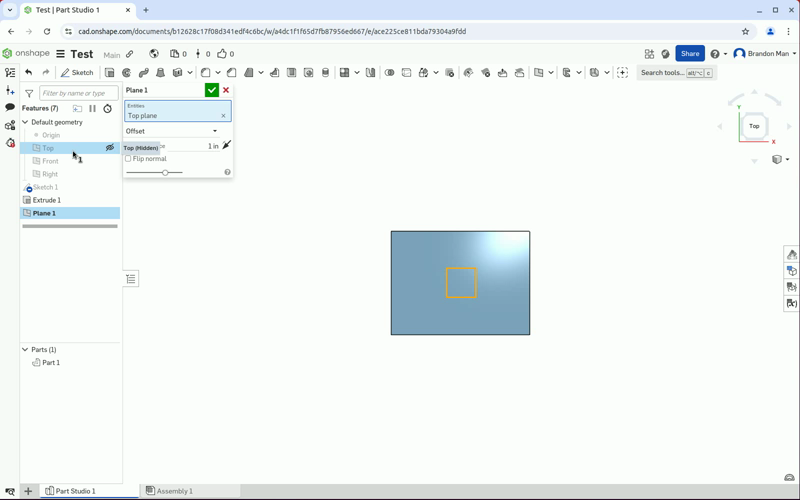
key(tab, 2)
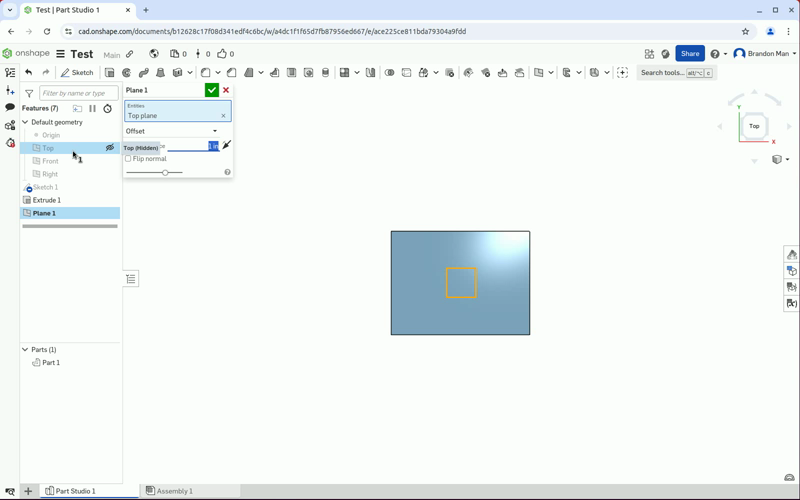
text(17.809)
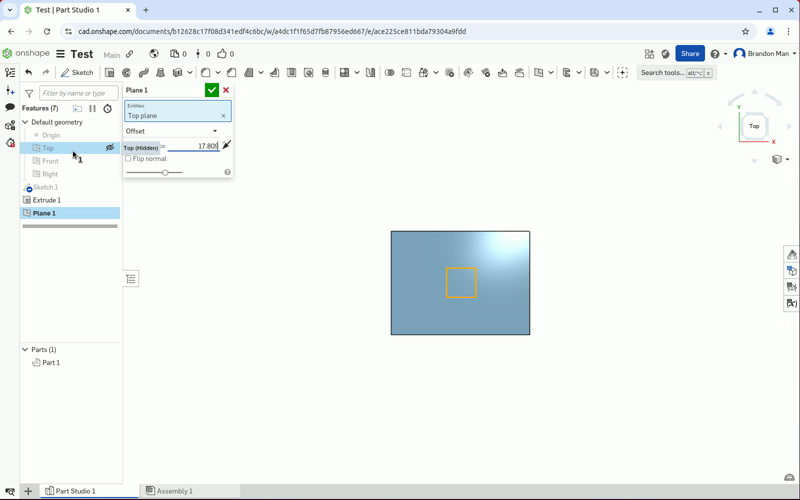
key(enter, 2)
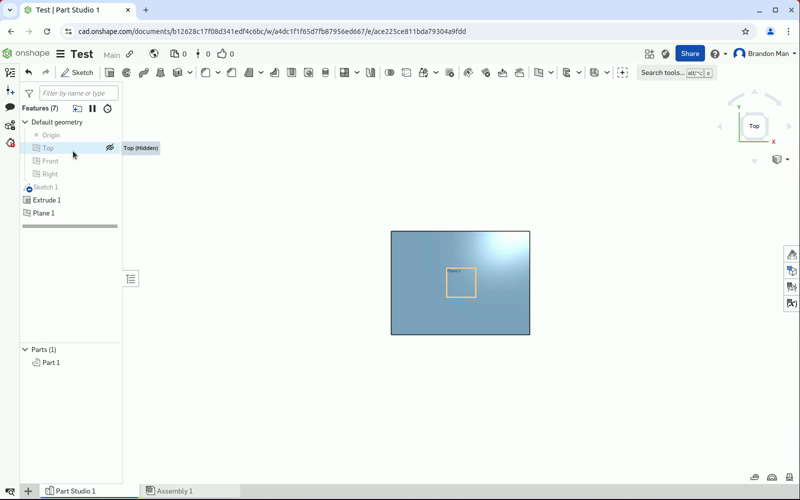
key(shift+s)
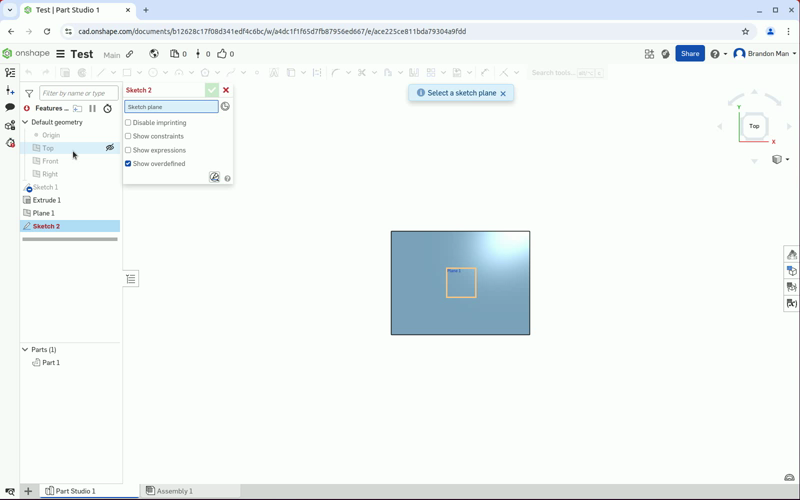
mouse_move(73, 215)
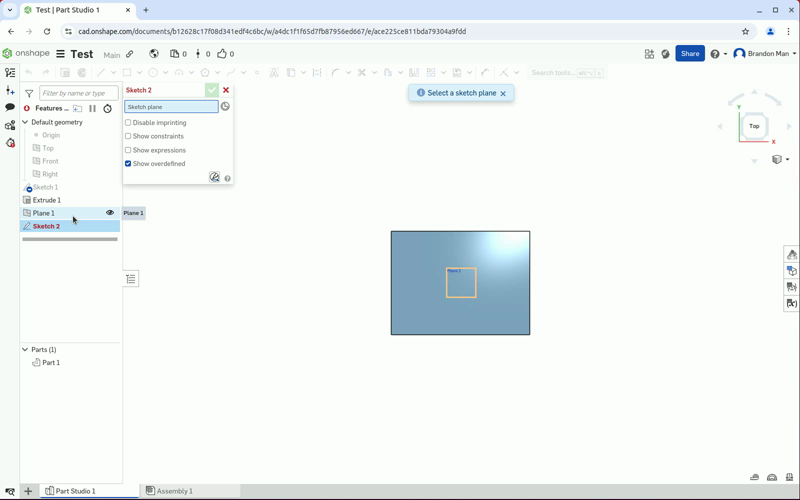
click(73, 215)
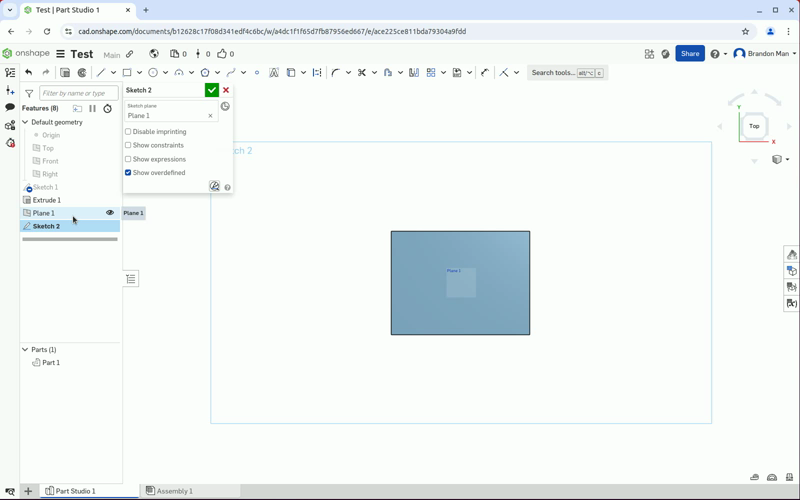
mouse_move(73, 352)
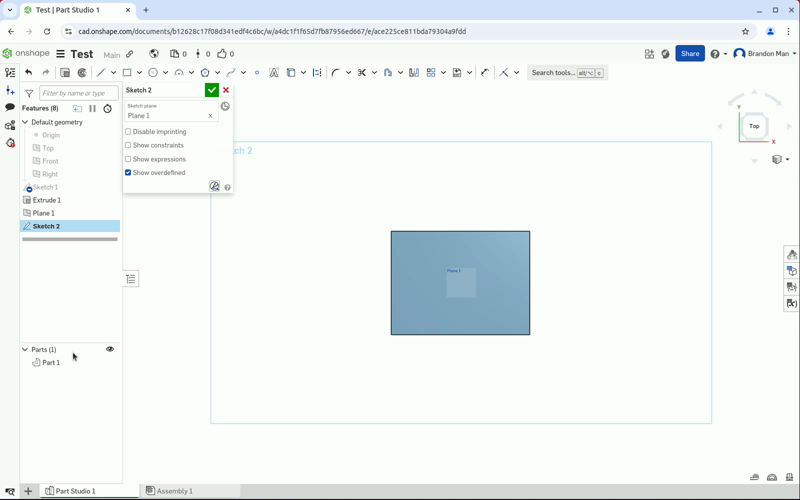
key(y)
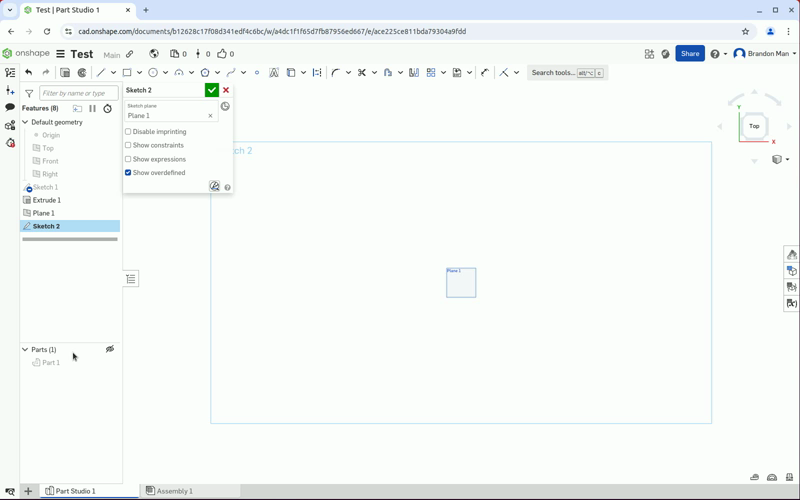
key(c)
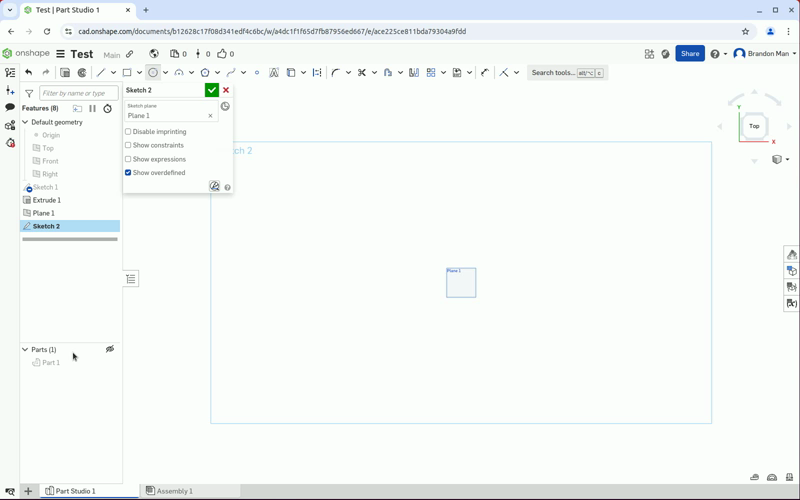
key_down(shift)
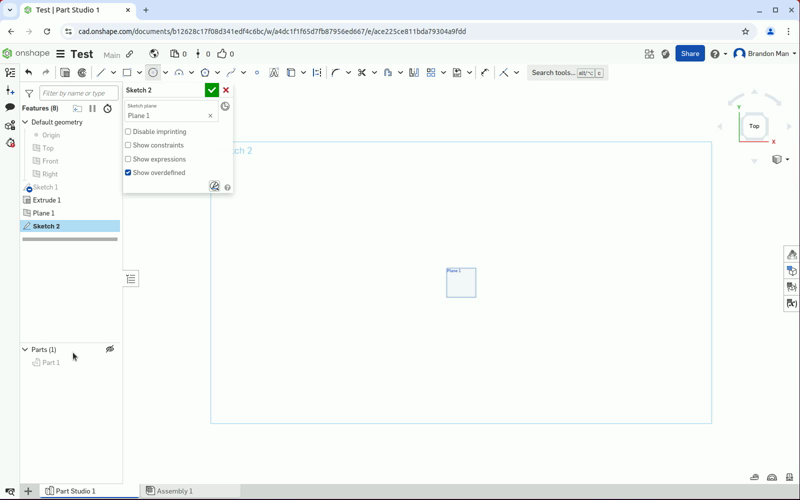
mouse_move(461, 282)
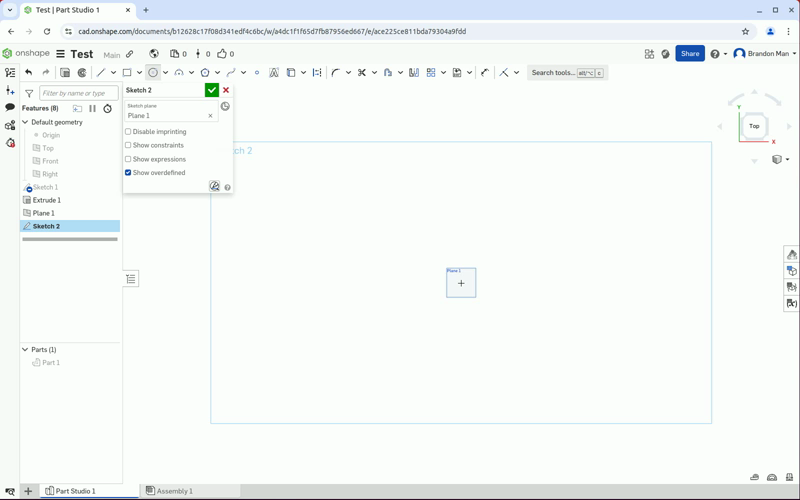
click(461, 282)
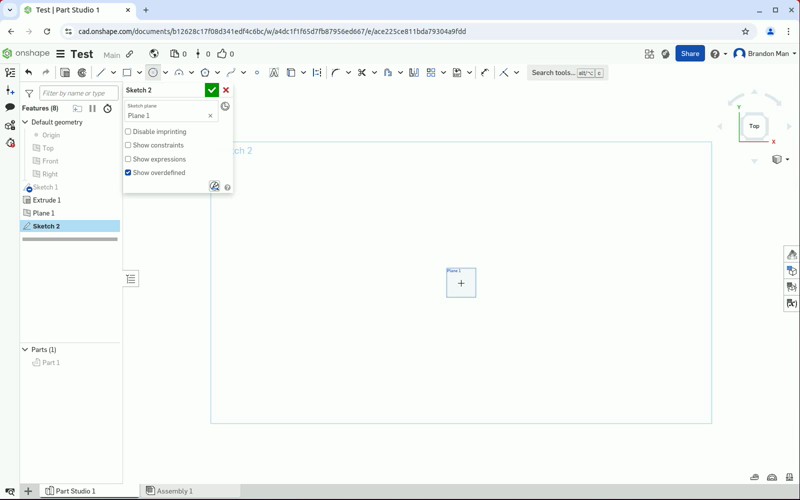
key_up(shift)
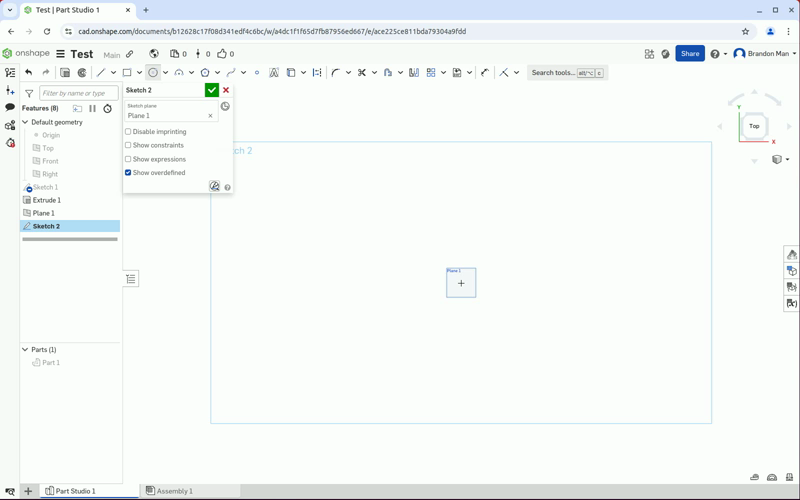
mouse_move(479, 282)
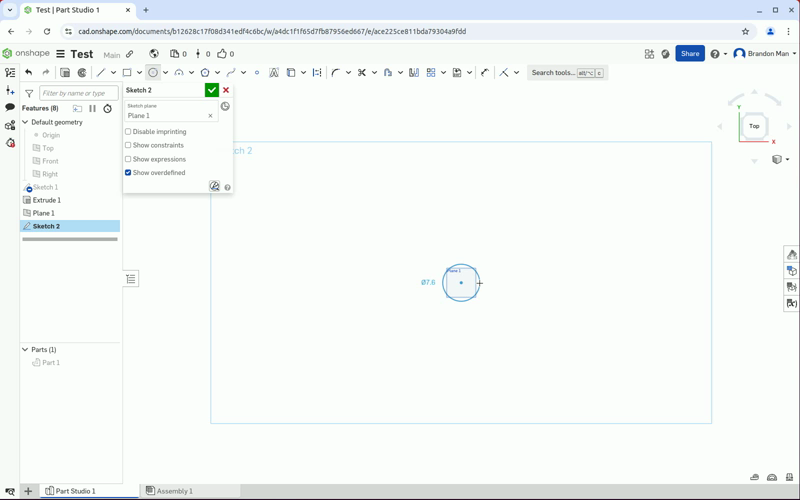
click(479, 282)
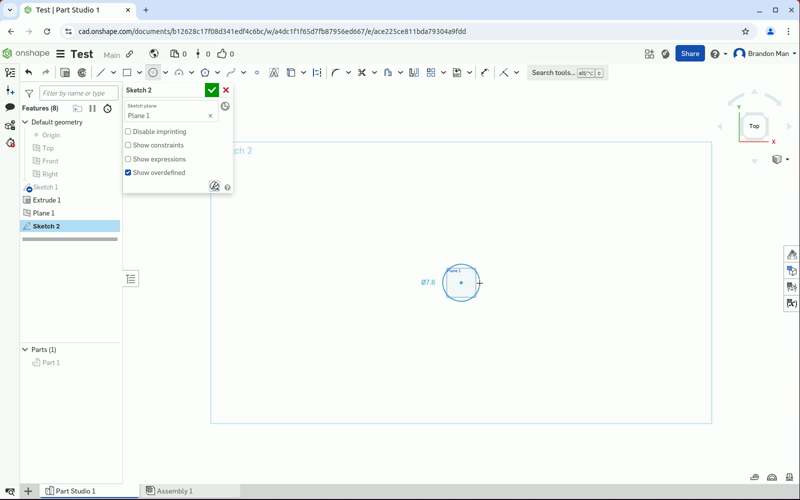
key(esc)
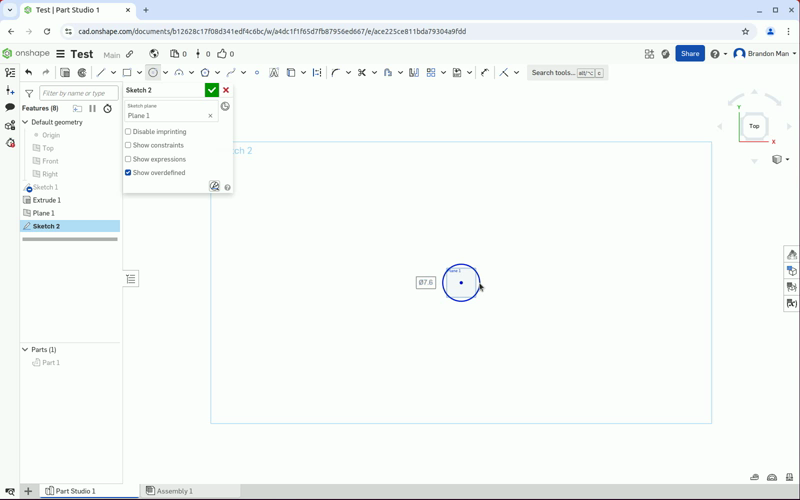
mouse_move(460, 298)
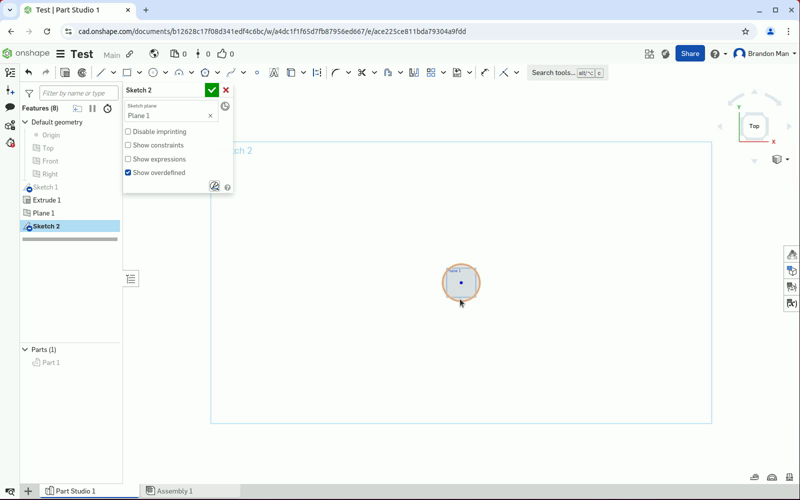
scroll(6)
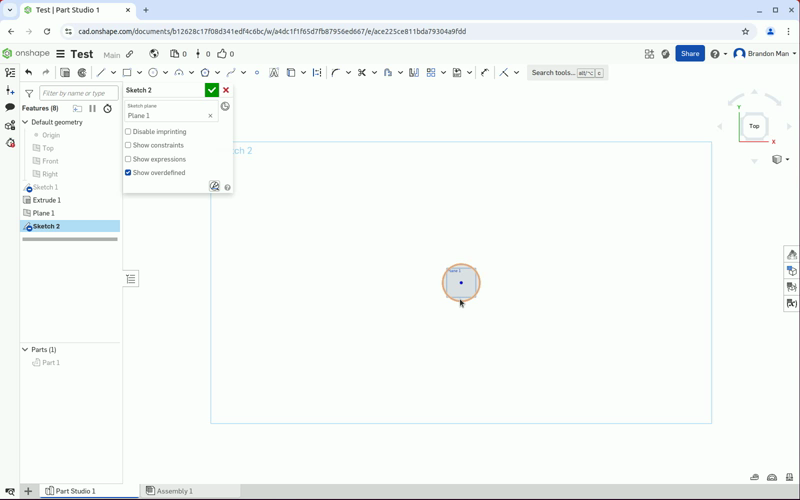
scroll(6)
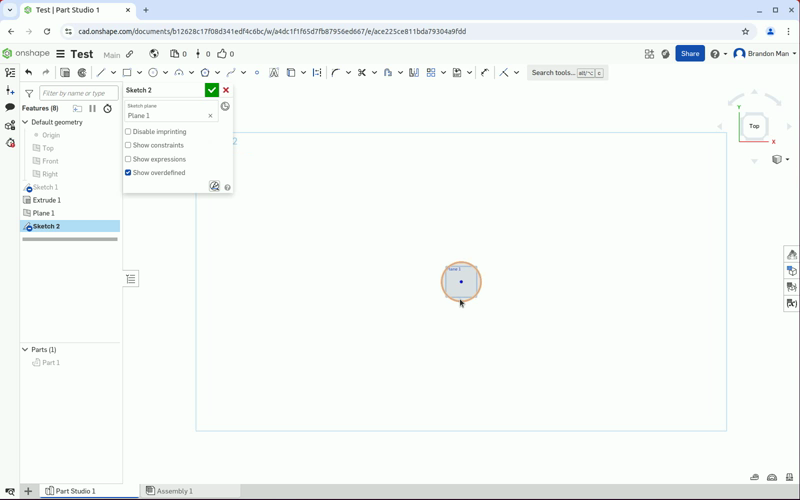
scroll(6)
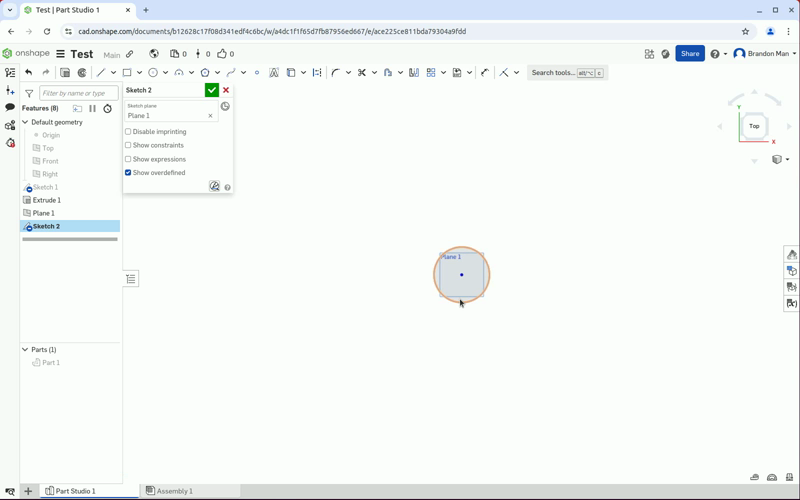
scroll(6)
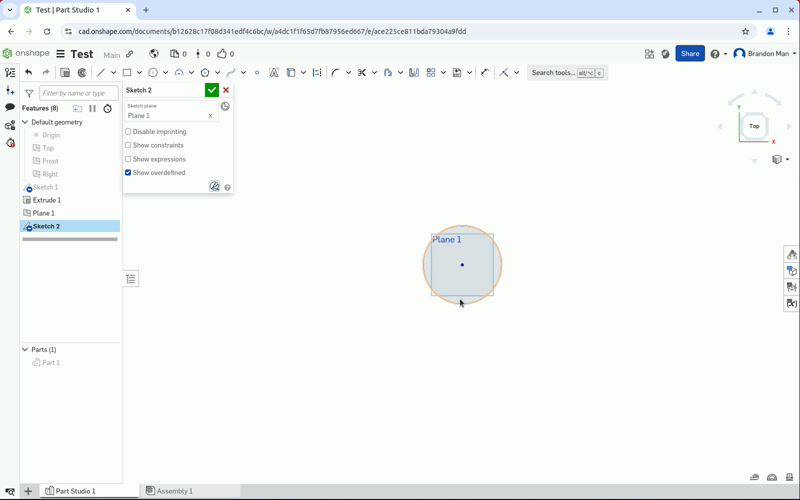
scroll(6)
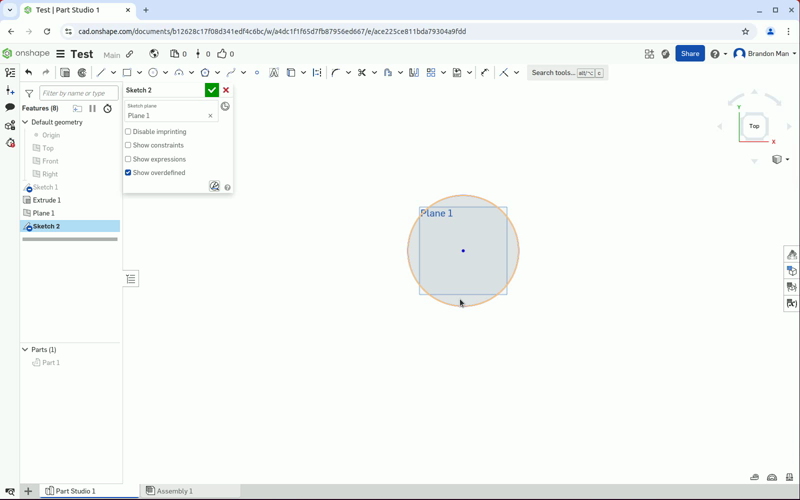
scroll(6)
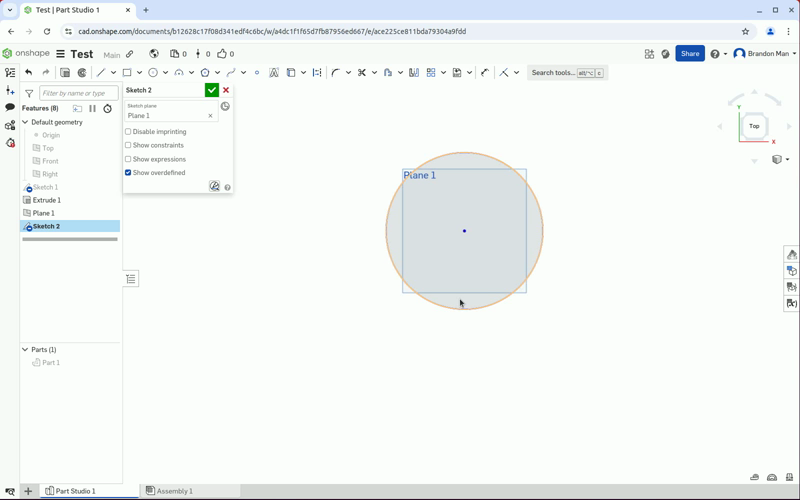
scroll(6)
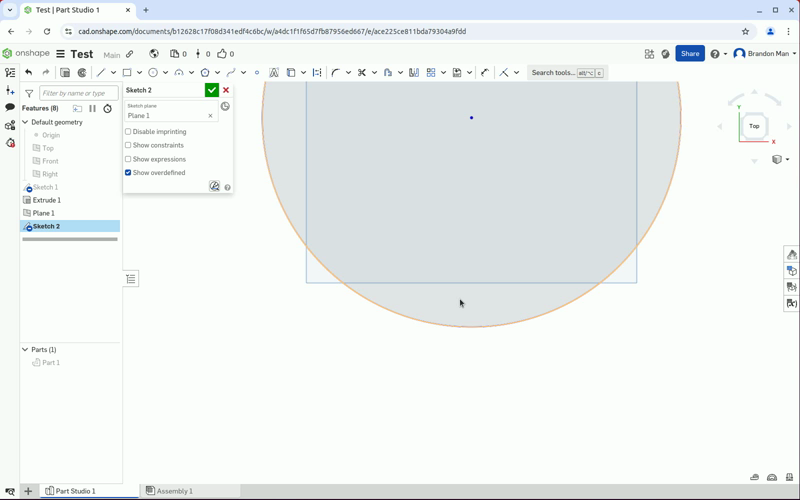
click(460, 298)
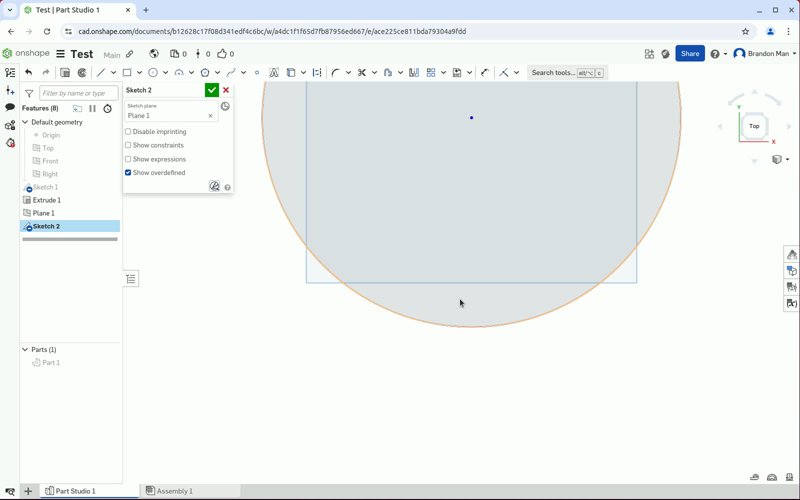
scroll(-6)
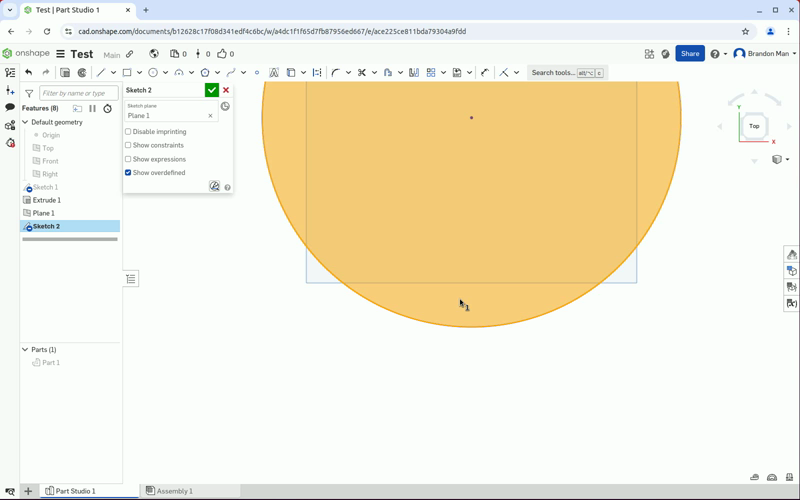
scroll(-6)
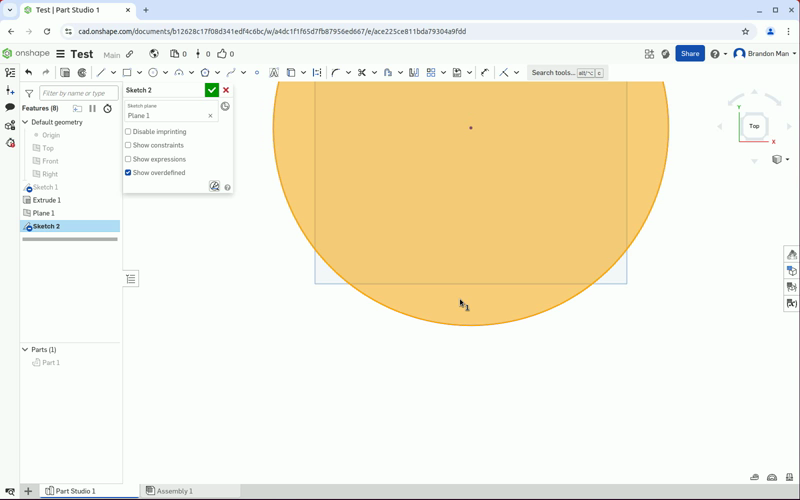
scroll(-6)
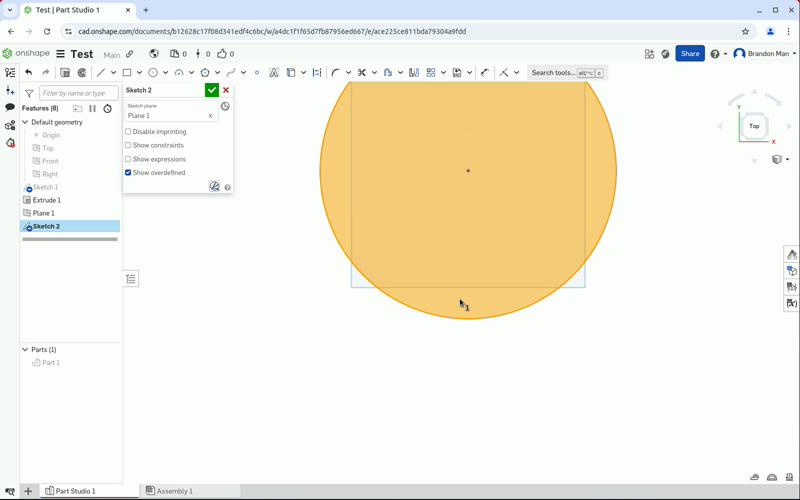
scroll(-6)
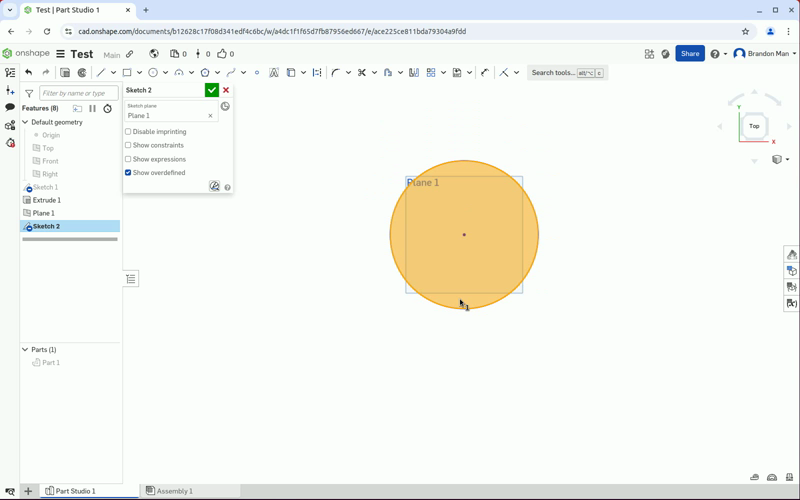
scroll(-6)
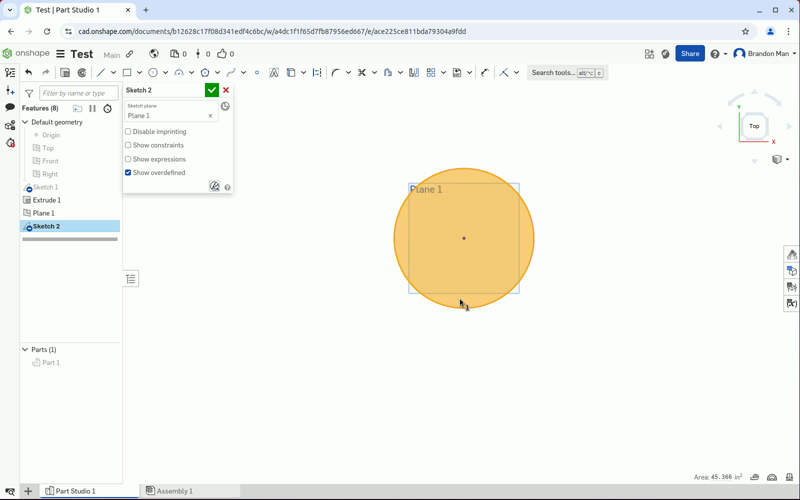
scroll(-6)
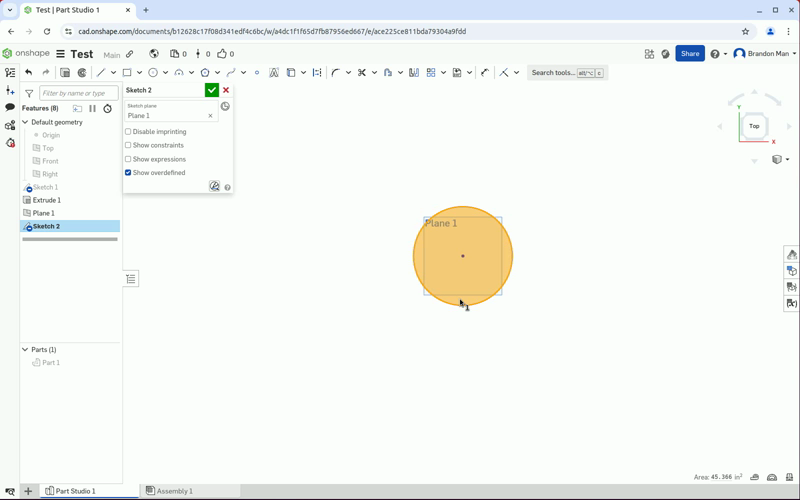
scroll(-6)
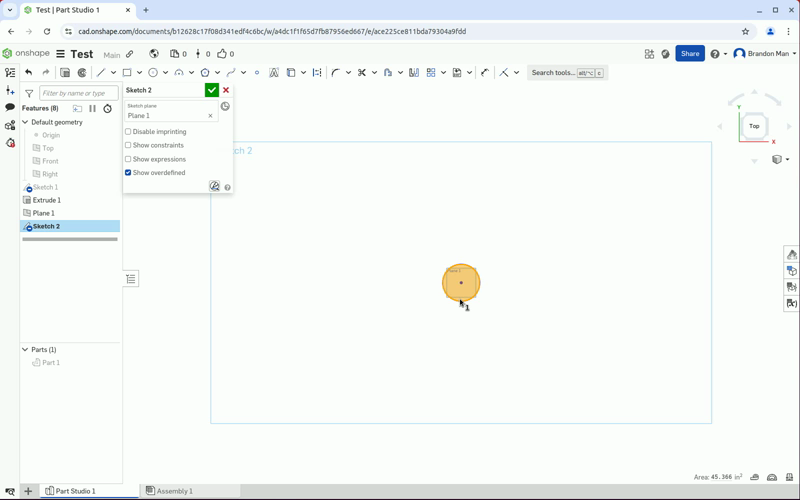
mouse_move(73, 352)
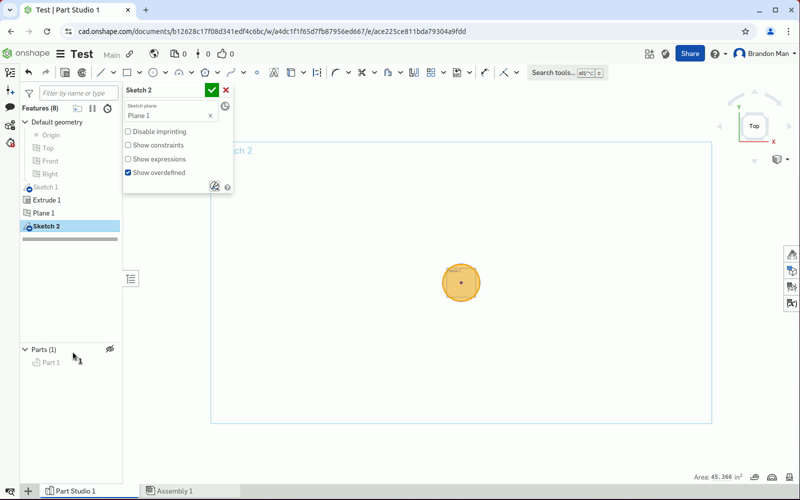
key(shift+y)
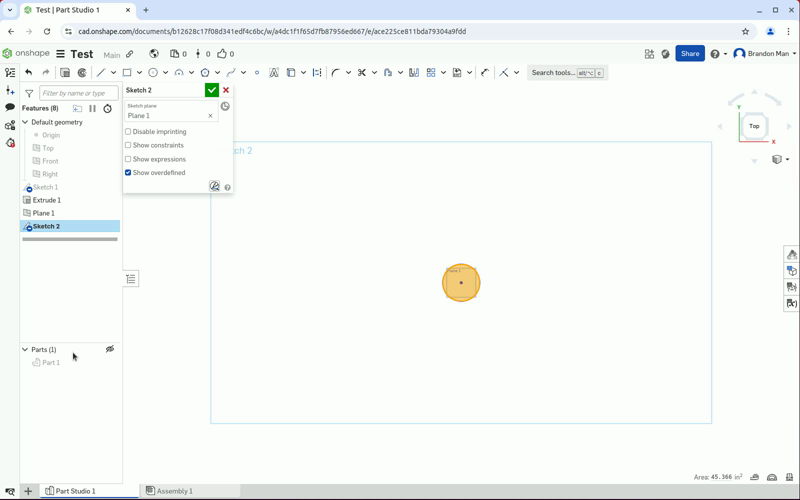
key(shift+e)
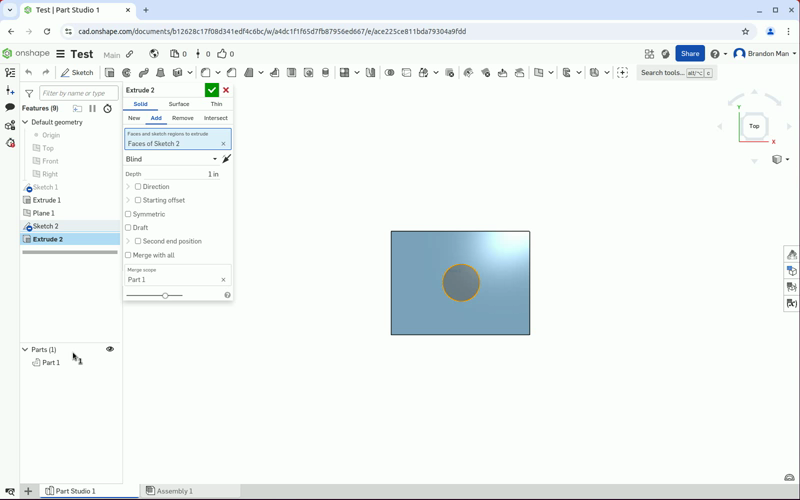
mouse_move(143, 106)
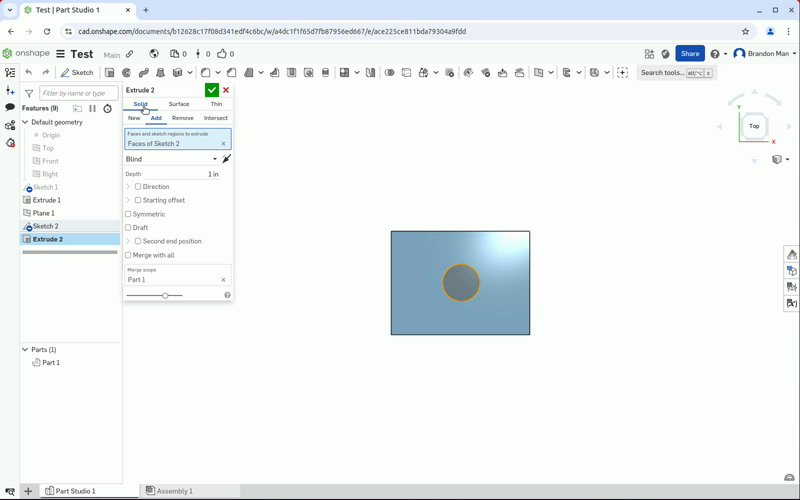
click(143, 106)
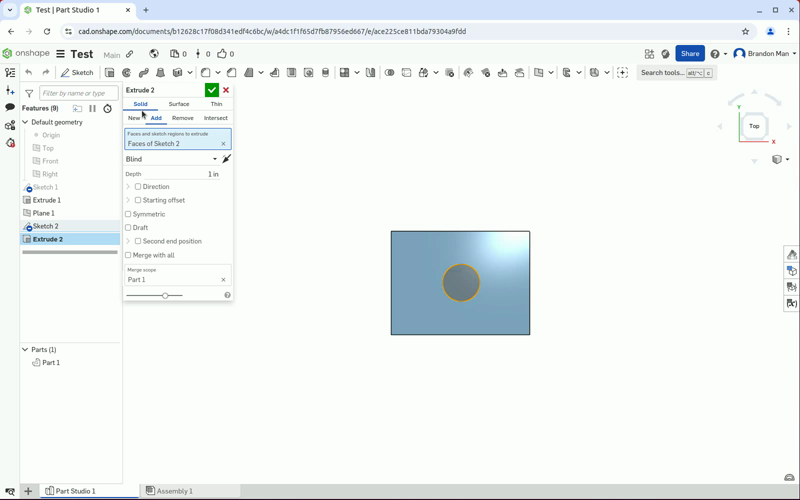
mouse_move(137, 120)
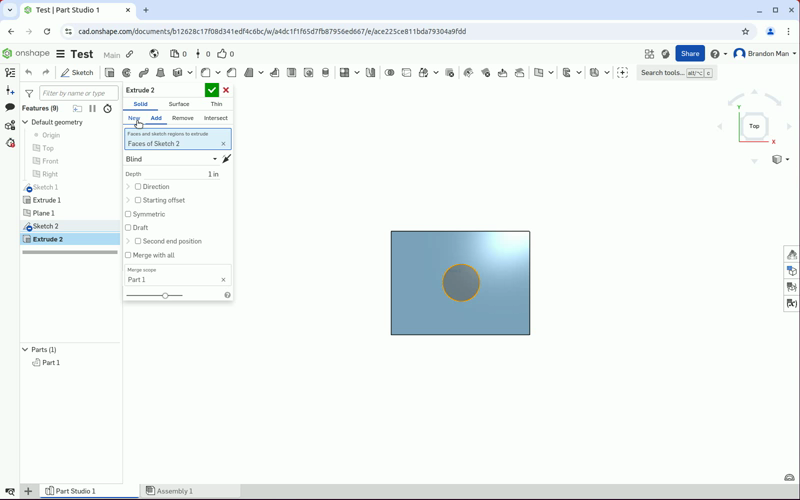
click(137, 120)
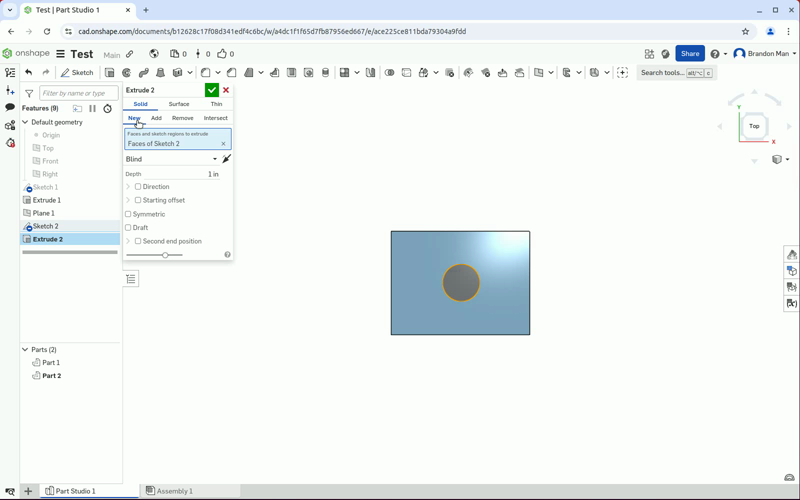
key(tab, 4)
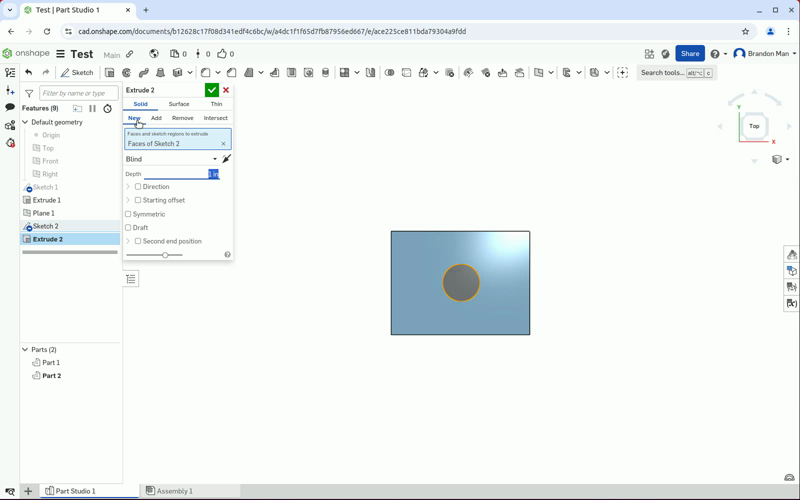
text(5.296)
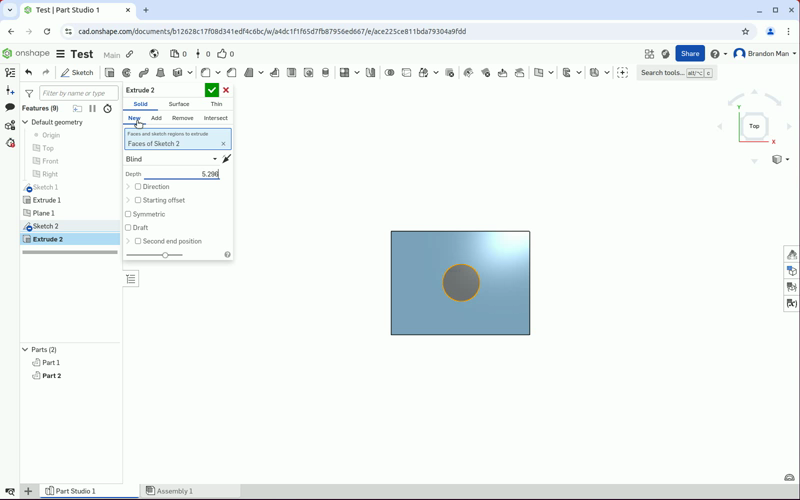
key(enter)
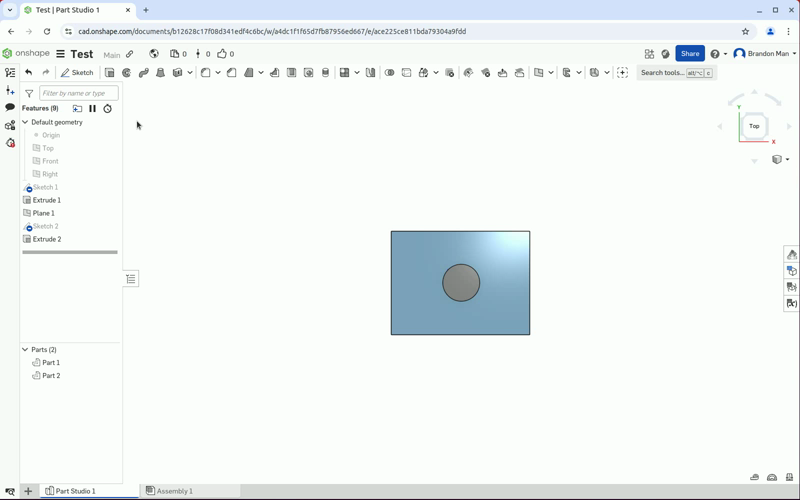
key(shift+h)
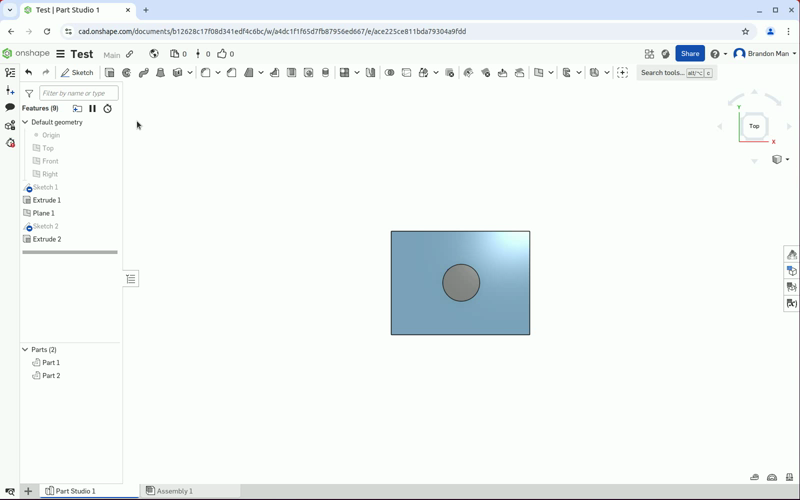
key(shift+h)
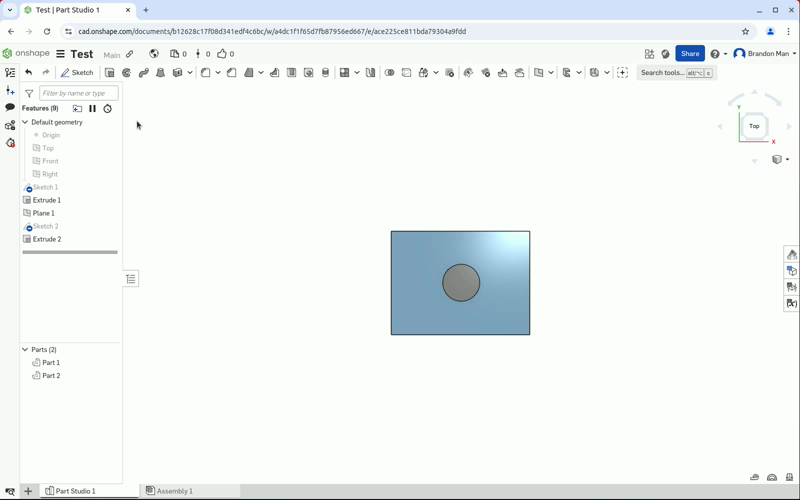
mouse_move(73, 189)
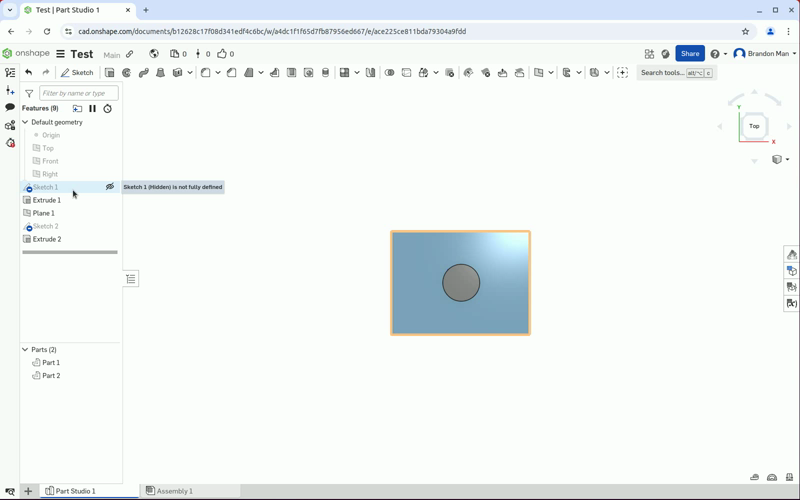
click(73, 189)
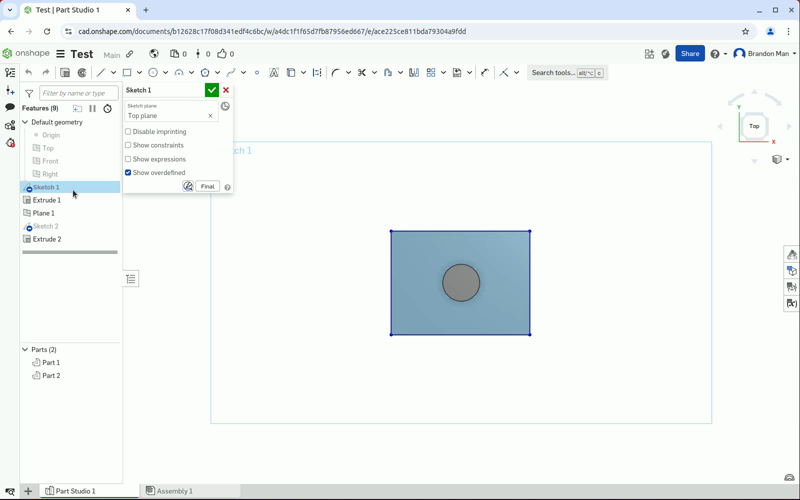
mouse_move(229, 92)
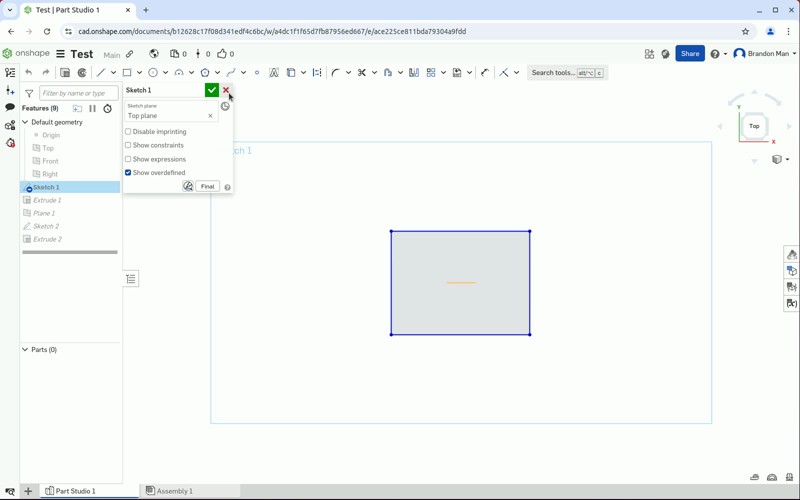
click(229, 92)
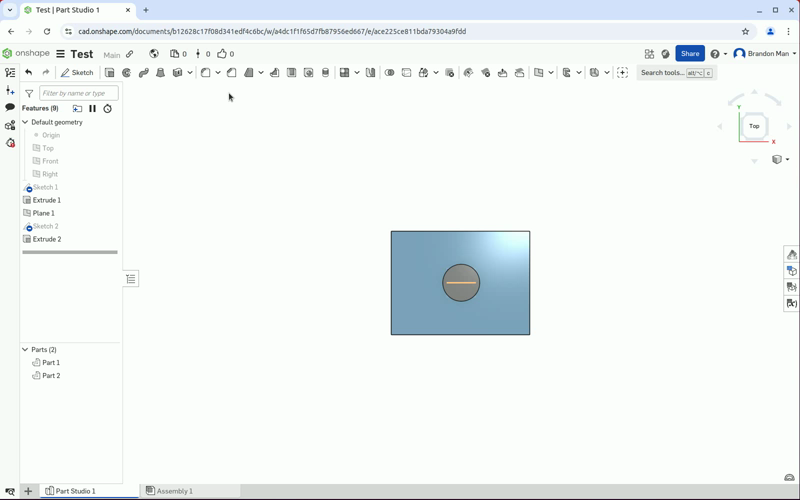
mouse_move(73, 352)
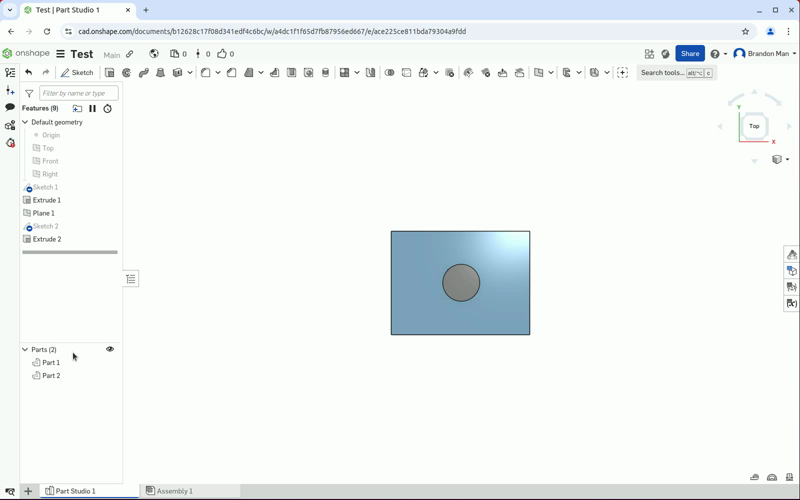
key(y)
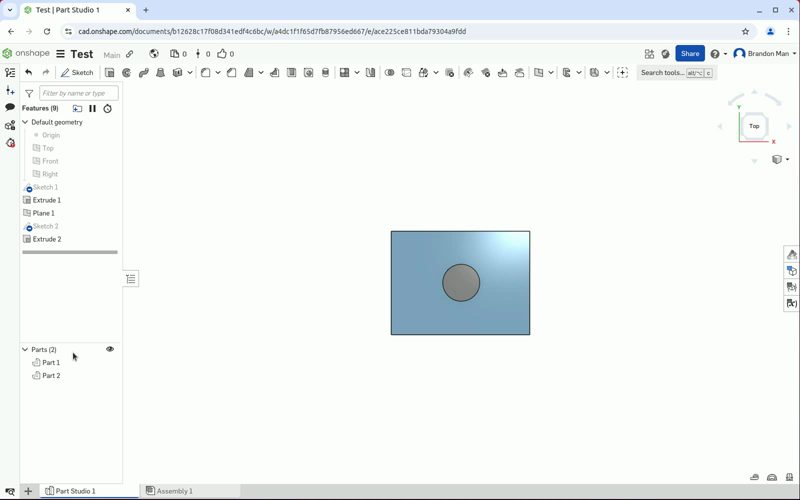
key(shift+p)
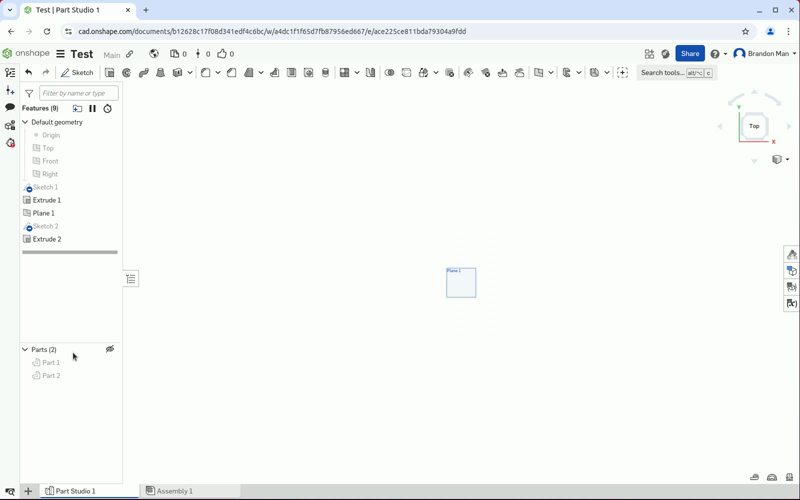
key(space)
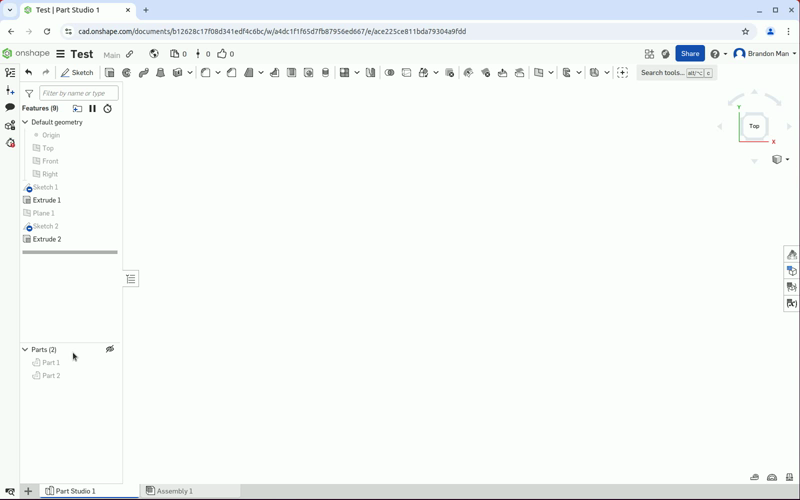
key_down(shift)
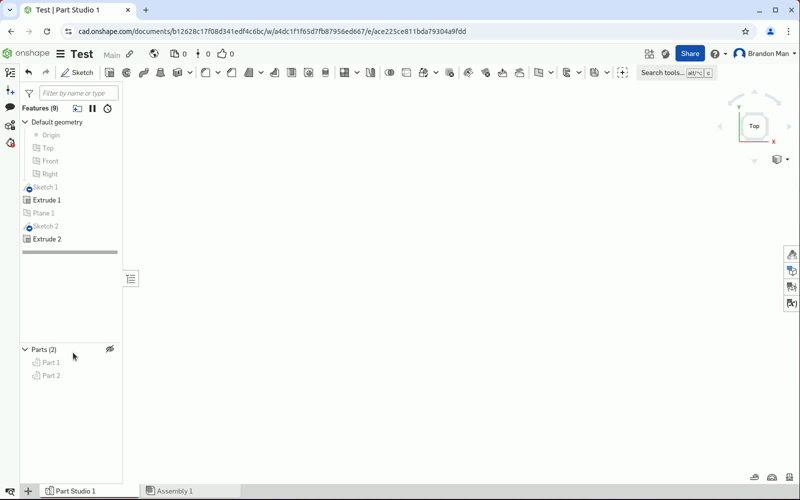
key(up)
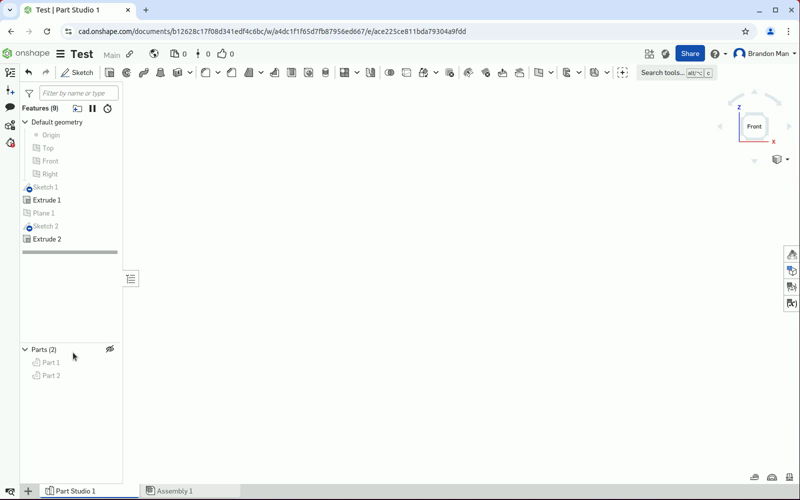
key_up(shift)
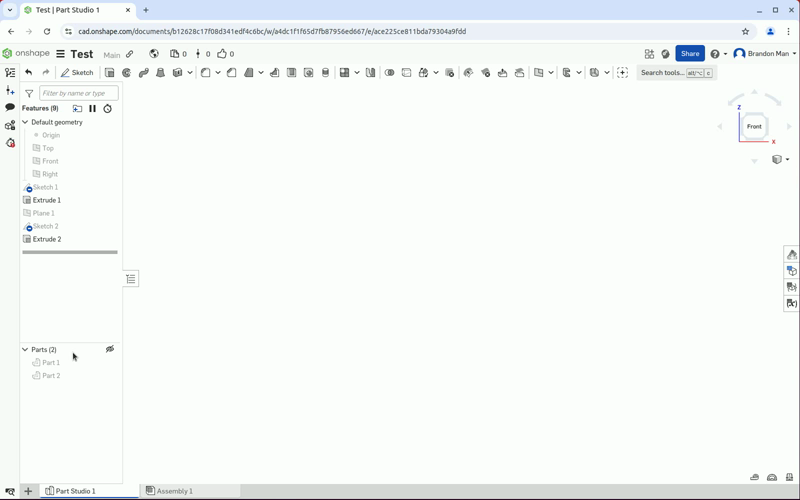
mouse_move(73, 352)
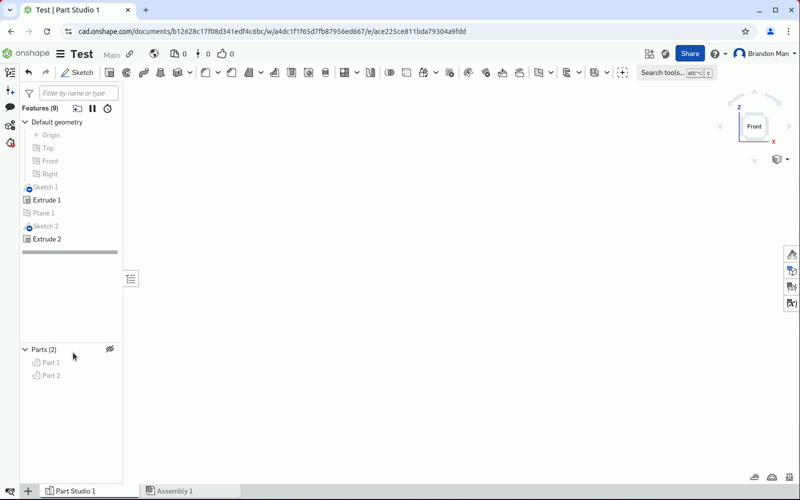
key(shift+y)
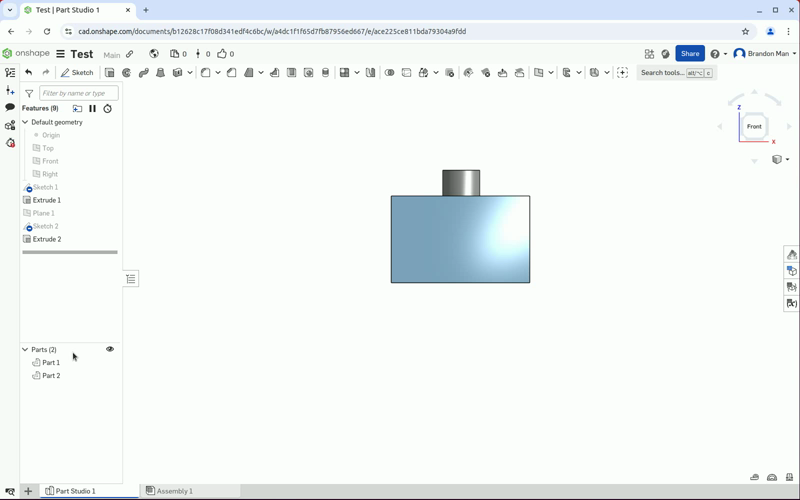
mouse_move(541, 75)
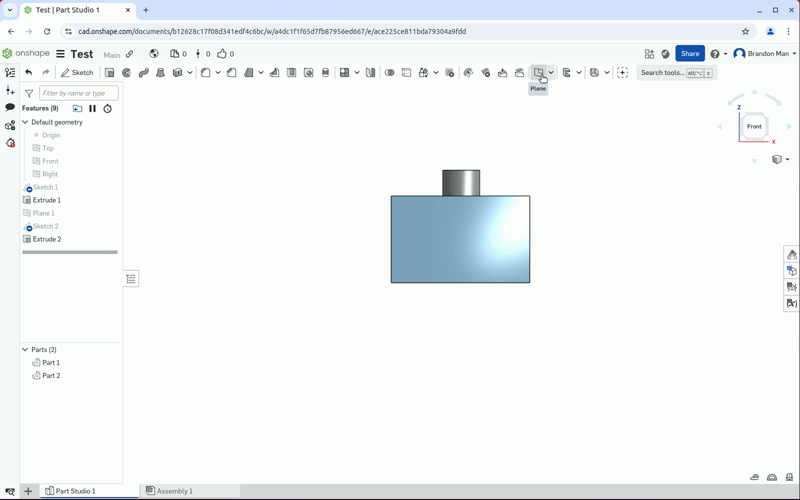
click(541, 75)
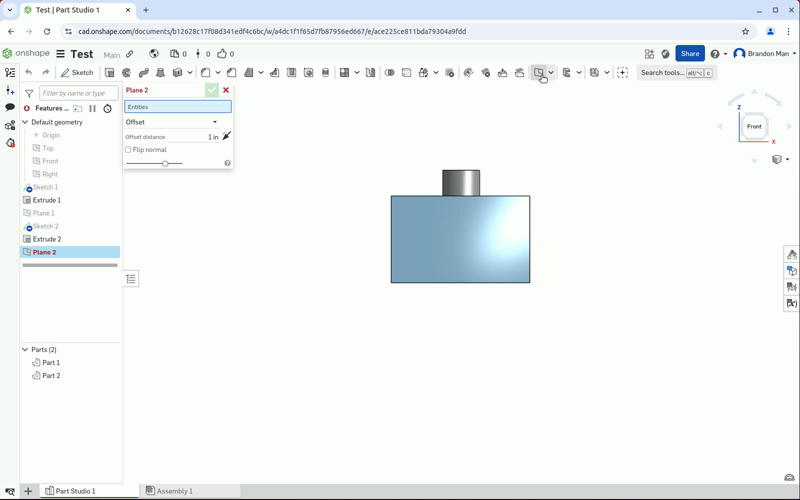
mouse_move(73, 163)
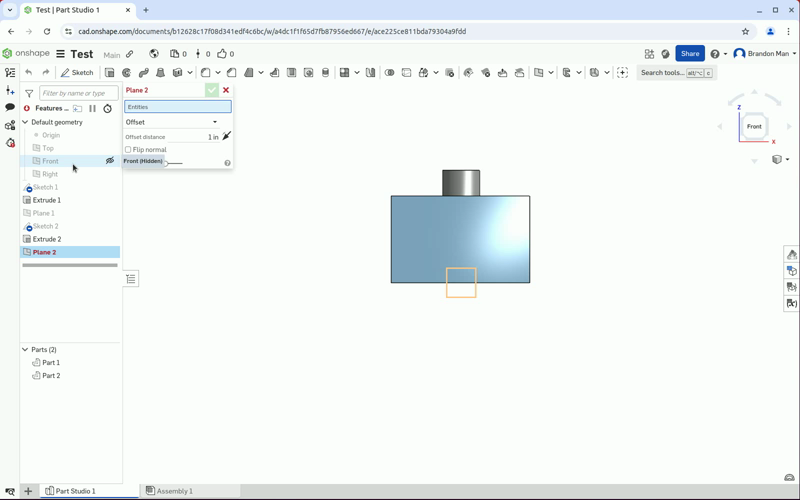
click(73, 163)
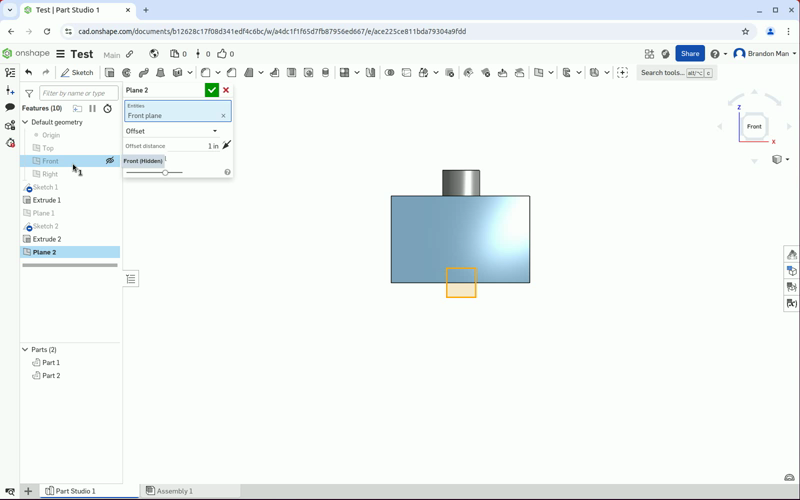
key(tab, 2)
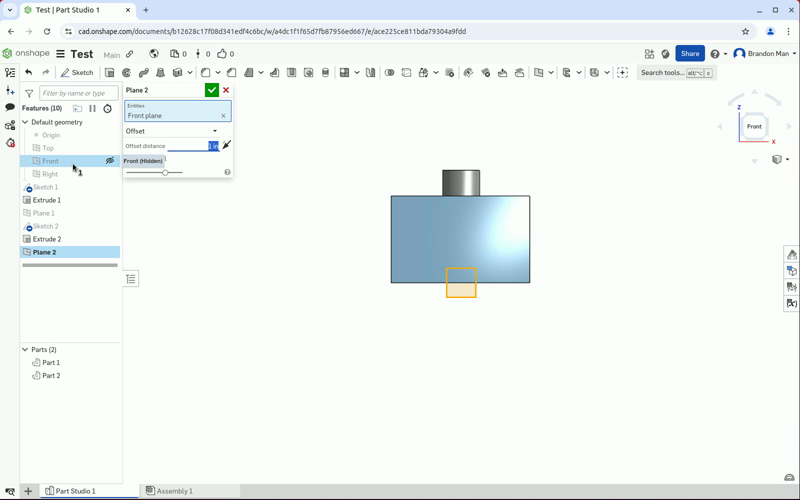
text(10.599)
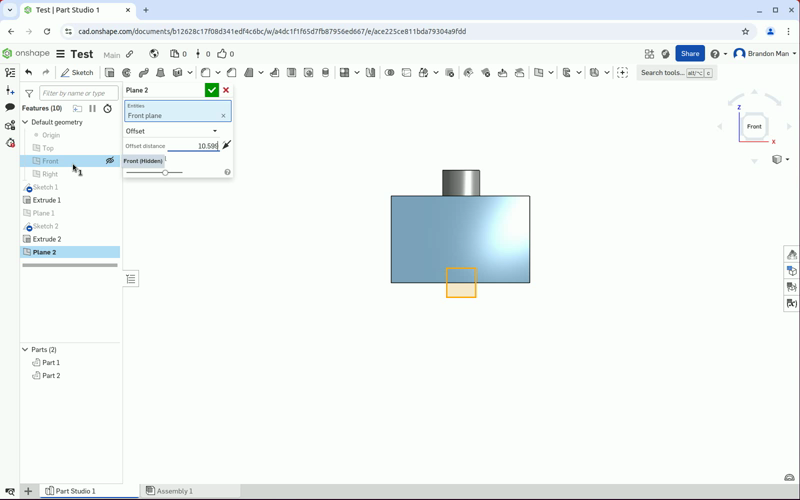
key(enter, 2)
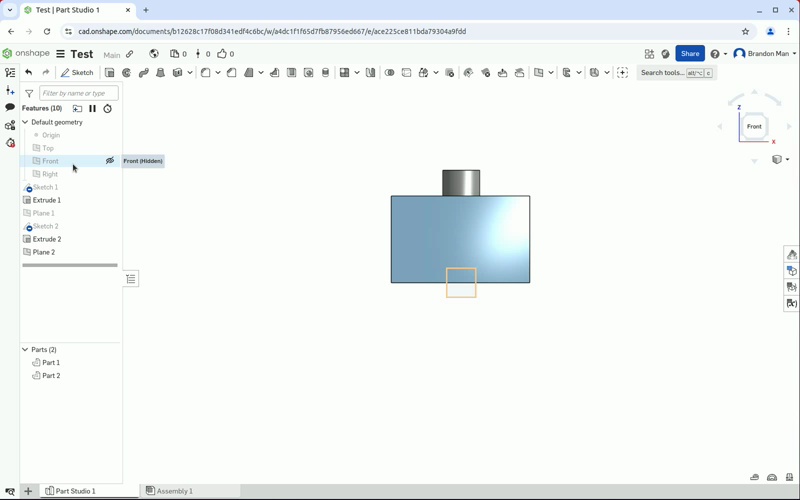
key(shift+s)
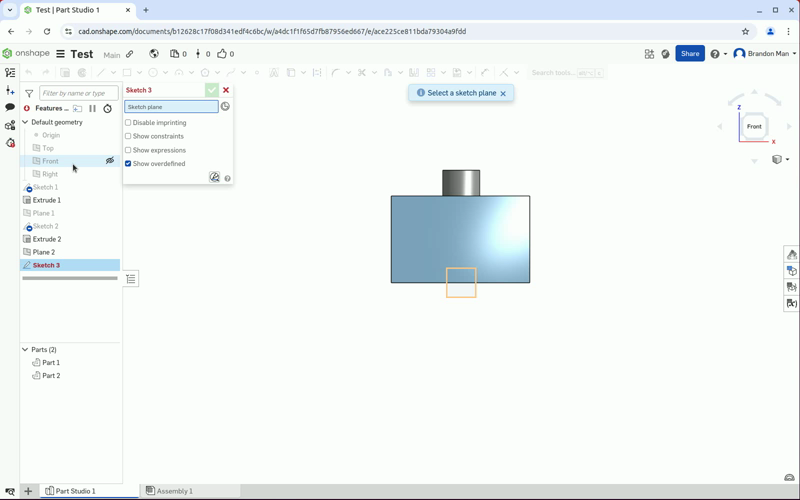
mouse_move(73, 254)
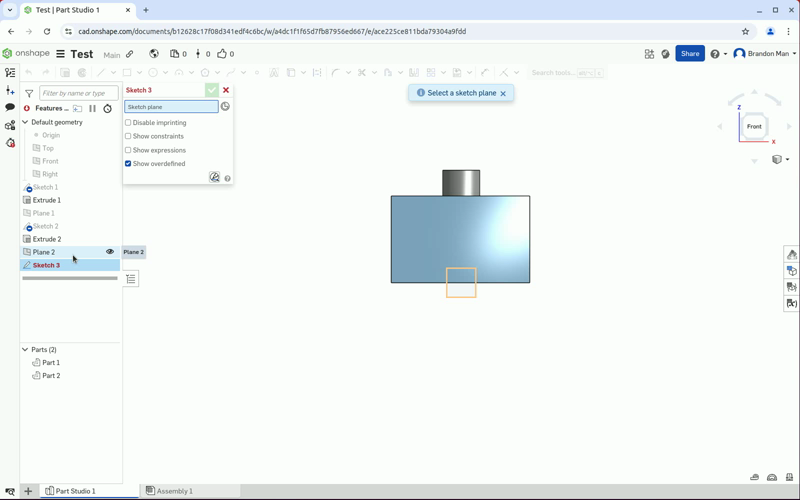
click(73, 254)
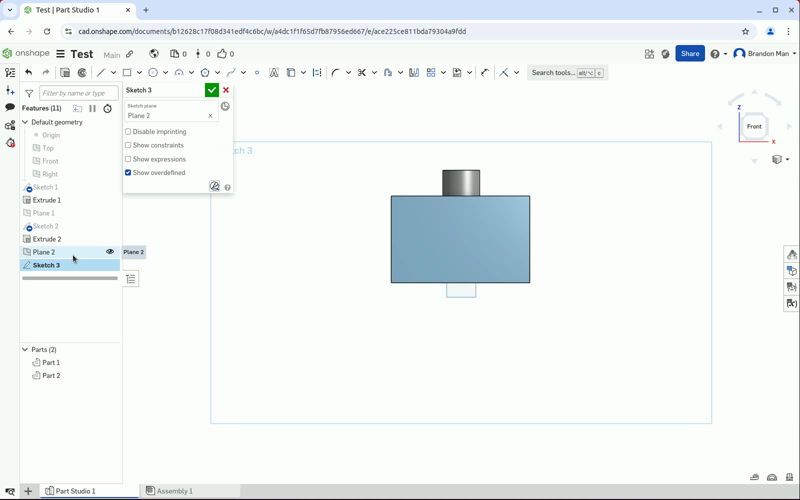
mouse_move(73, 352)
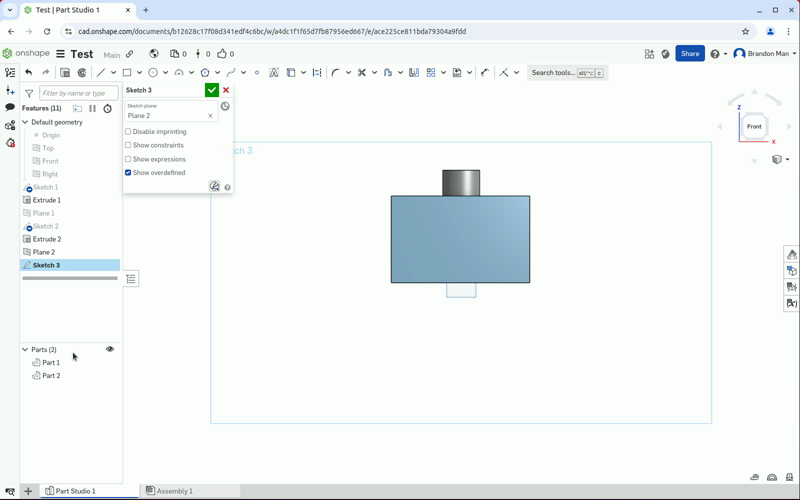
key(y)
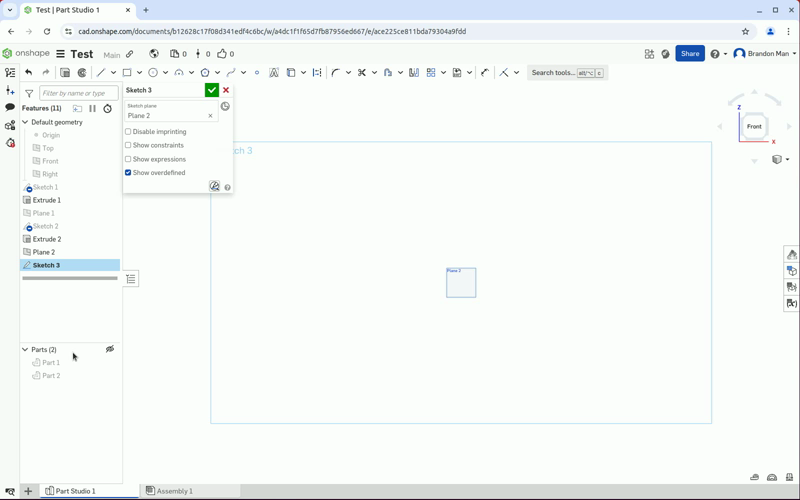
key(l)
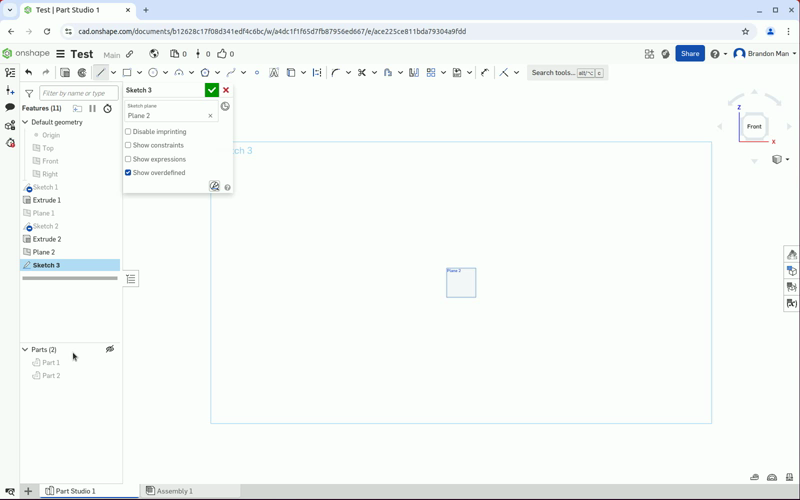
key_down(shift)
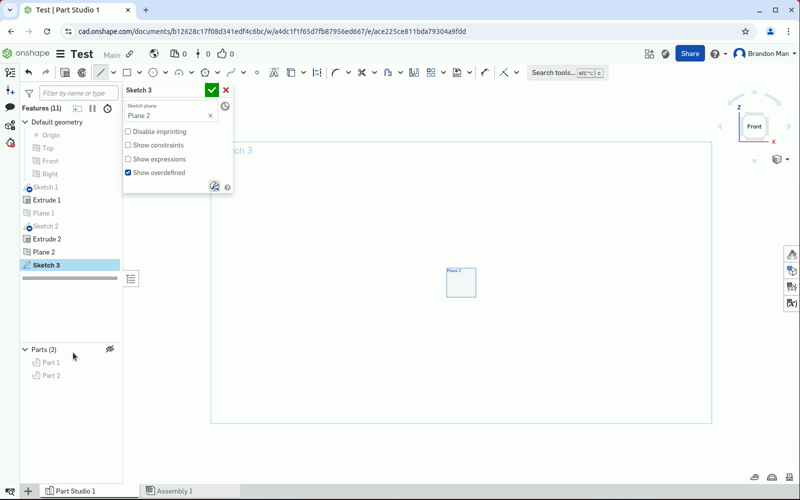
mouse_move(443, 250)
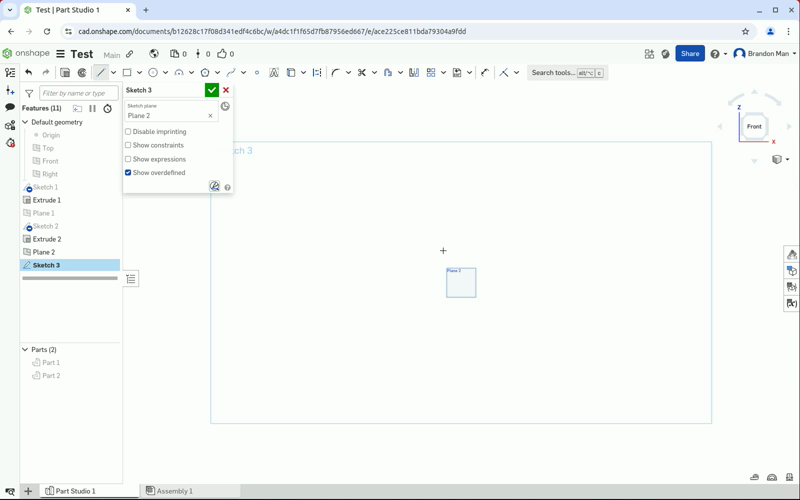
click(443, 250)
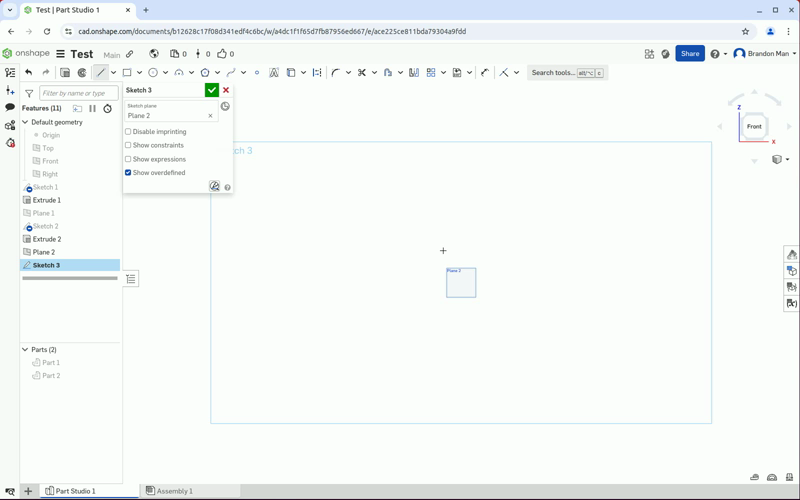
key_up(shift)
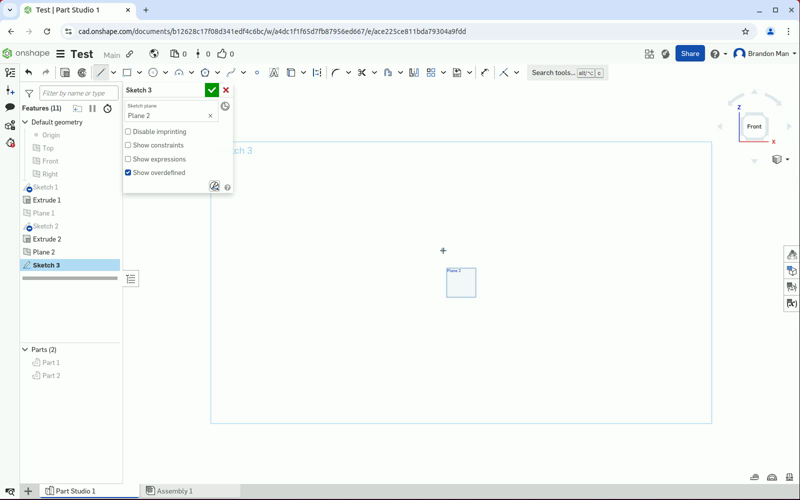
key_down(shift)
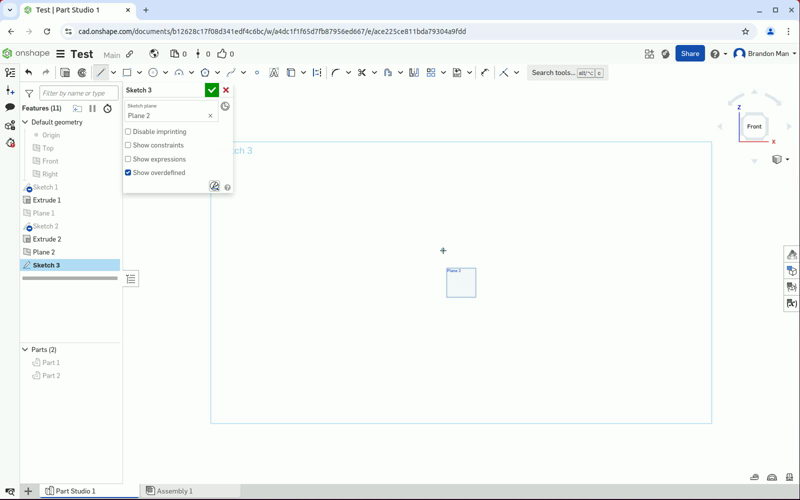
mouse_move(473, 250)
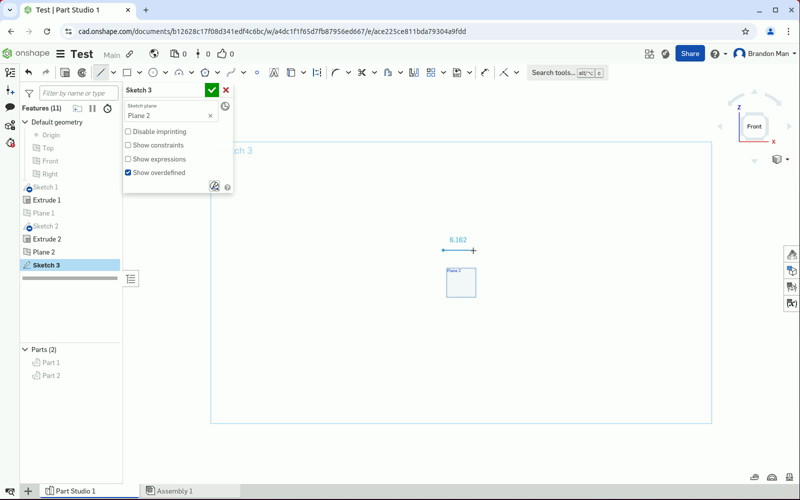
mouse_move(461, 260)
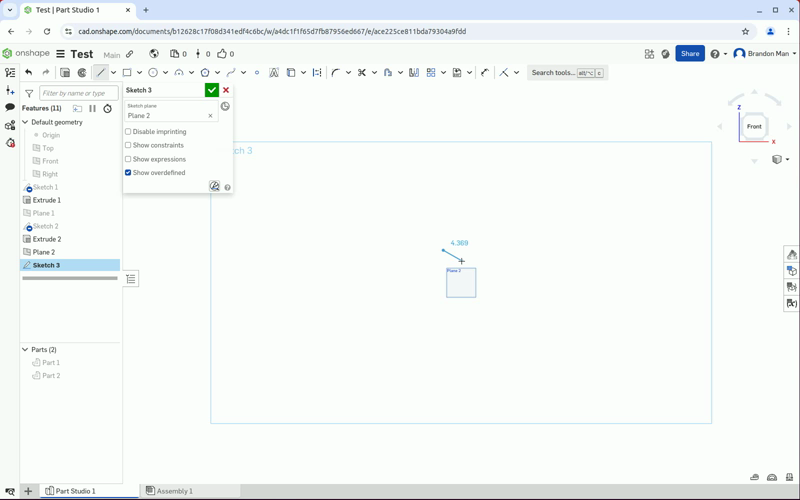
click(461, 260)
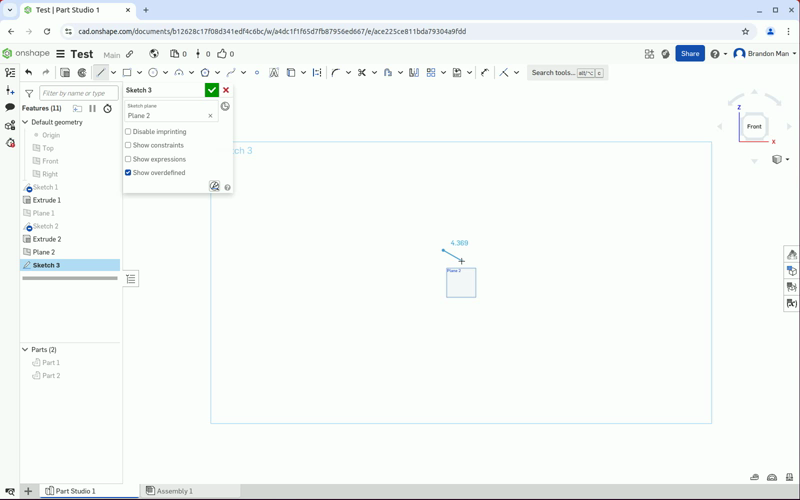
key_up(shift)
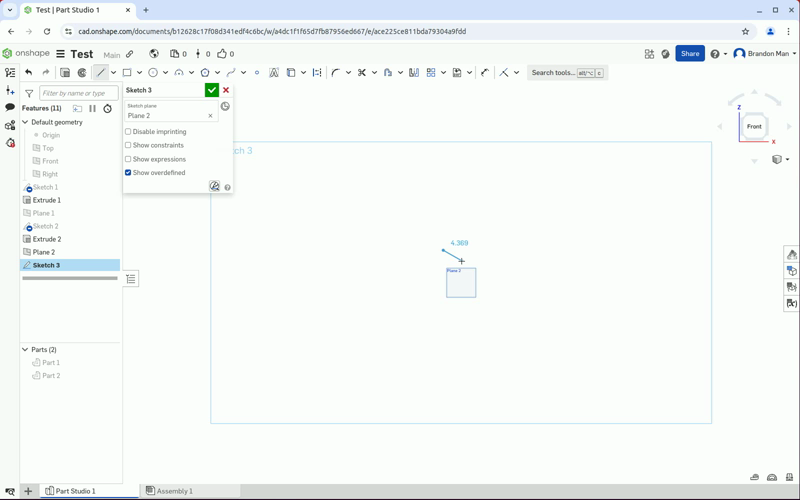
key_down(shift)
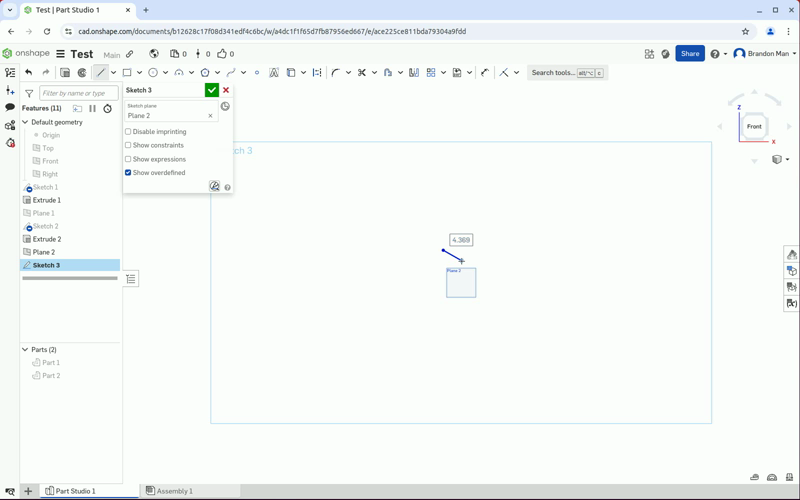
mouse_move(492, 260)
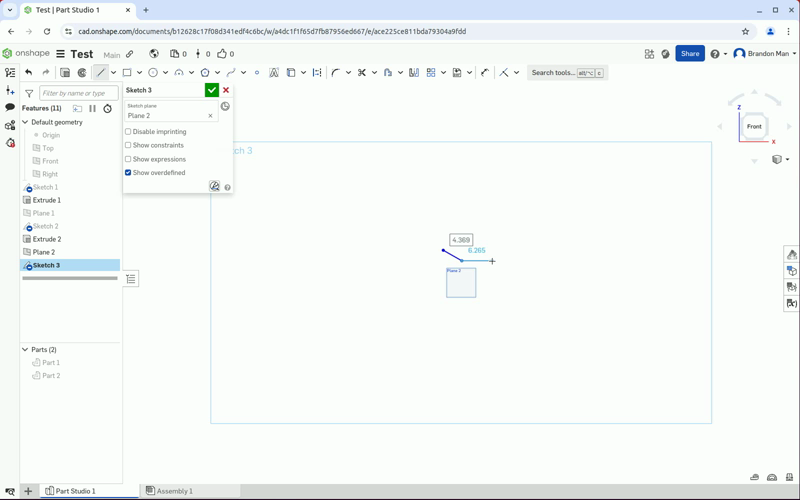
mouse_move(480, 250)
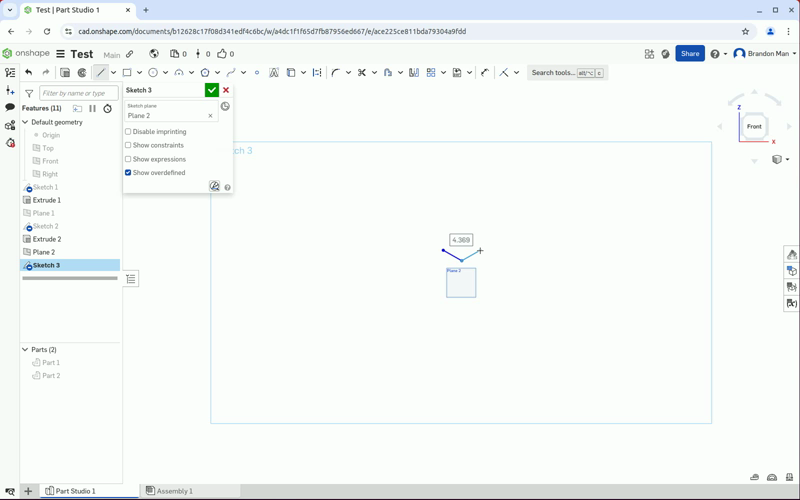
click(480, 250)
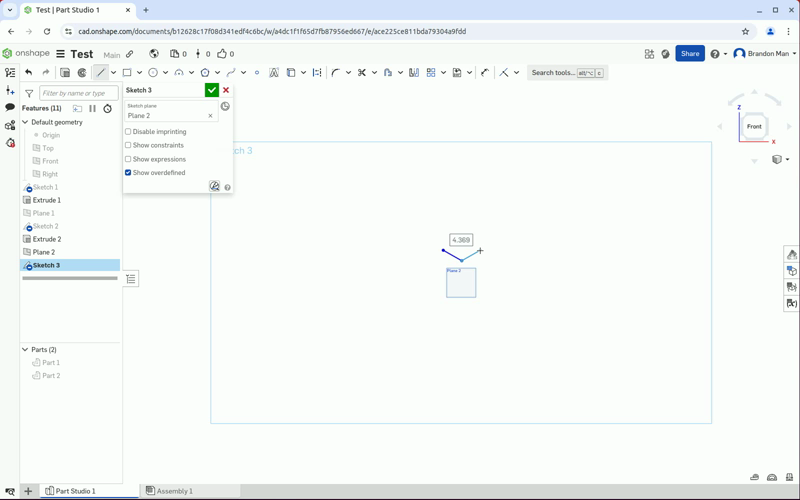
key_up(shift)
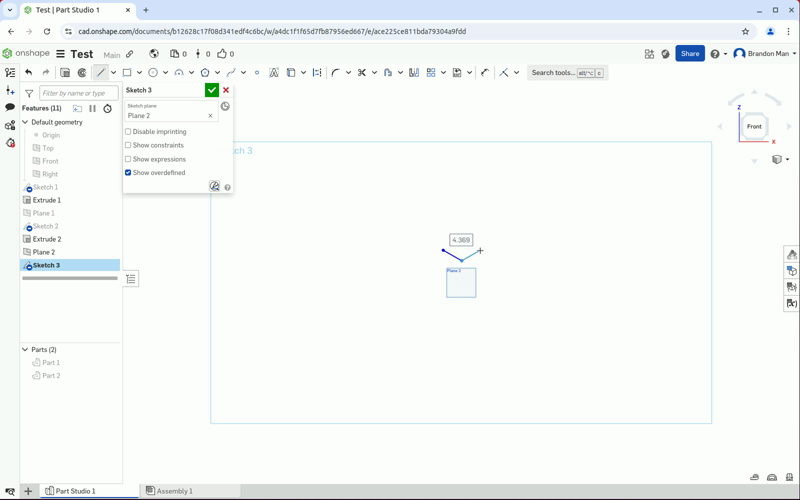
key_down(shift)
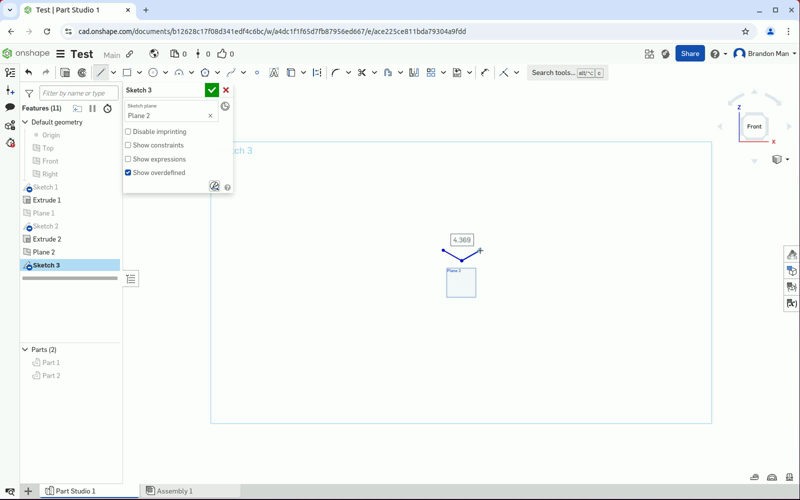
mouse_move(510, 250)
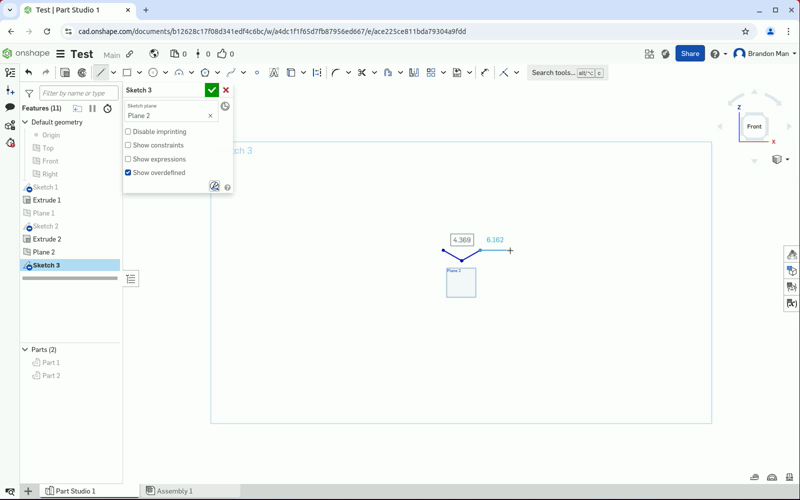
mouse_move(480, 228)
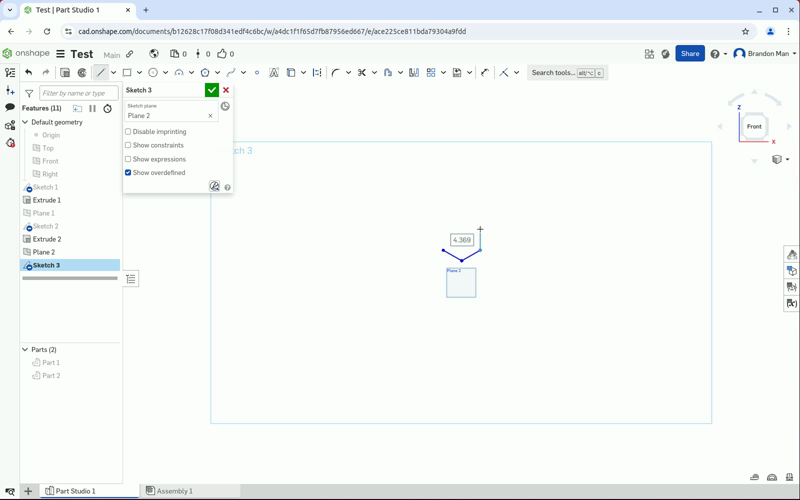
click(480, 228)
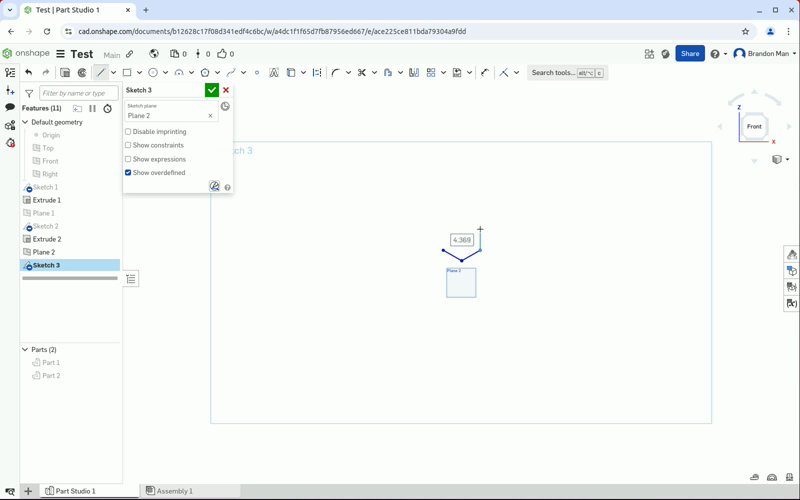
key_up(shift)
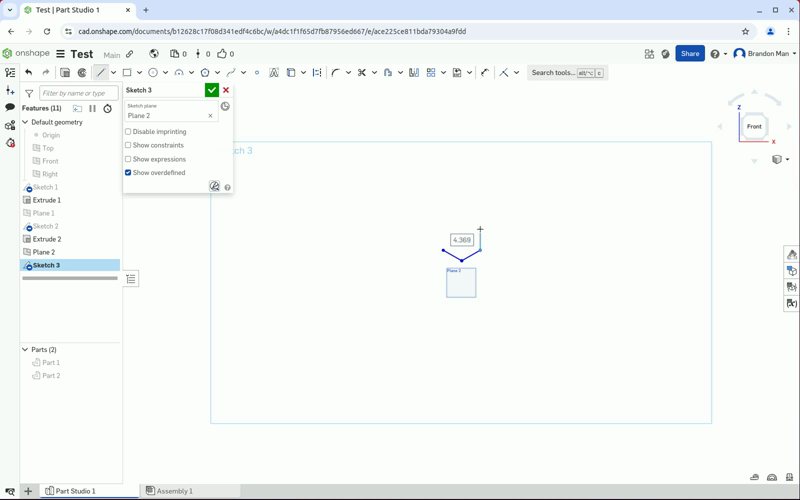
key_down(shift)
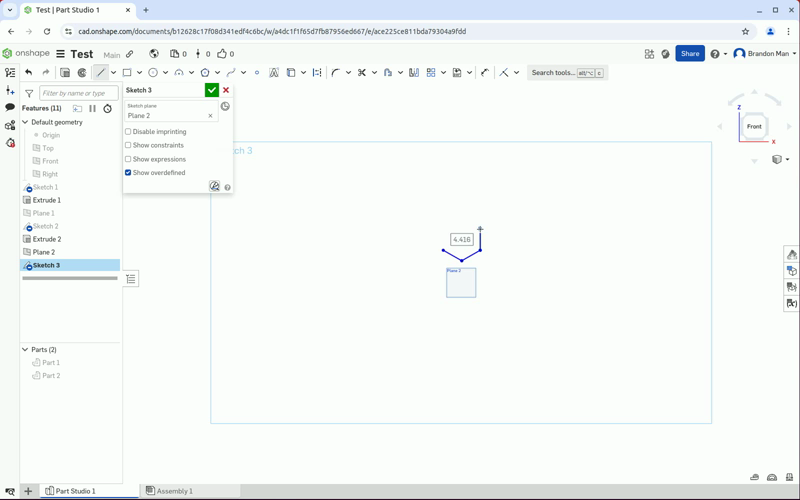
mouse_move(510, 228)
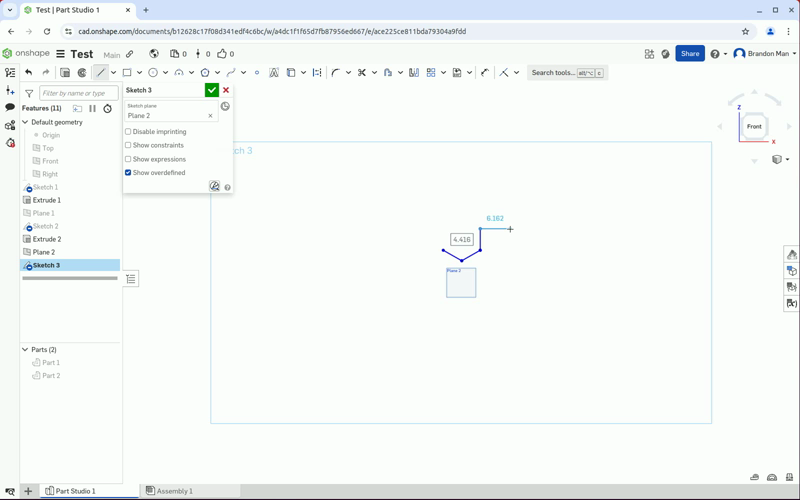
mouse_move(461, 218)
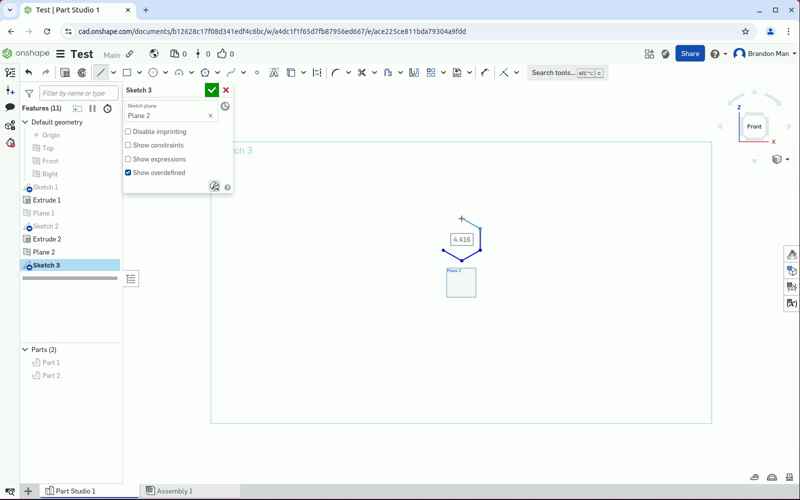
click(461, 218)
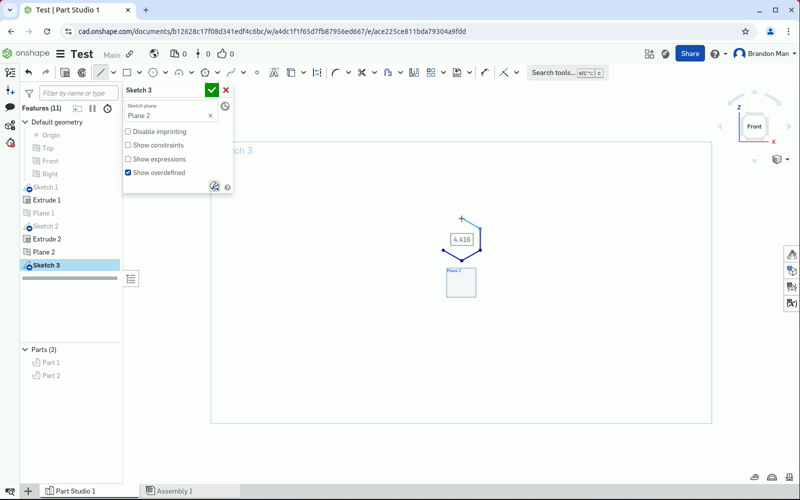
key_up(shift)
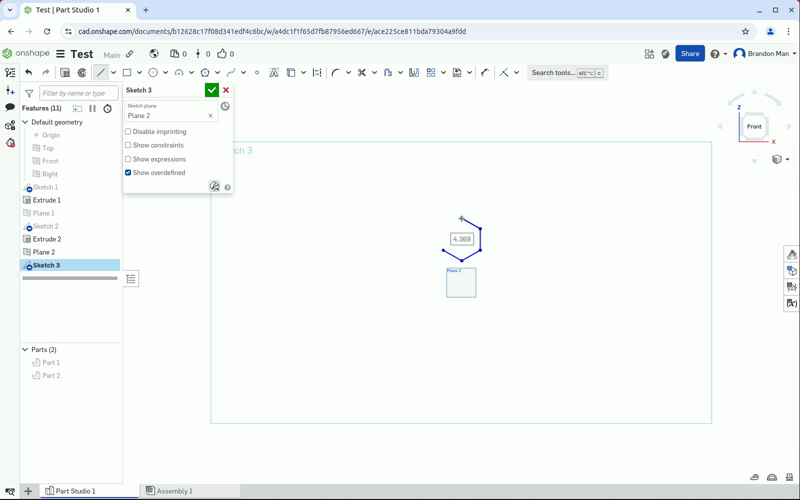
key_down(shift)
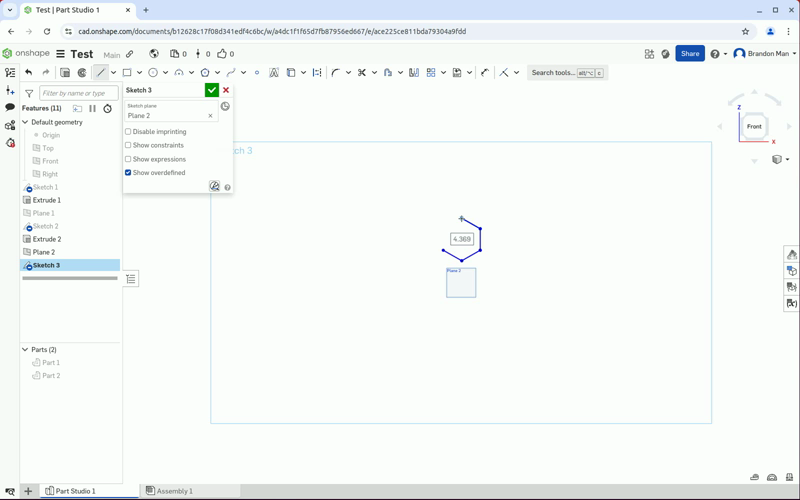
mouse_move(492, 218)
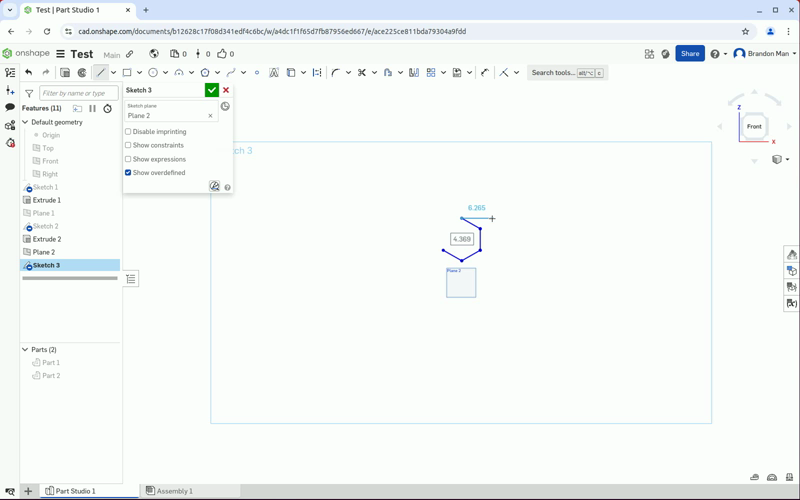
mouse_move(443, 228)
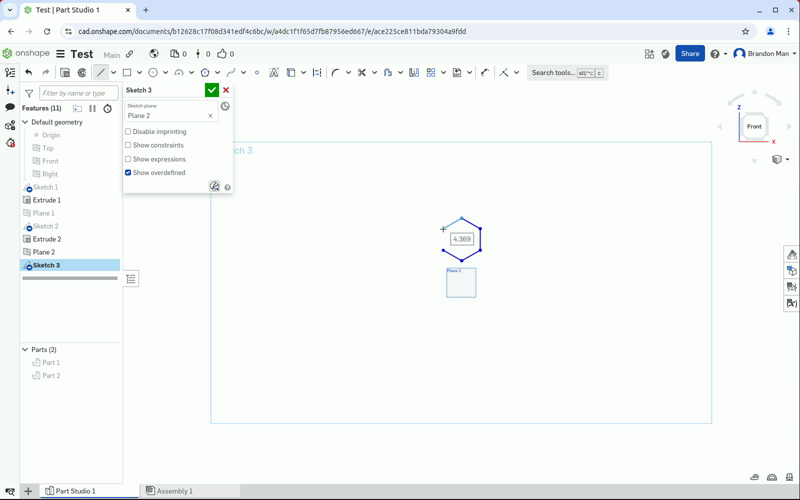
click(443, 228)
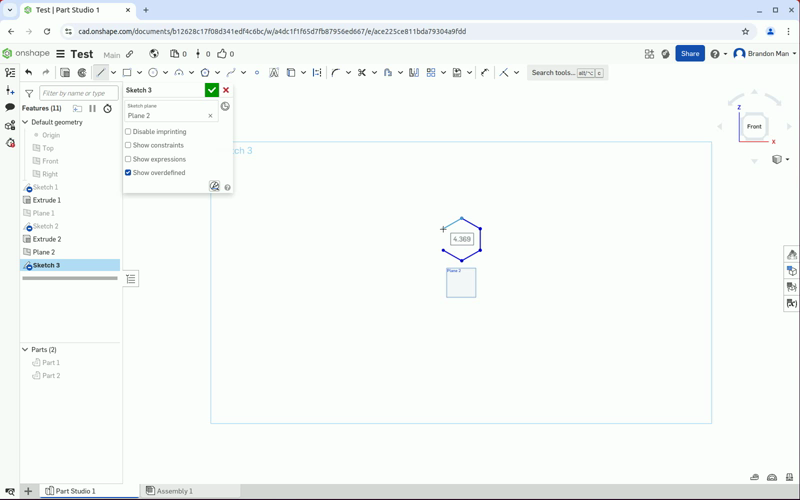
key_up(shift)
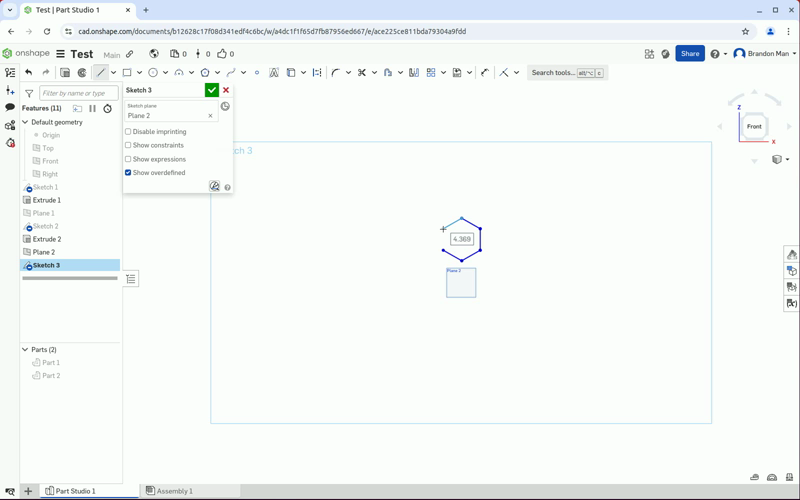
mouse_move(473, 228)
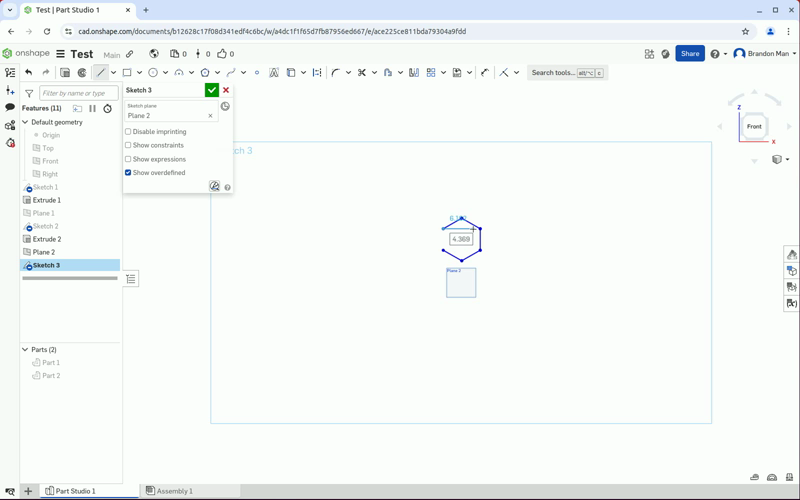
key_down(shift)
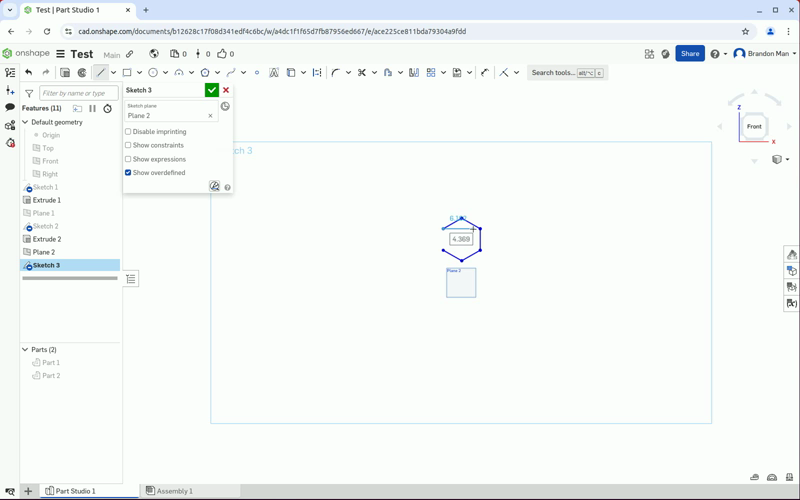
mouse_move(443, 250)
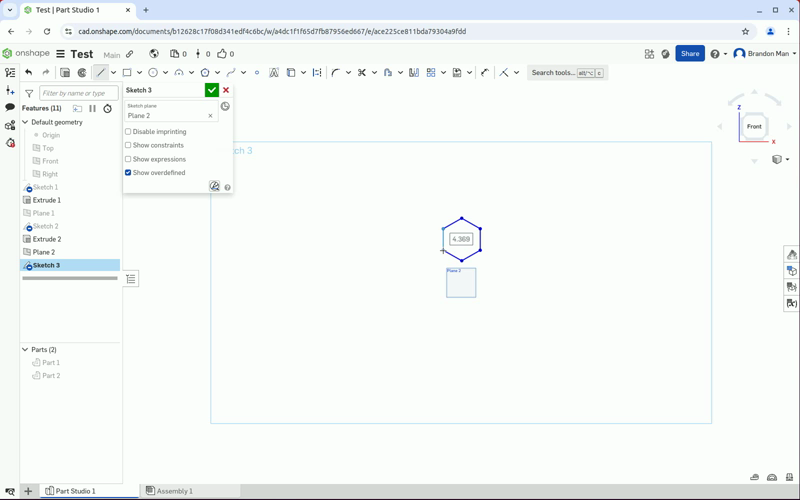
key_up(shift)
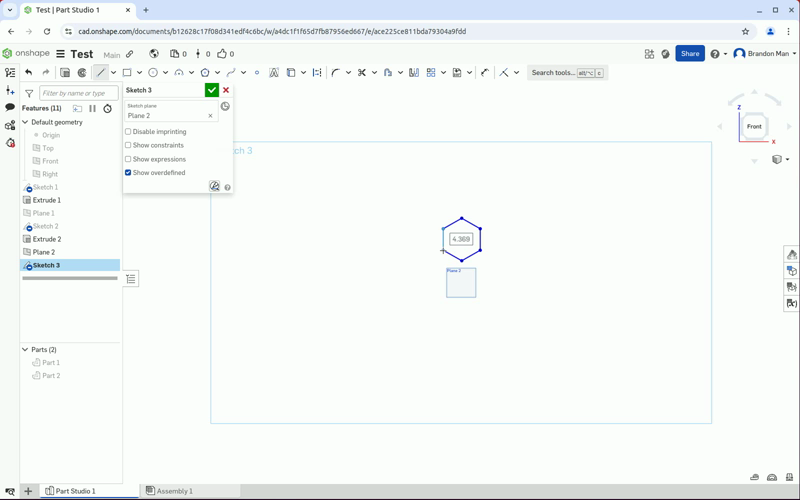
click(443, 250)
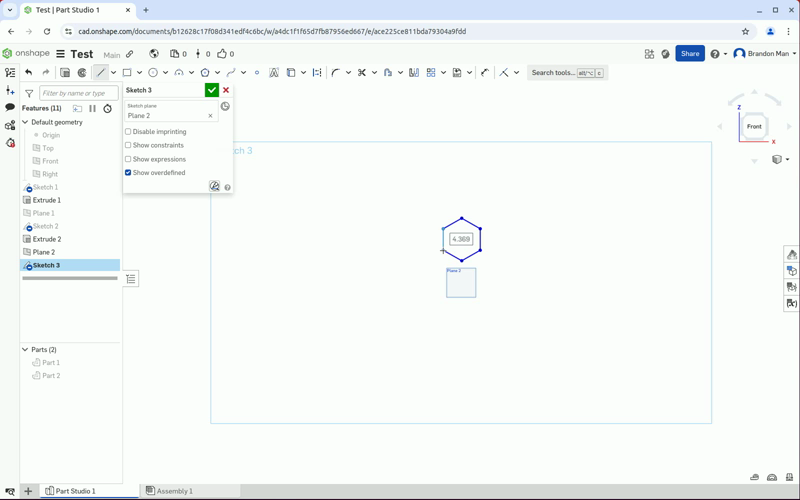
key(esc)
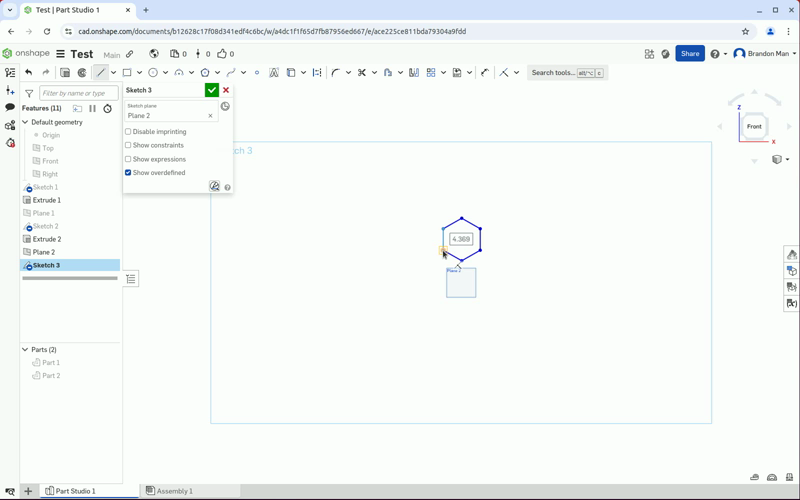
mouse_move(477, 240)
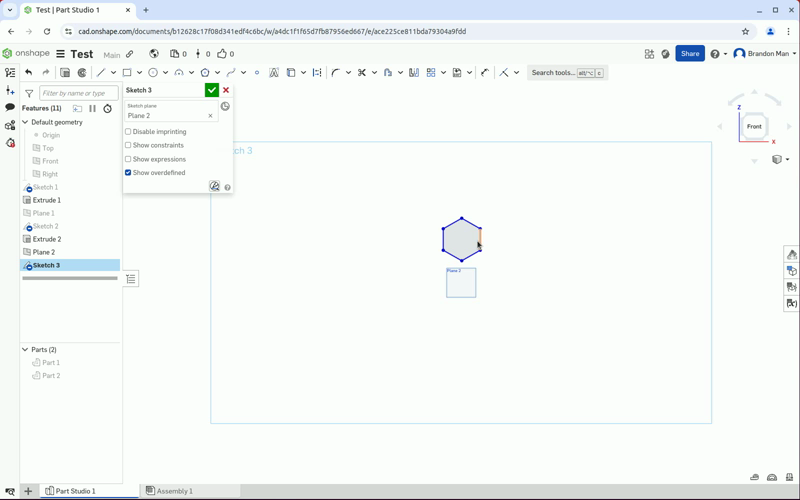
scroll(6)
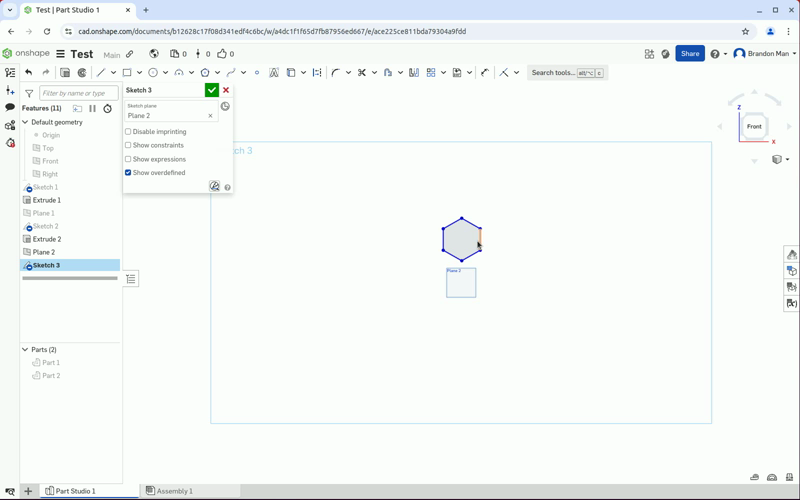
scroll(6)
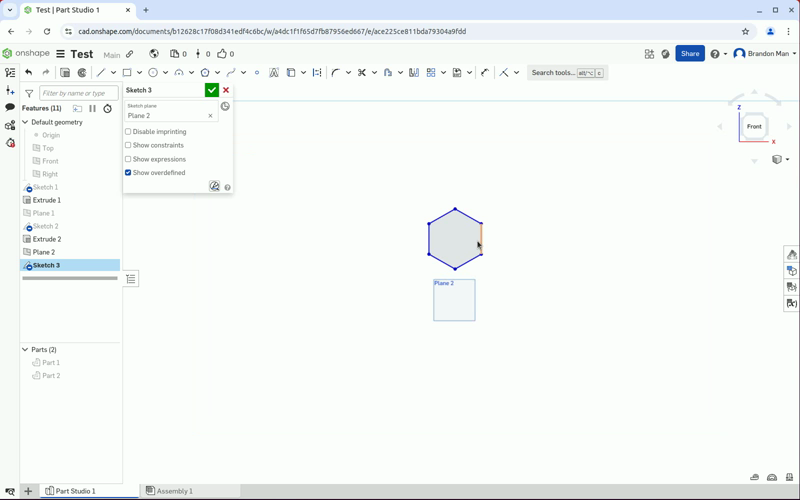
scroll(6)
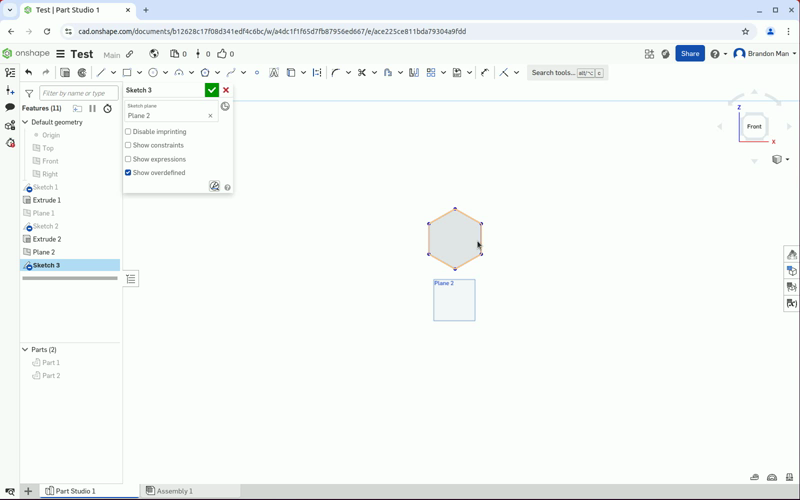
scroll(6)
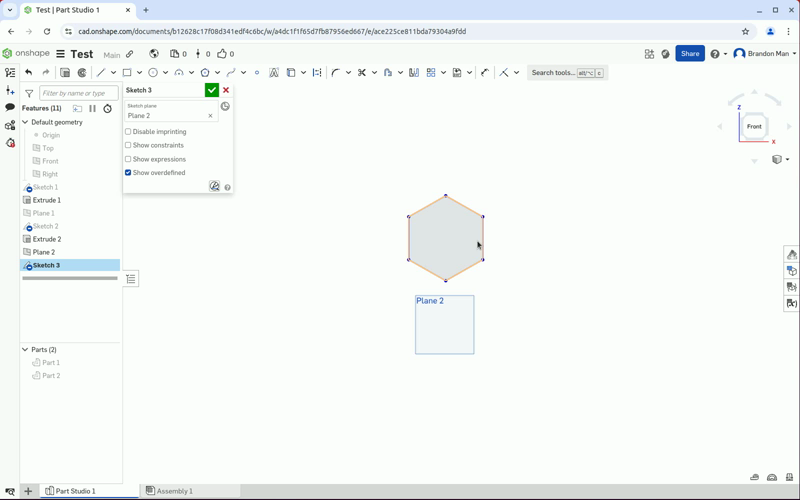
scroll(6)
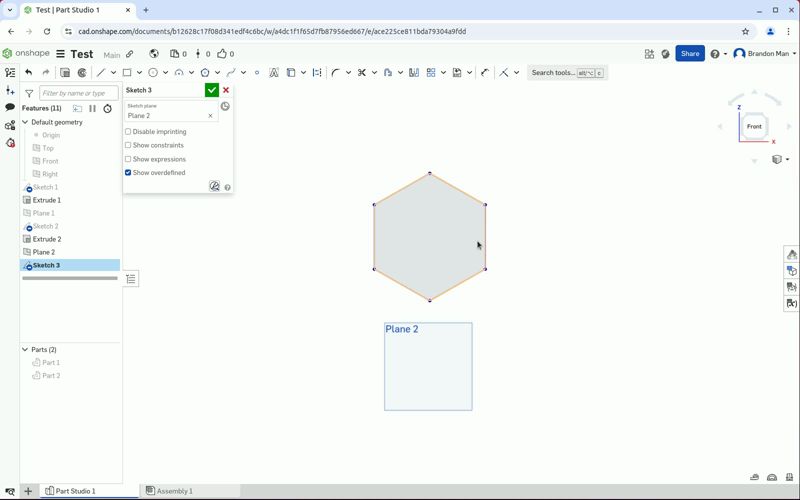
scroll(6)
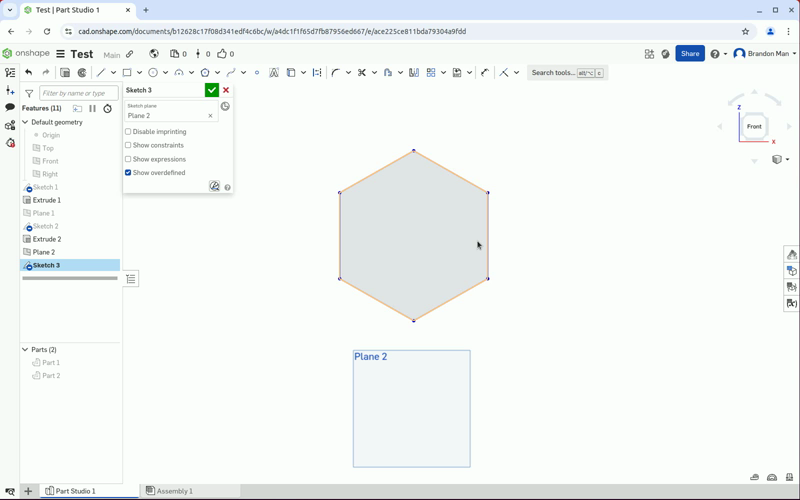
scroll(6)
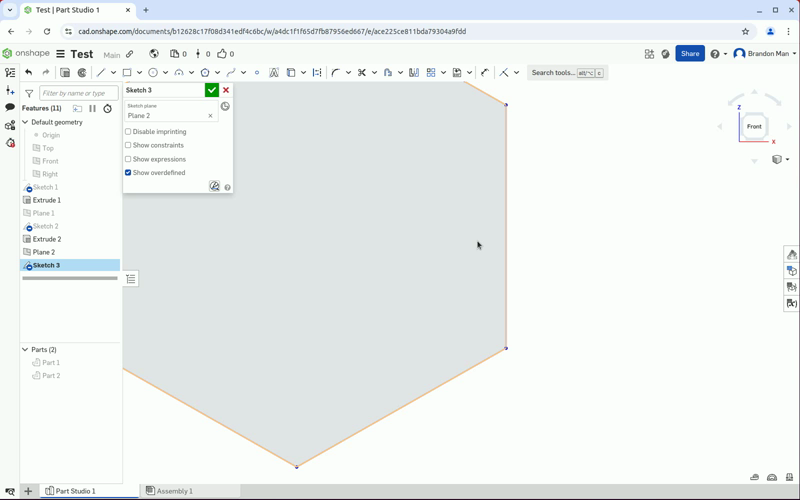
click(477, 240)
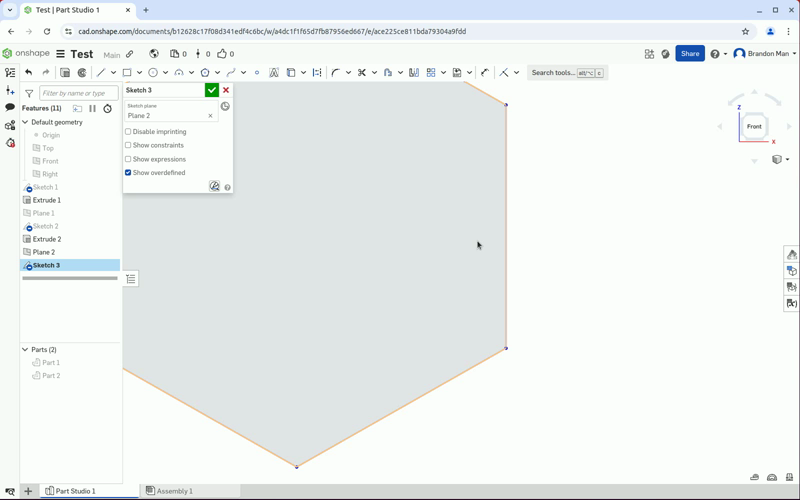
scroll(-6)
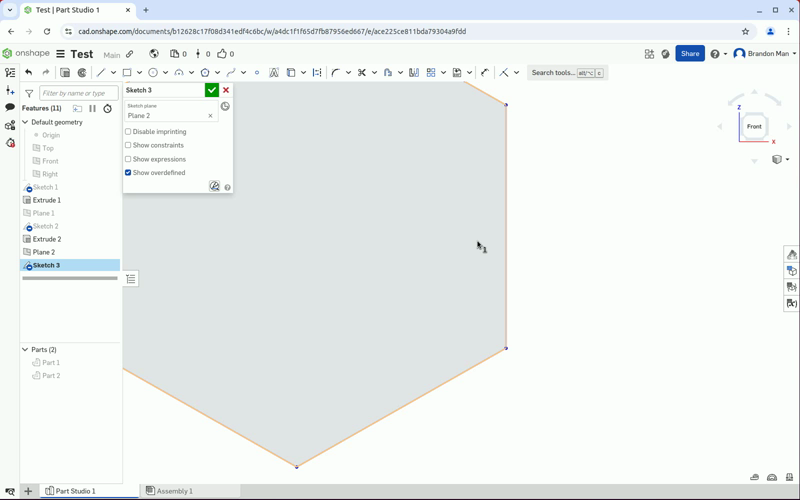
scroll(-6)
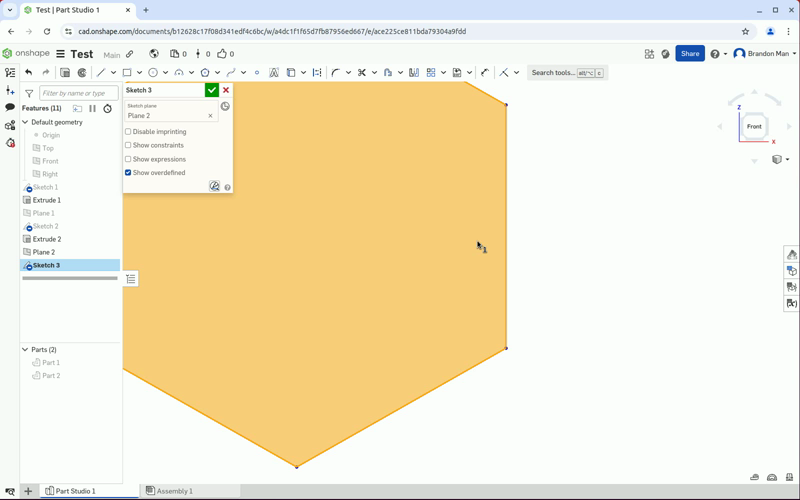
scroll(-6)
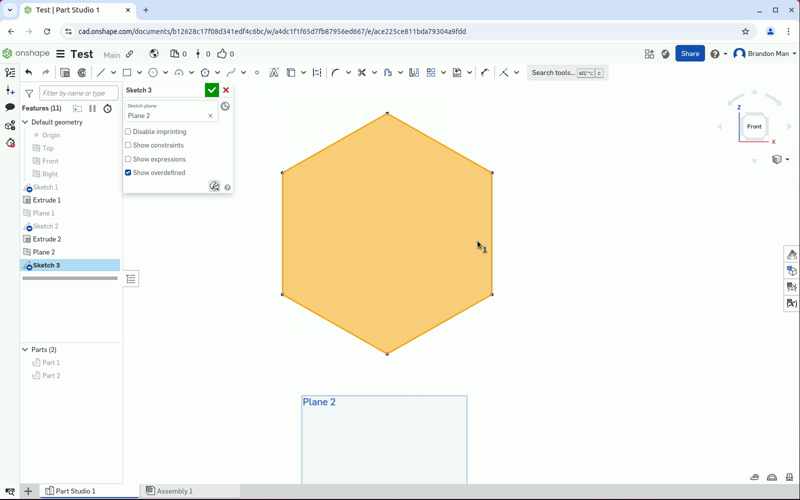
scroll(-6)
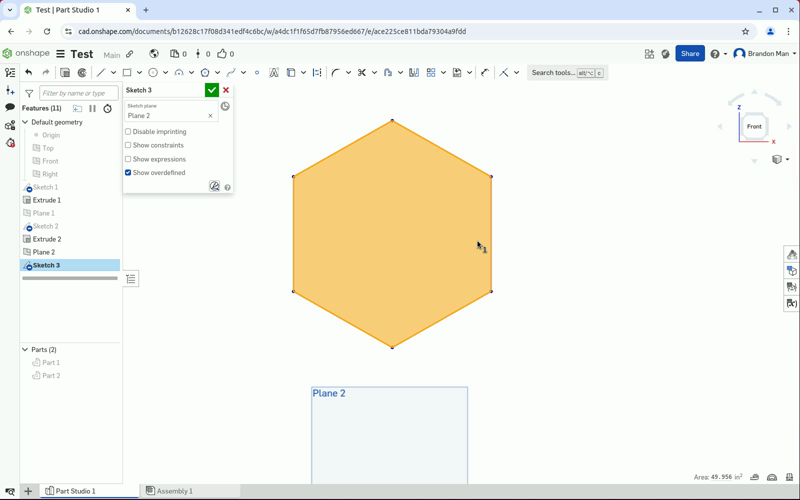
scroll(-6)
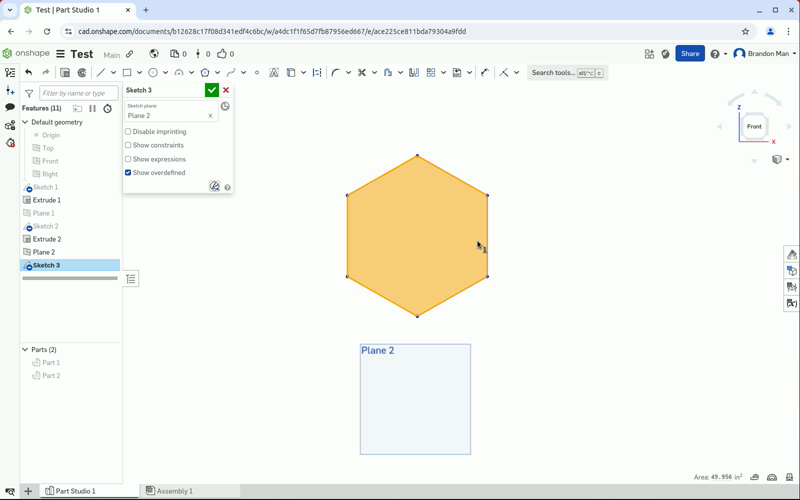
scroll(-6)
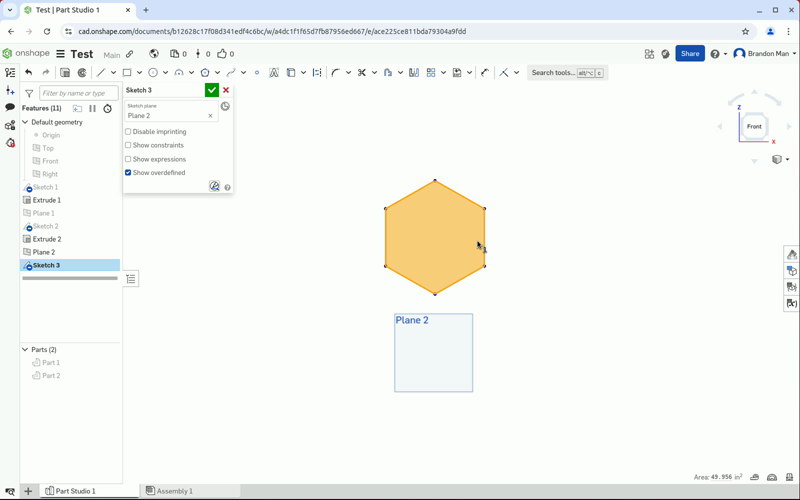
scroll(-6)
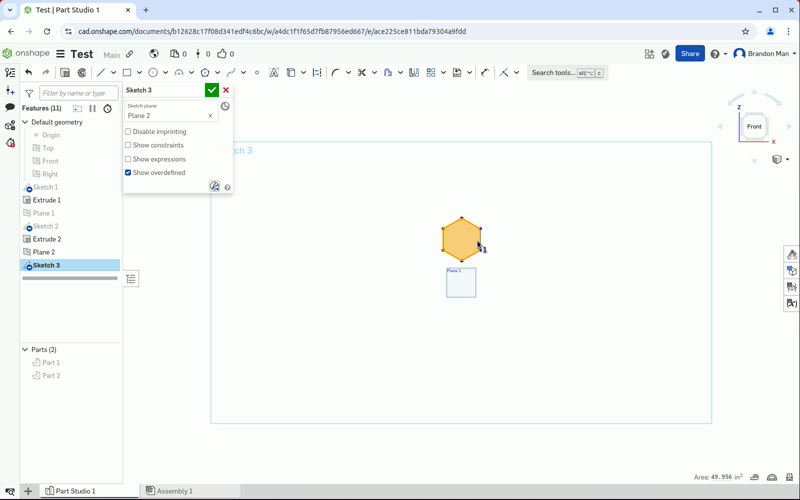
mouse_move(73, 352)
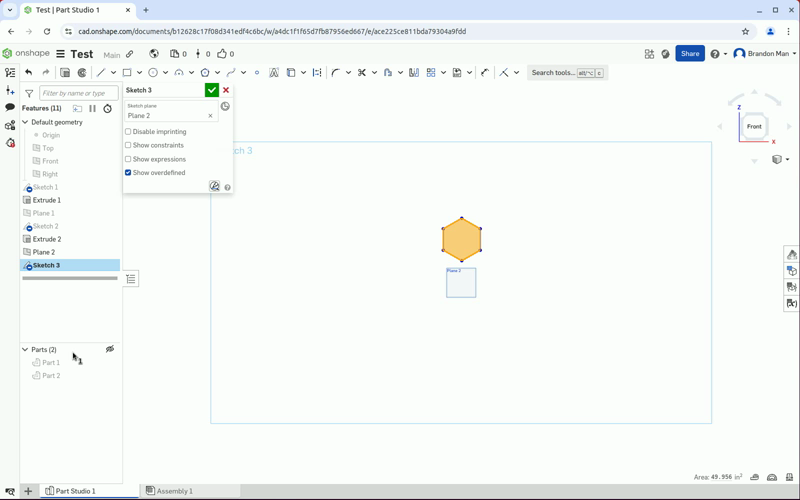
key(shift+y)
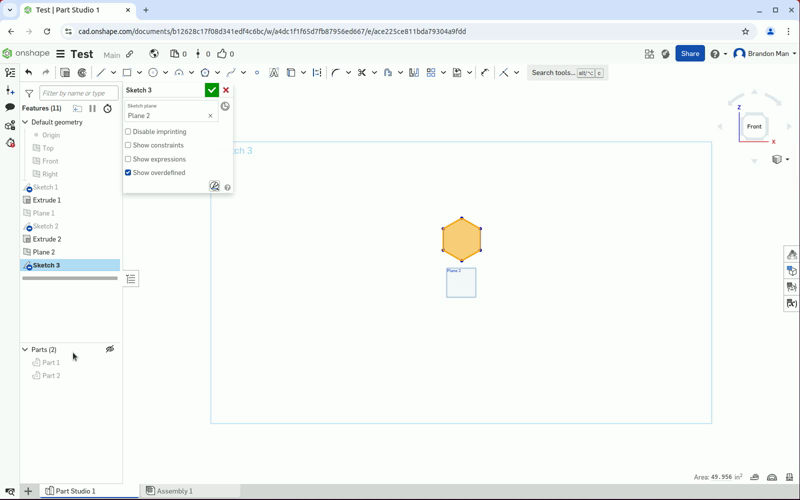
key(shift+e)
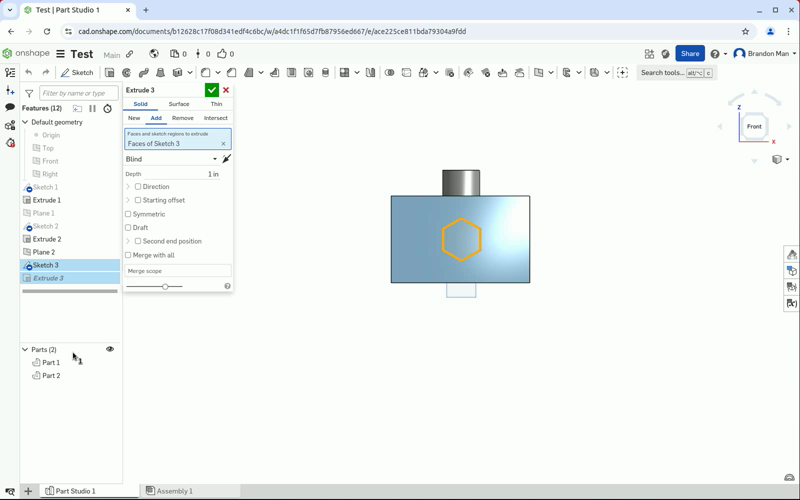
mouse_move(143, 106)
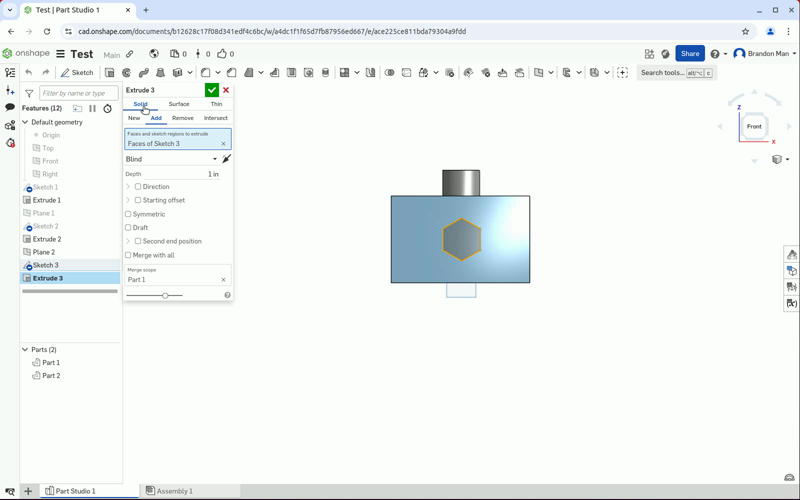
click(143, 106)
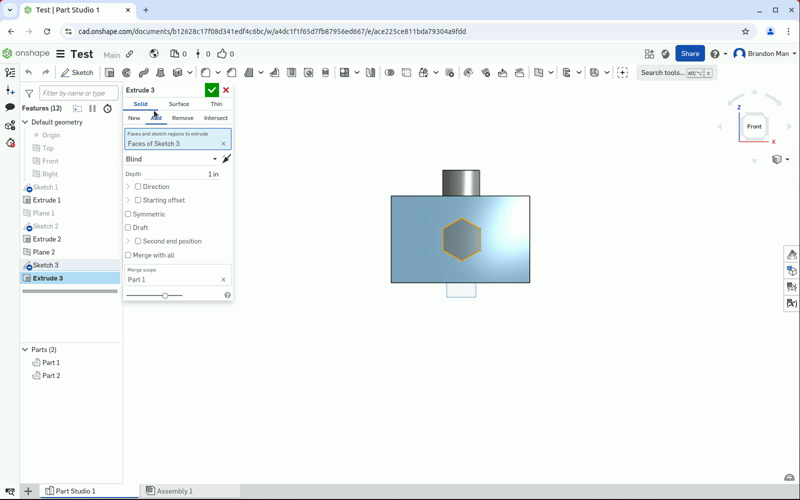
mouse_move(186, 120)
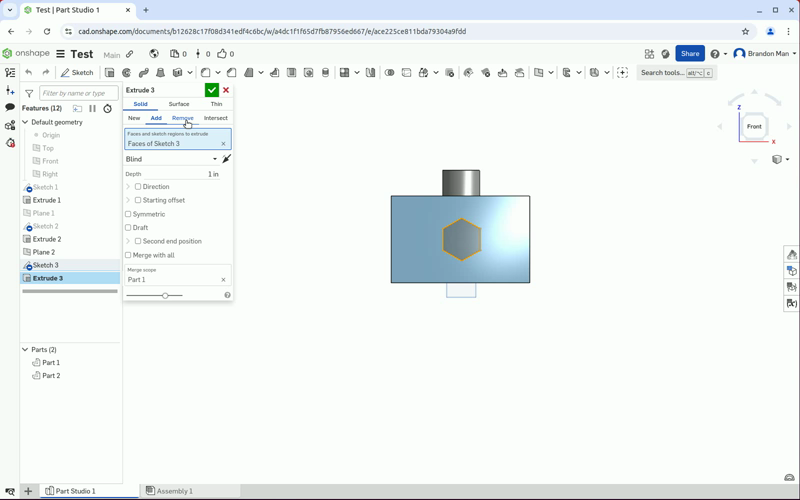
click(186, 120)
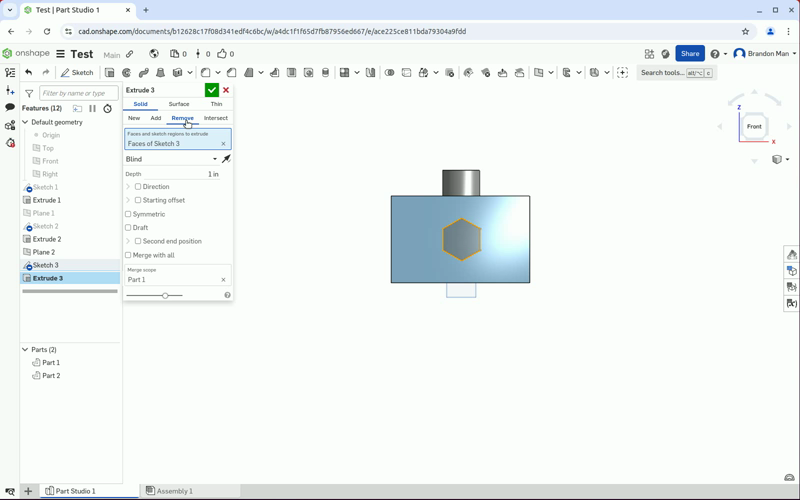
key(tab, 4)
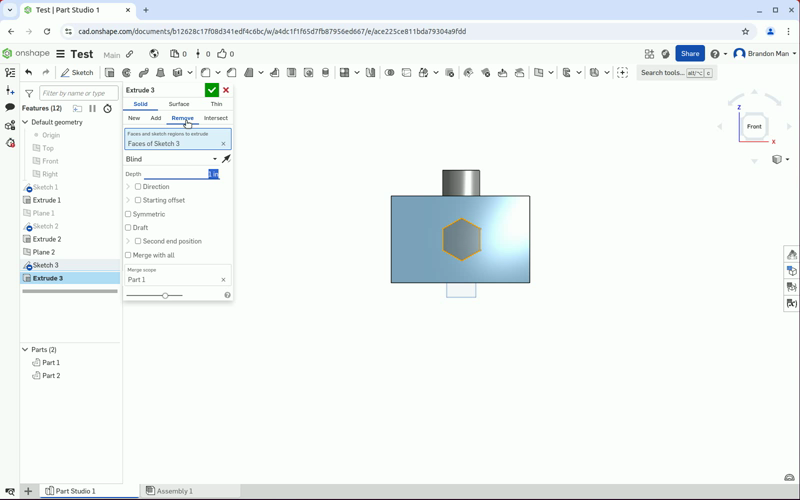
text(1.685)
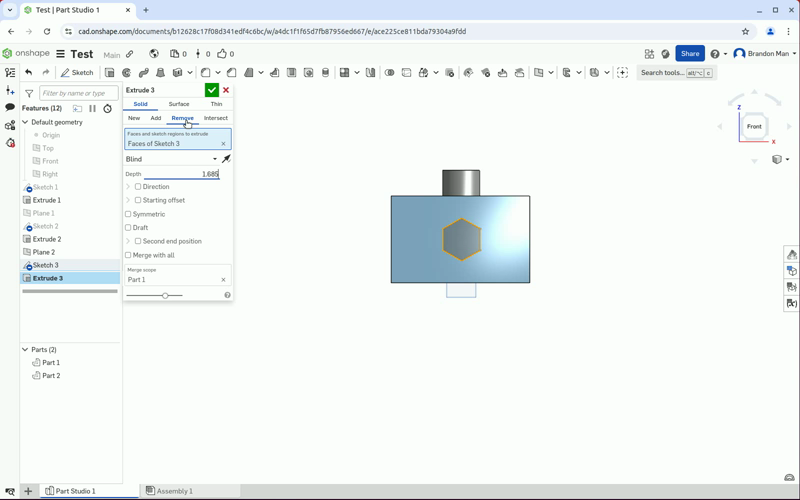
key(tab, 6)
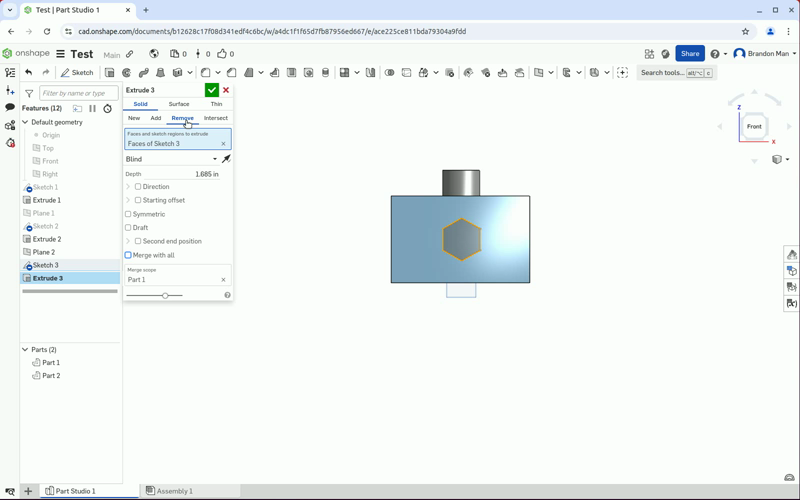
key(space)
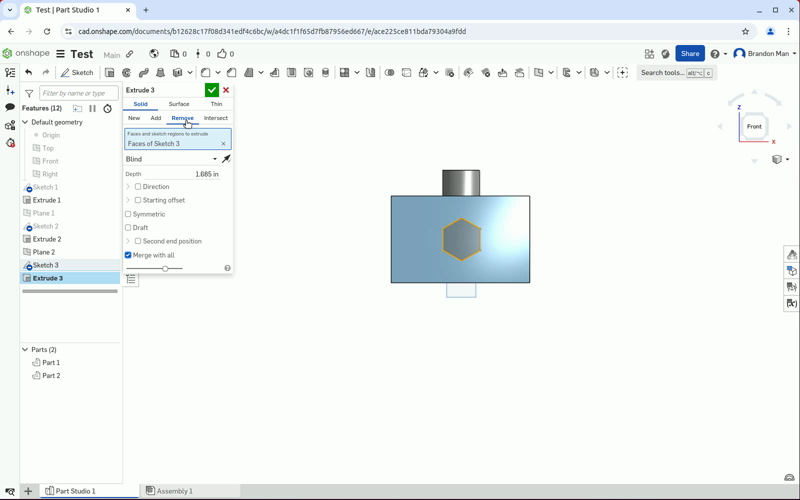
key(enter)
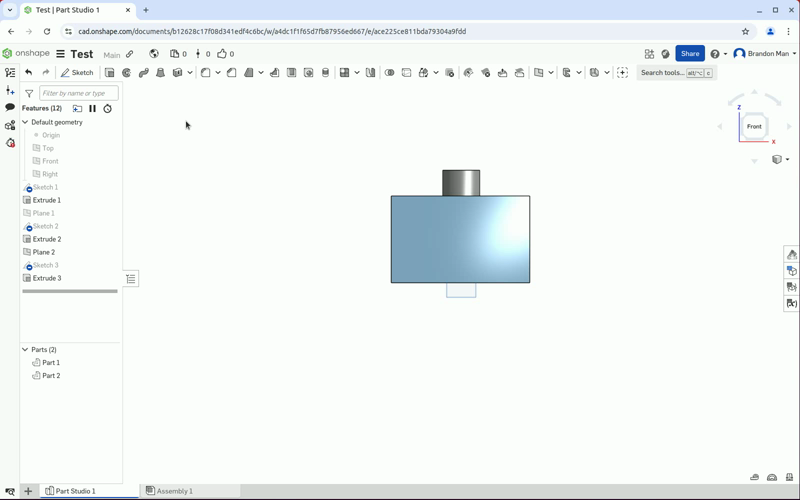
key(shift+h)
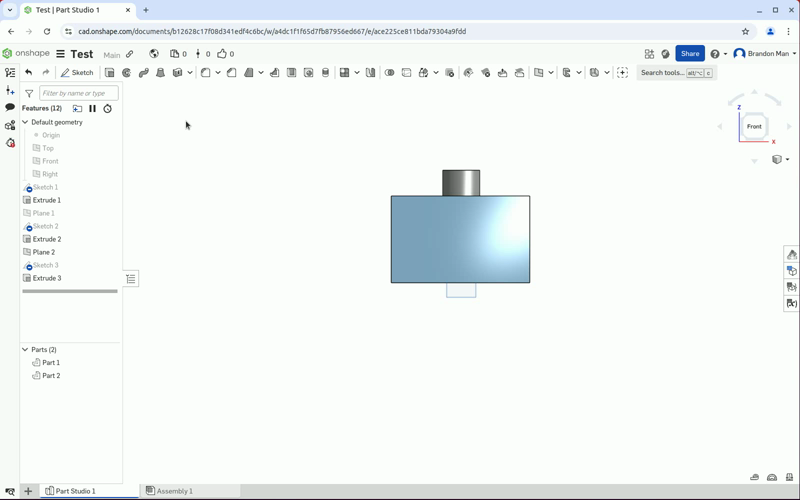
key(shift+h)
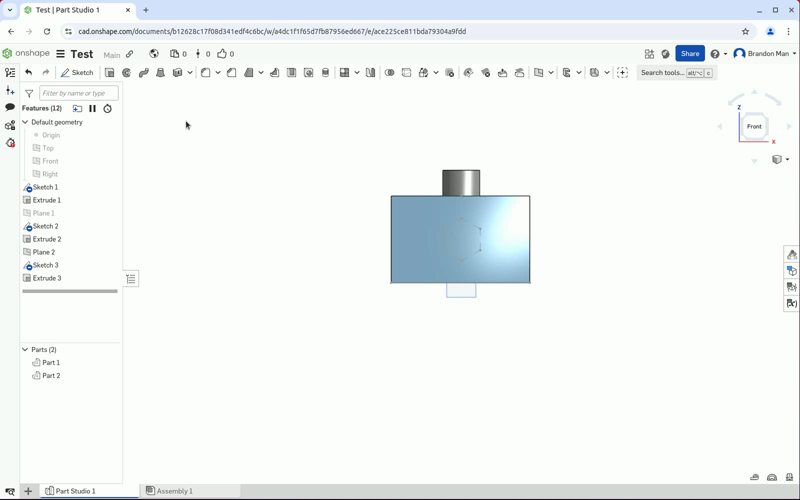
key(shift+7)
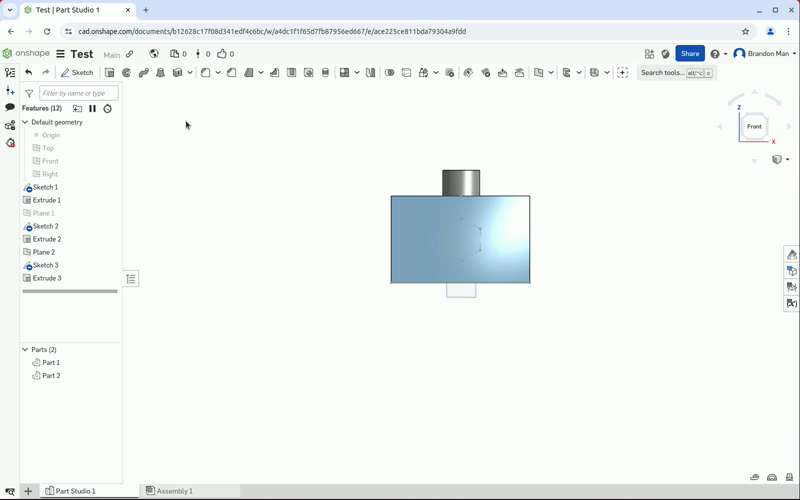
key(left, 2)
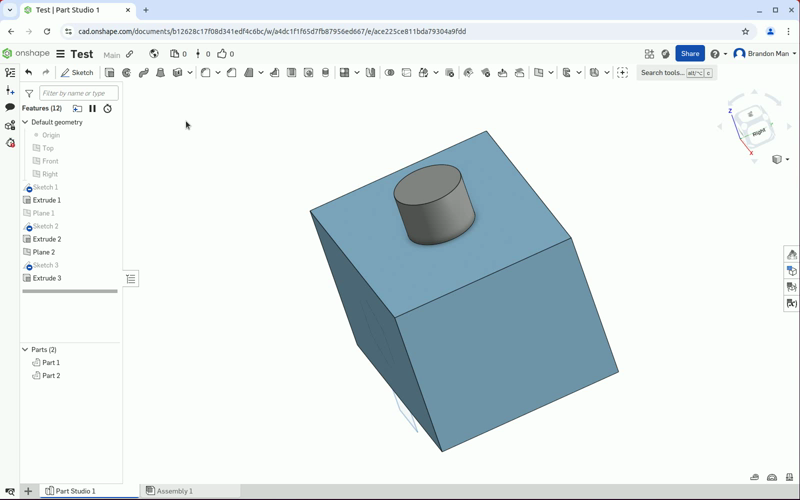
key(down, 2)
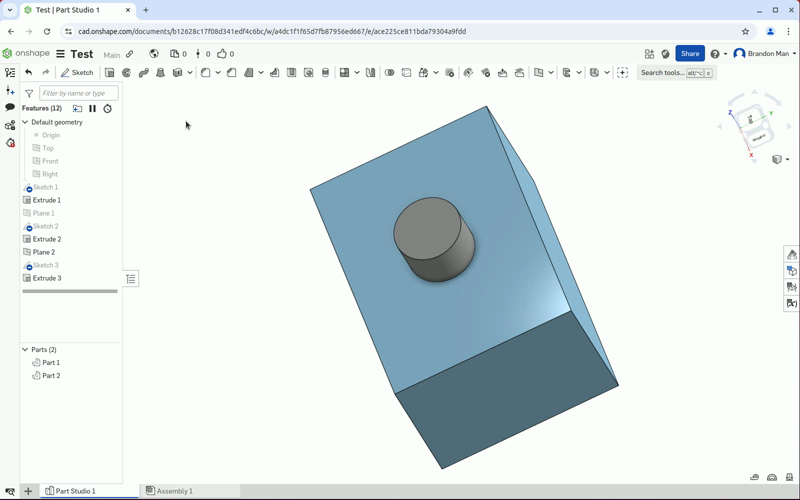
key(up, 2)
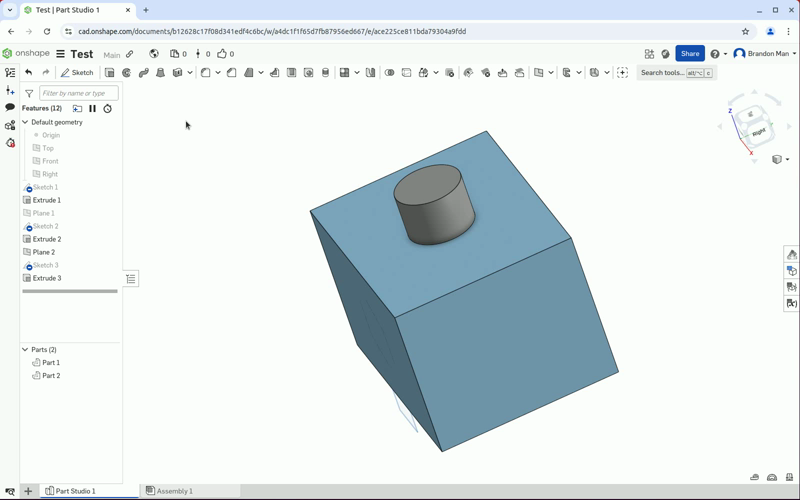
key(right, 2)
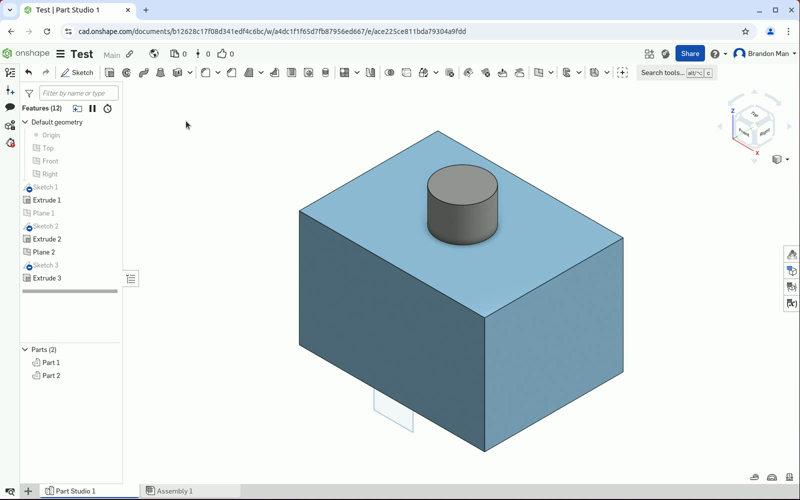
mouse_move(73, 189)
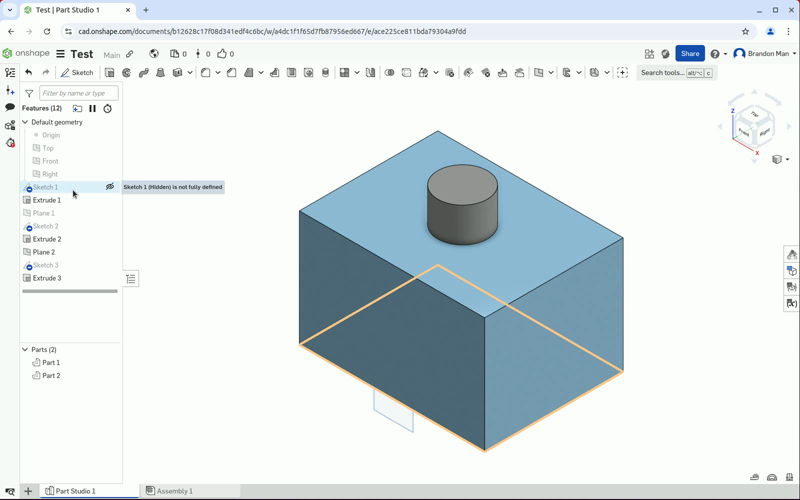
click(73, 189)